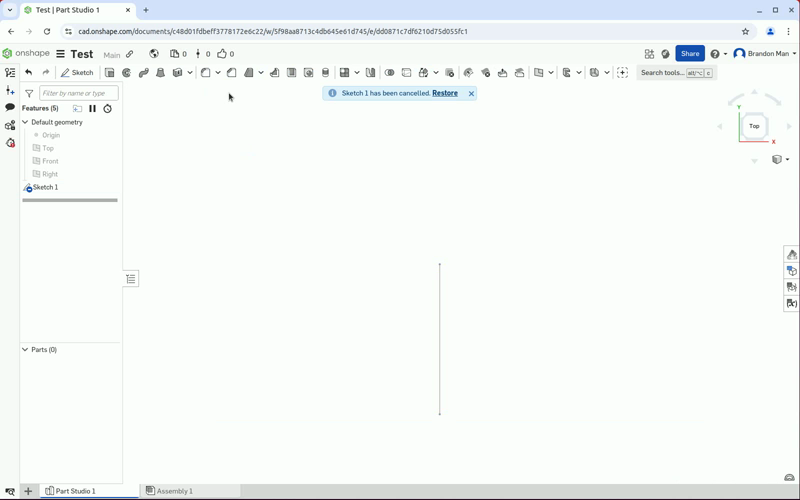
key(shift+h)
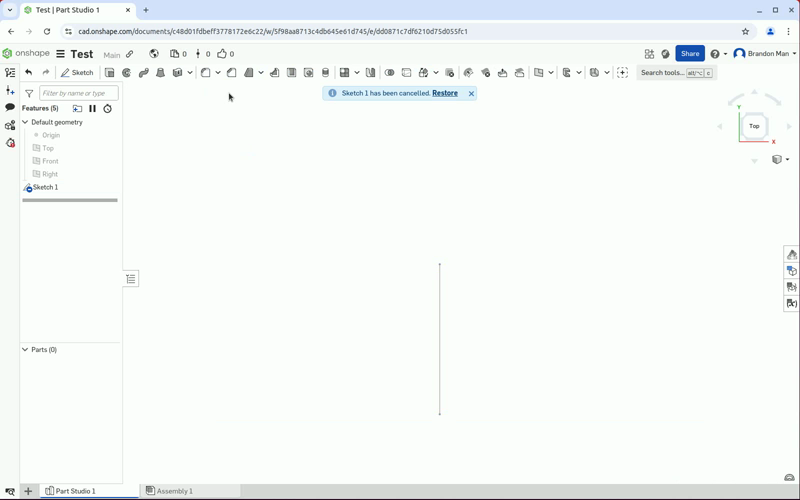
key(shift+s)
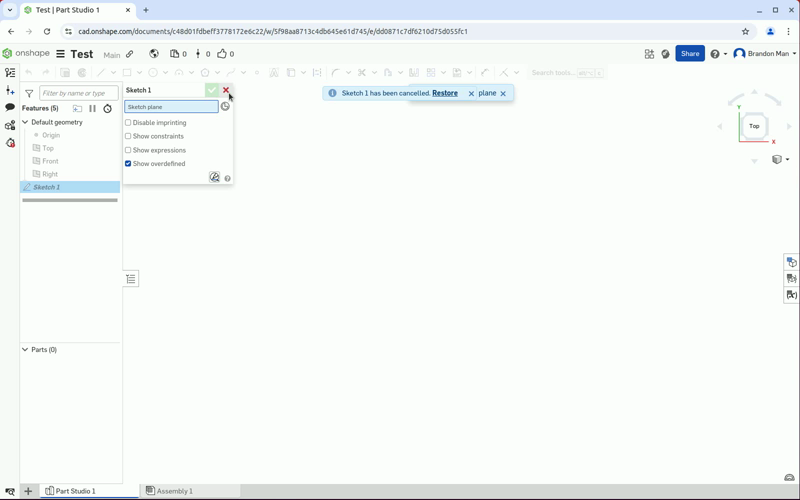
mouse_move(73, 150)
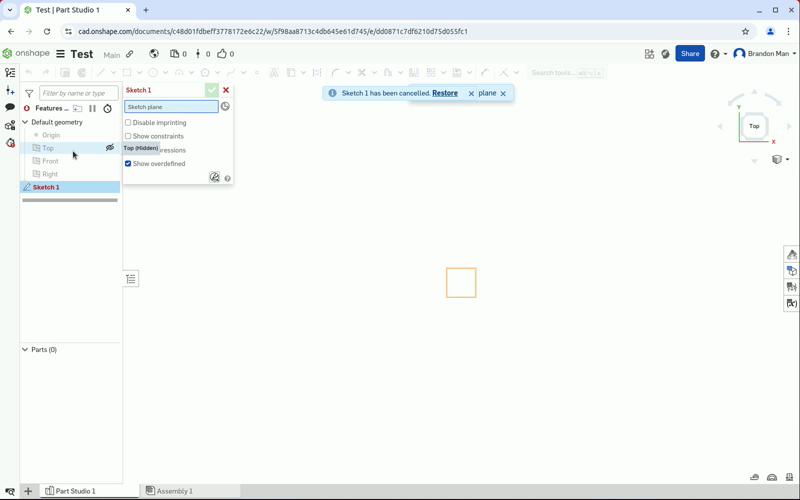
click(73, 150)
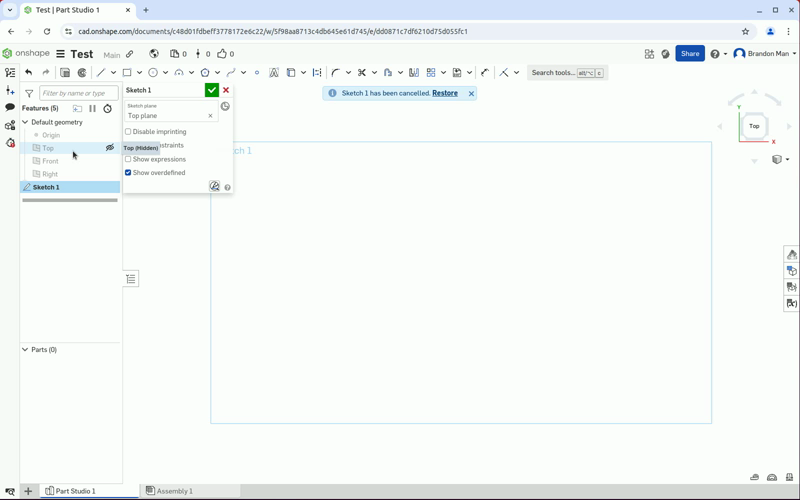
mouse_move(73, 352)
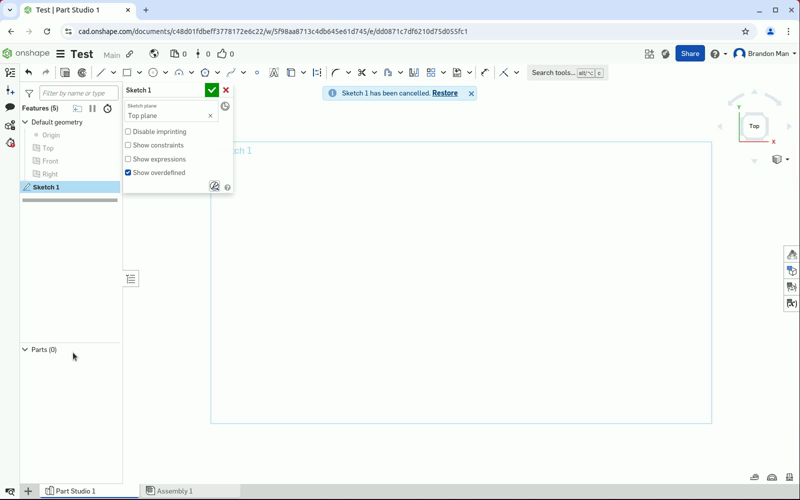
key(y)
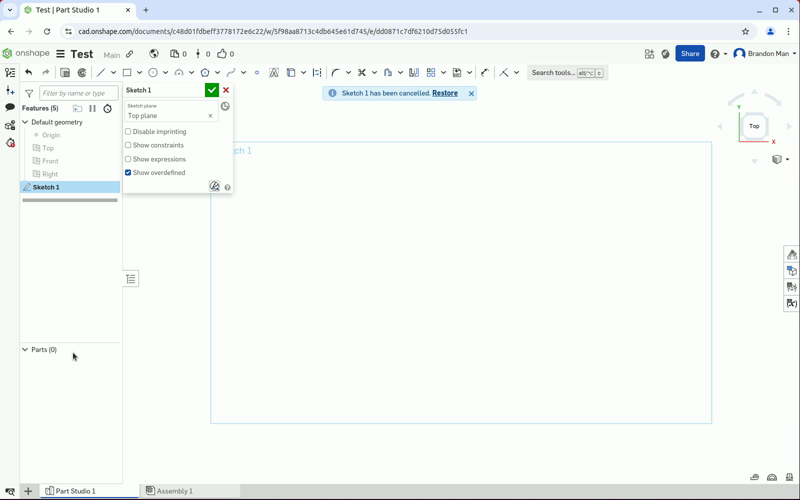
key(l)
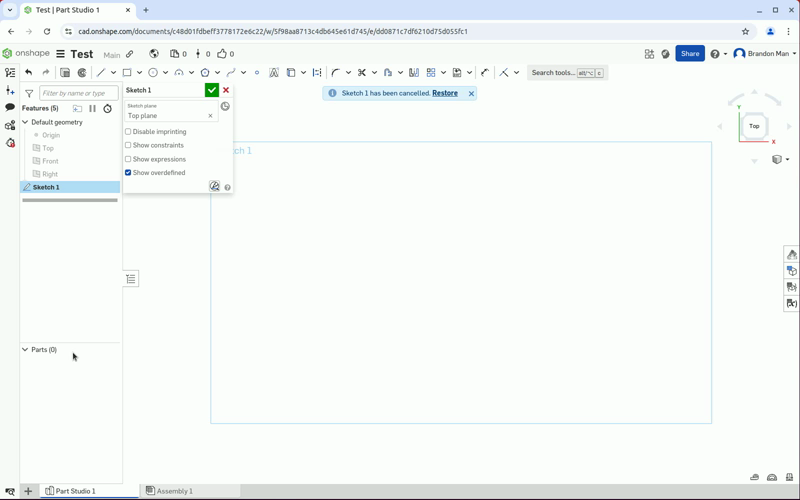
key_down(shift)
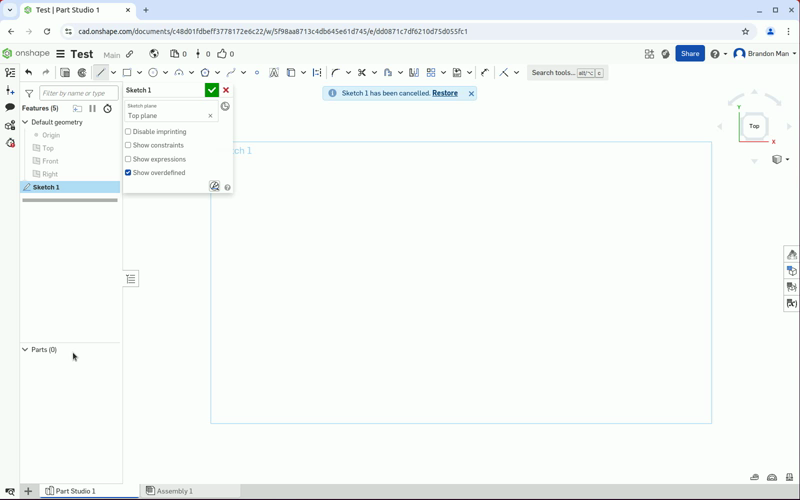
mouse_move(437, 291)
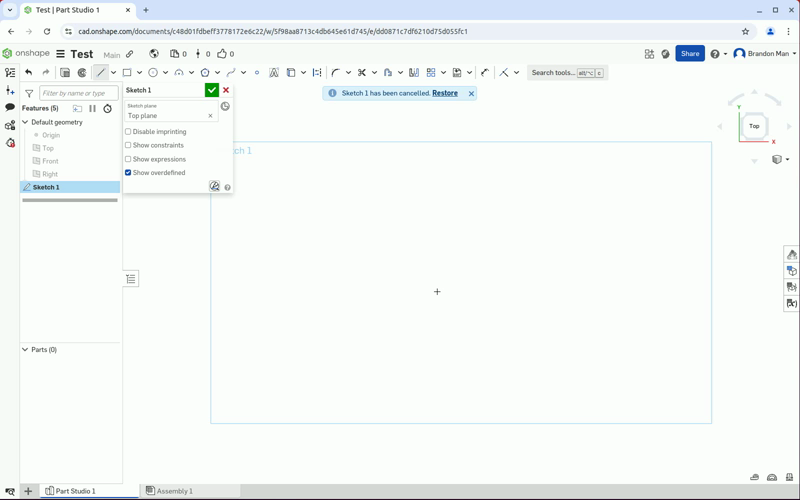
click(437, 291)
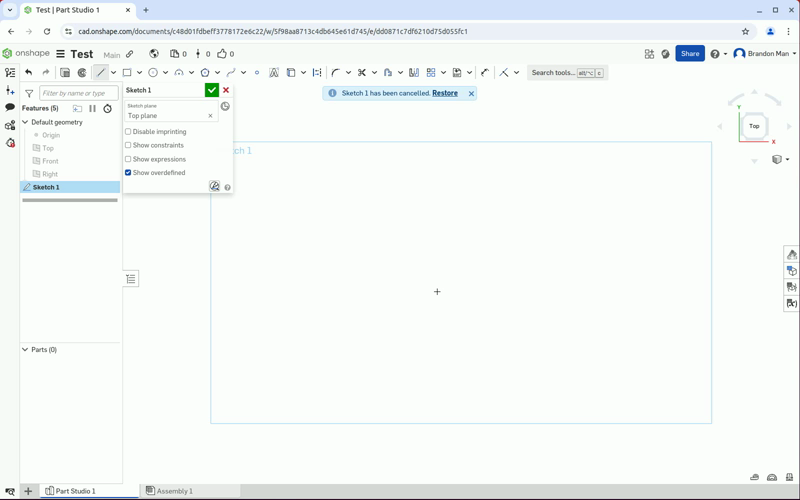
key_up(shift)
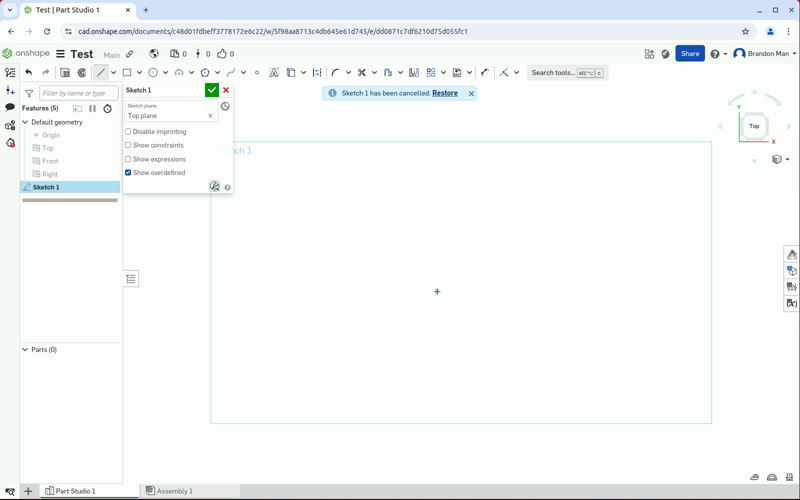
key_down(shift)
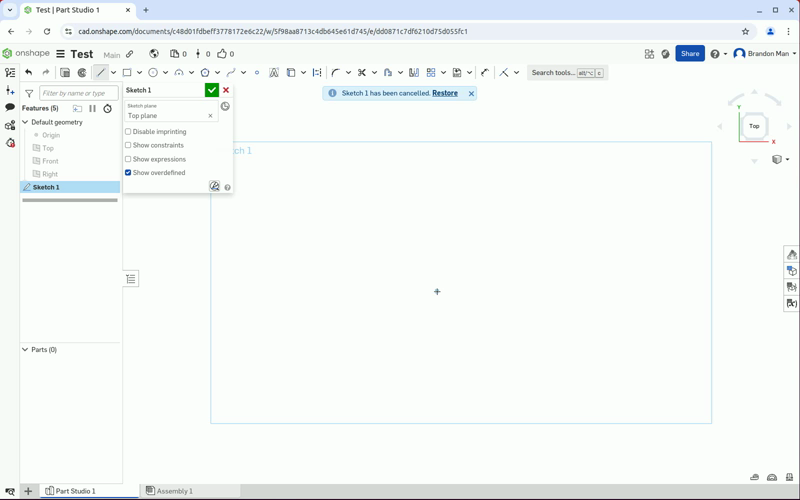
mouse_move(467, 291)
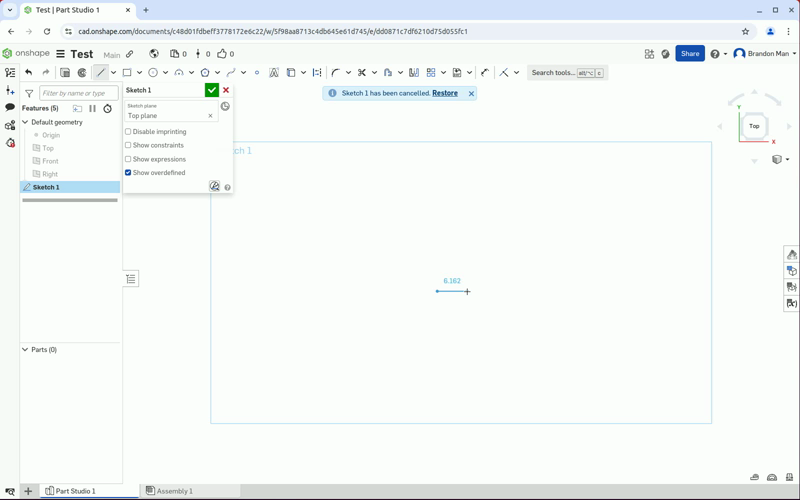
mouse_move(492, 291)
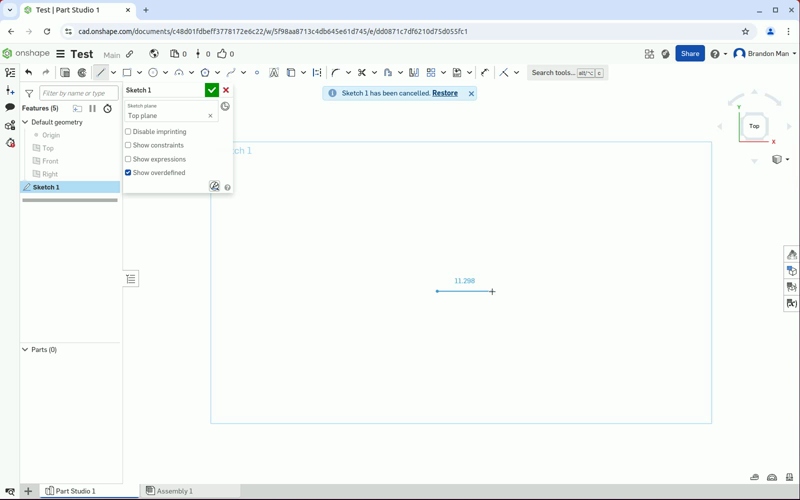
click(492, 291)
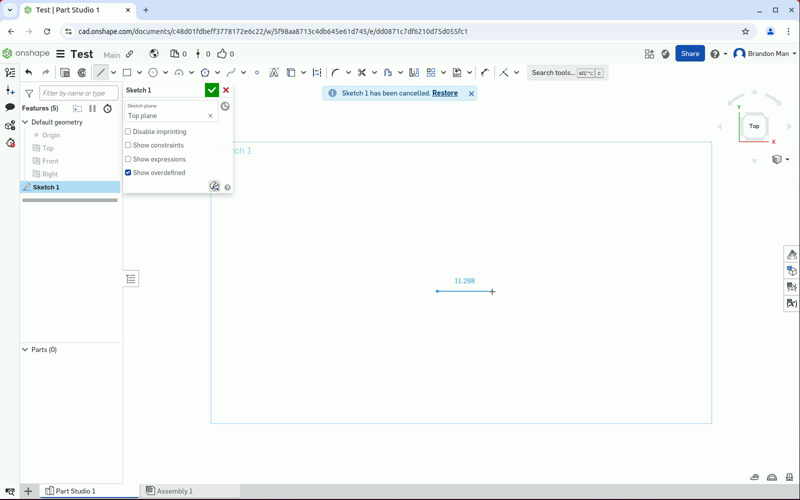
key_up(shift)
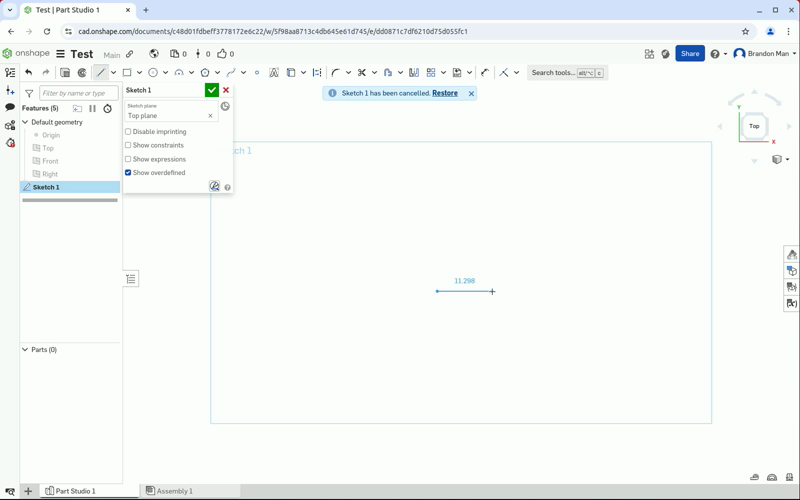
key_down(shift)
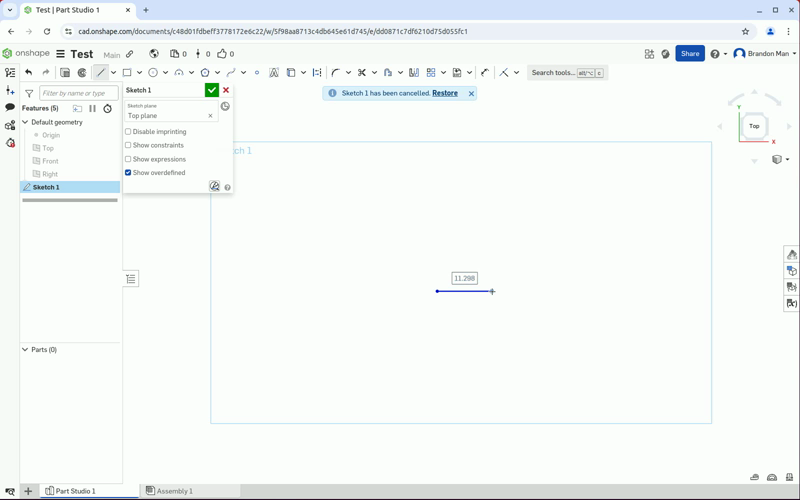
mouse_move(522, 291)
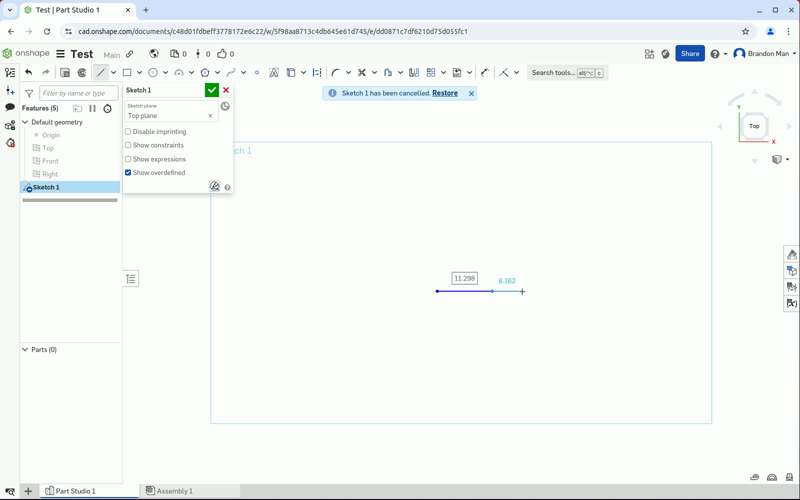
mouse_move(492, 260)
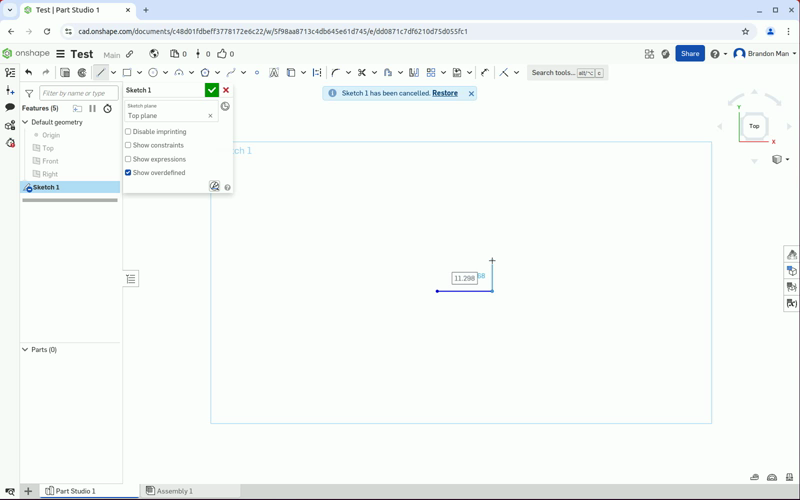
click(492, 260)
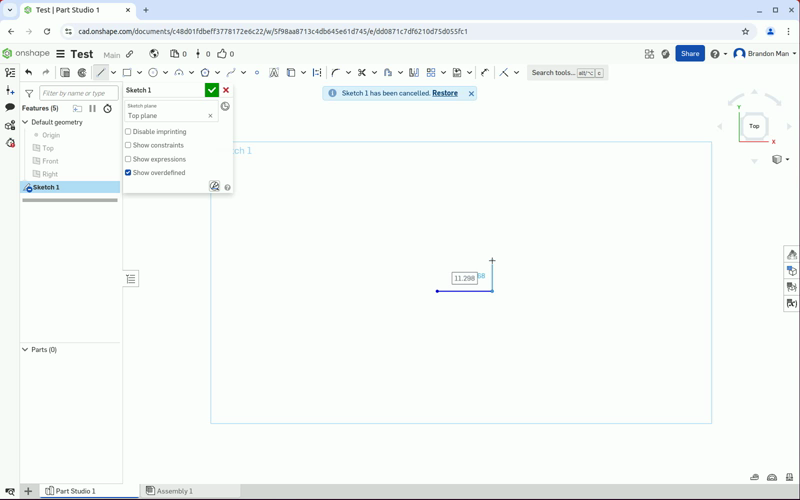
key_up(shift)
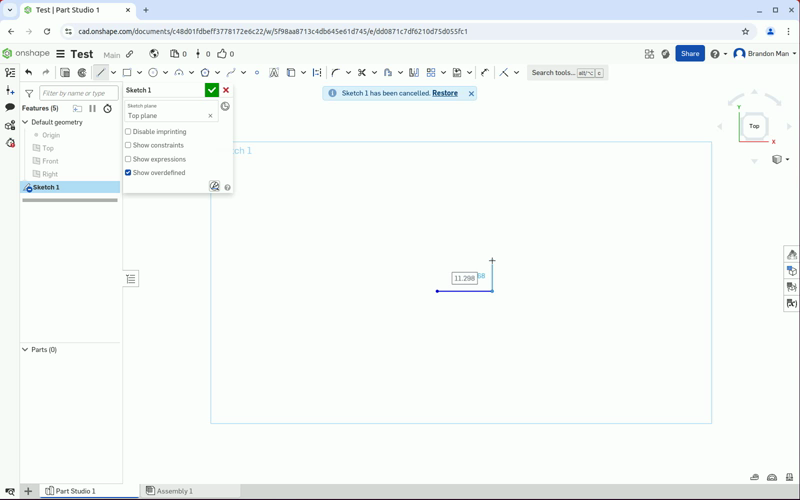
key_down(shift)
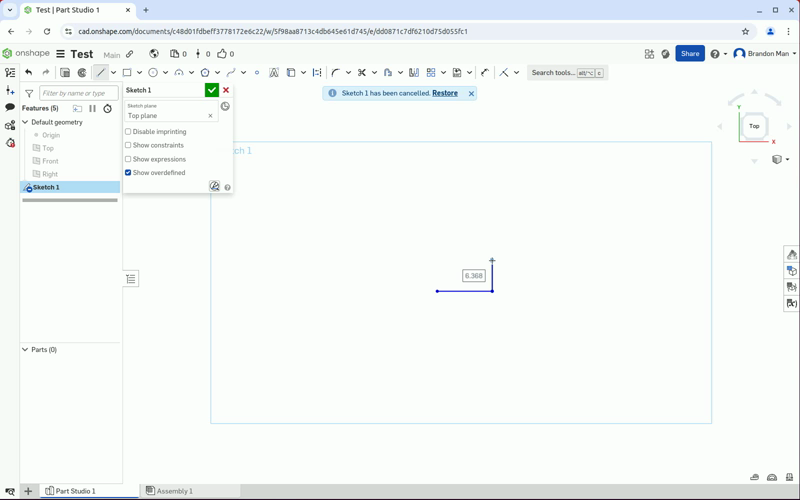
mouse_move(522, 260)
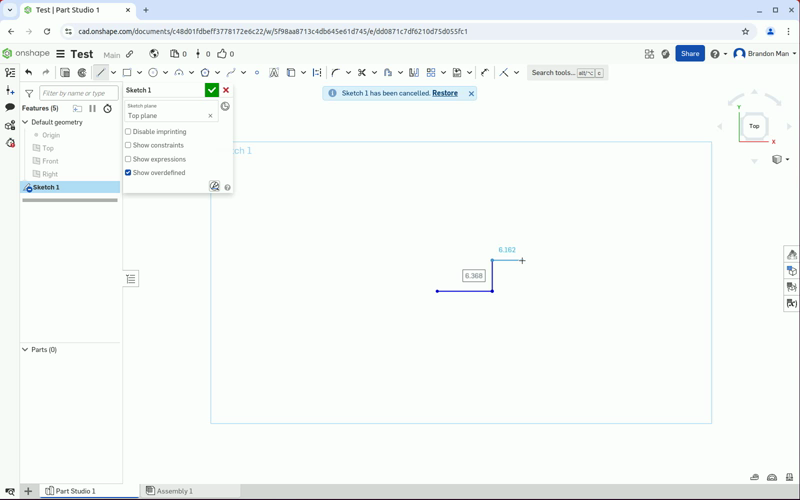
mouse_move(437, 260)
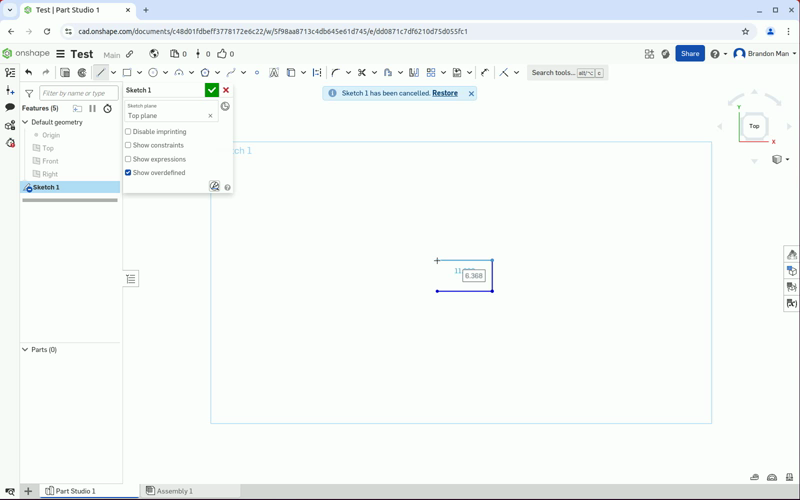
click(437, 260)
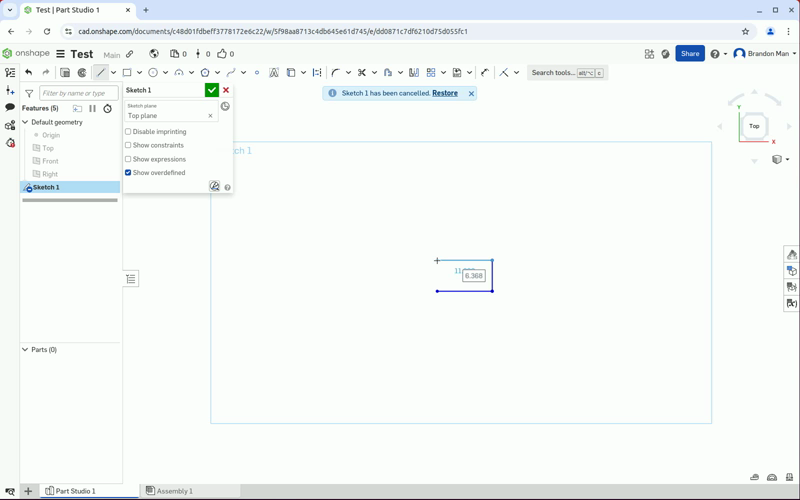
key_up(shift)
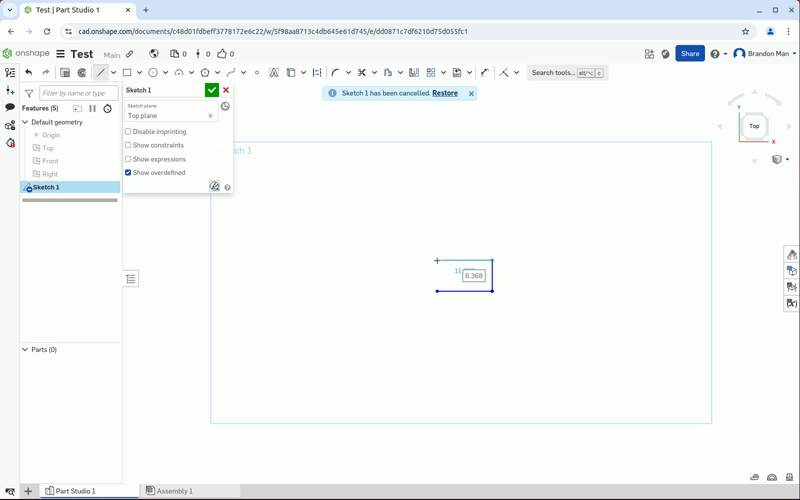
mouse_move(467, 260)
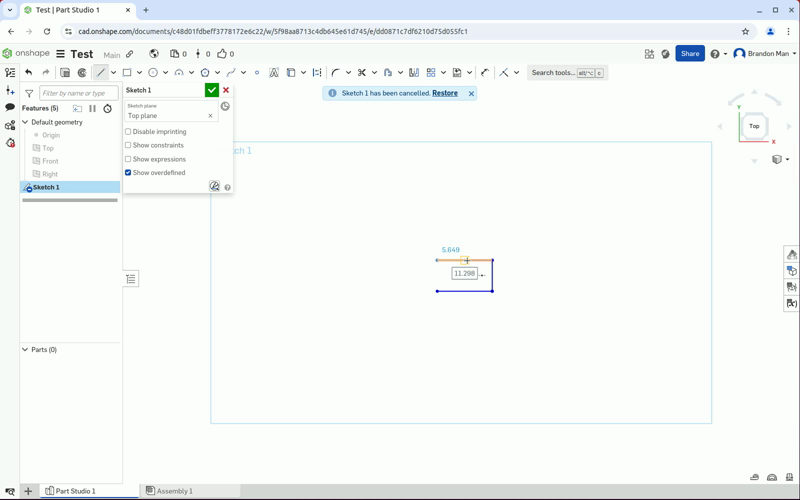
key_down(shift)
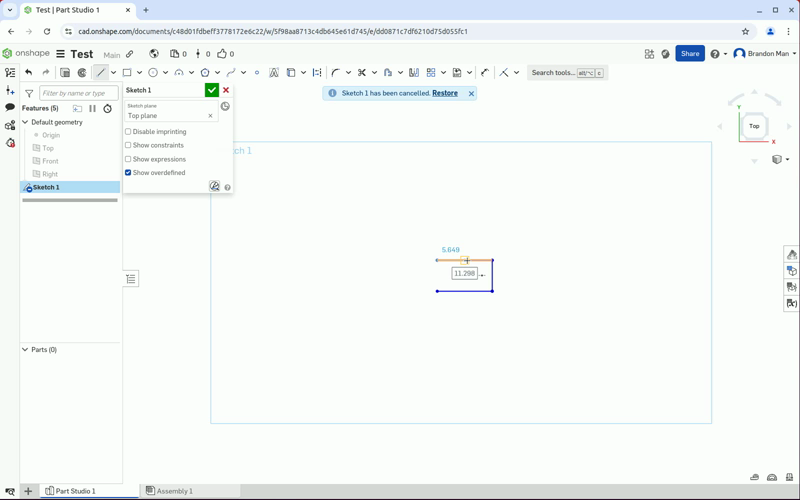
mouse_move(437, 291)
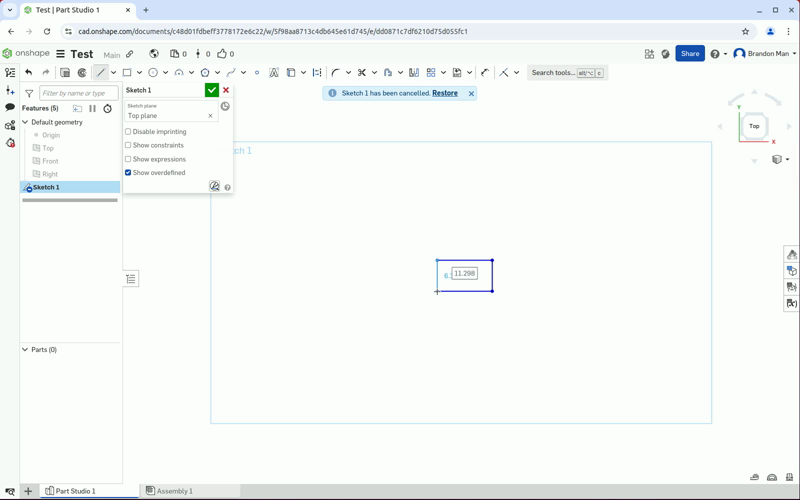
key_up(shift)
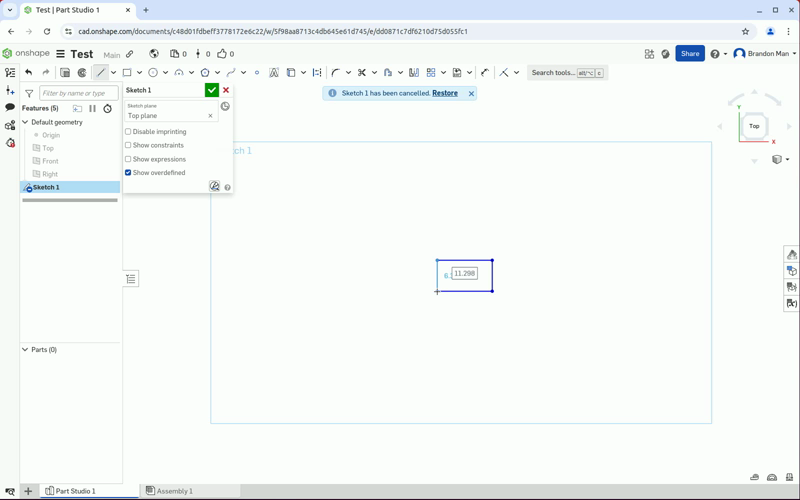
click(437, 291)
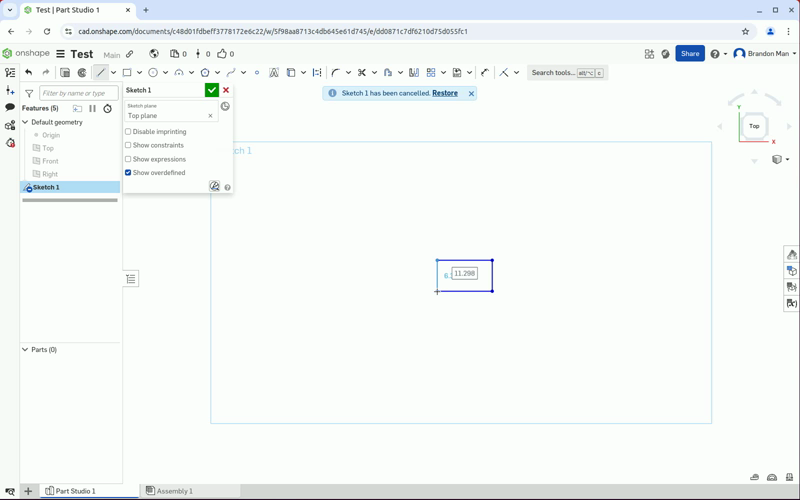
key(esc)
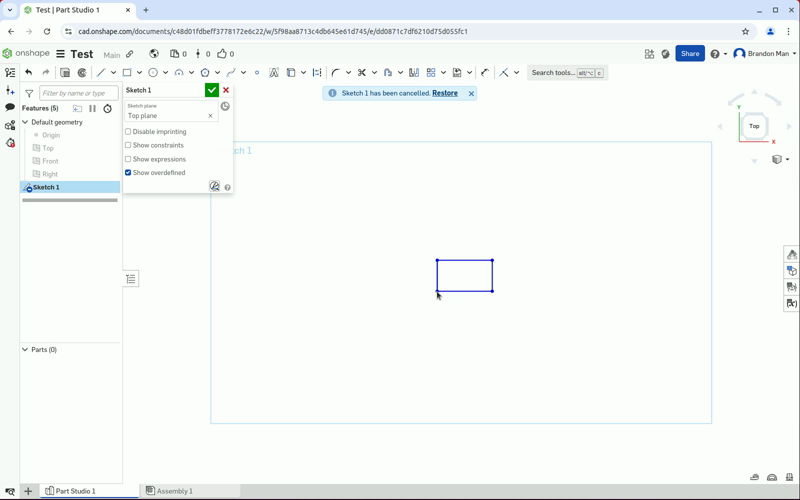
mouse_move(473, 287)
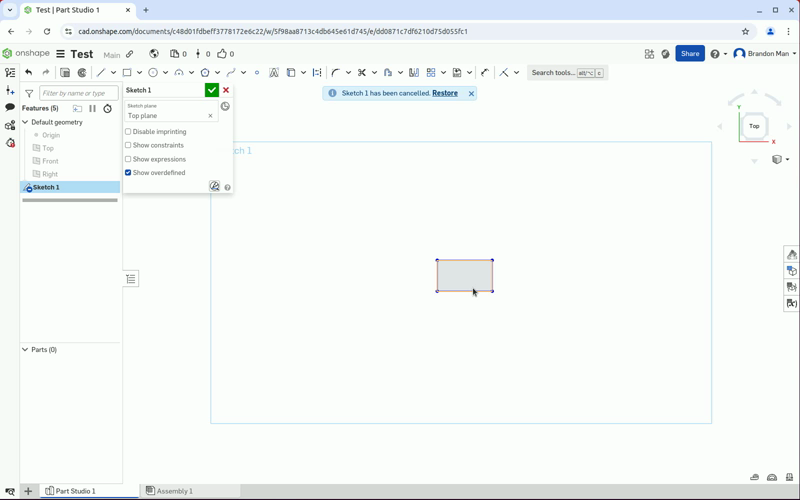
scroll(6)
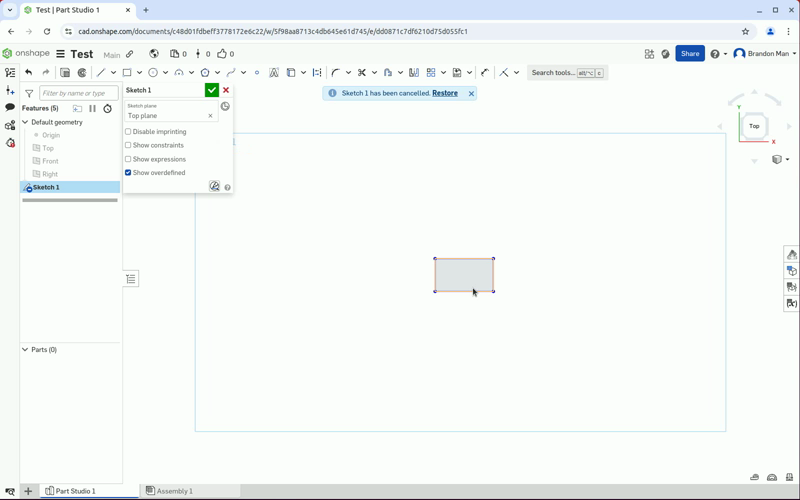
scroll(6)
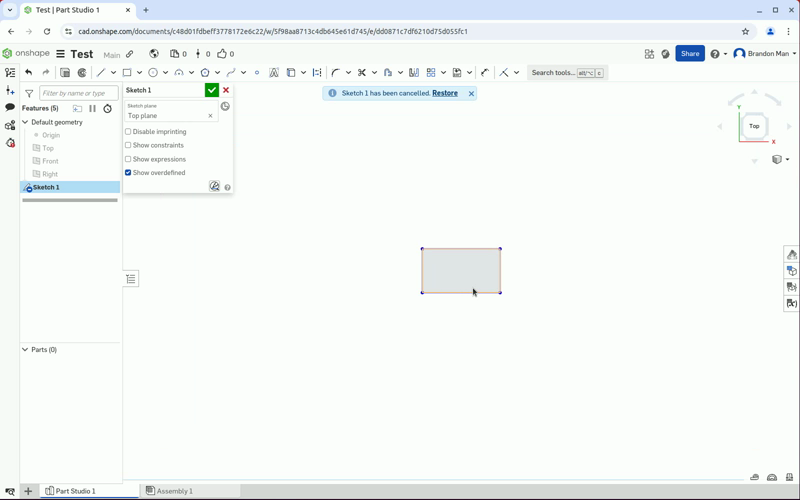
scroll(6)
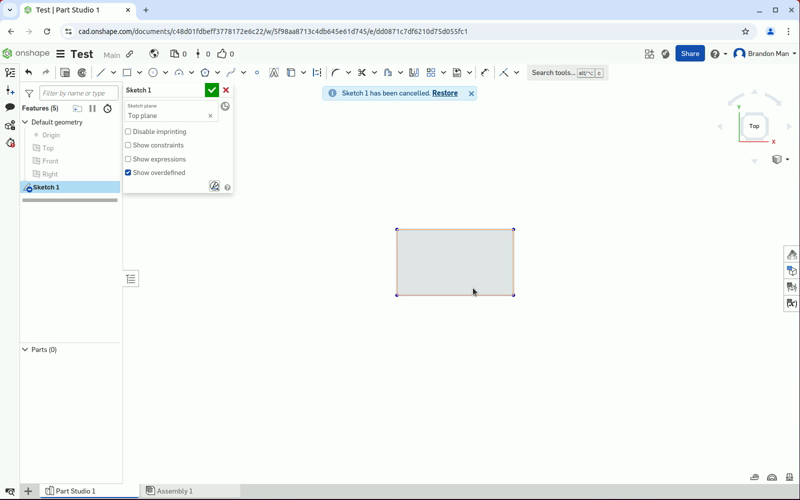
scroll(6)
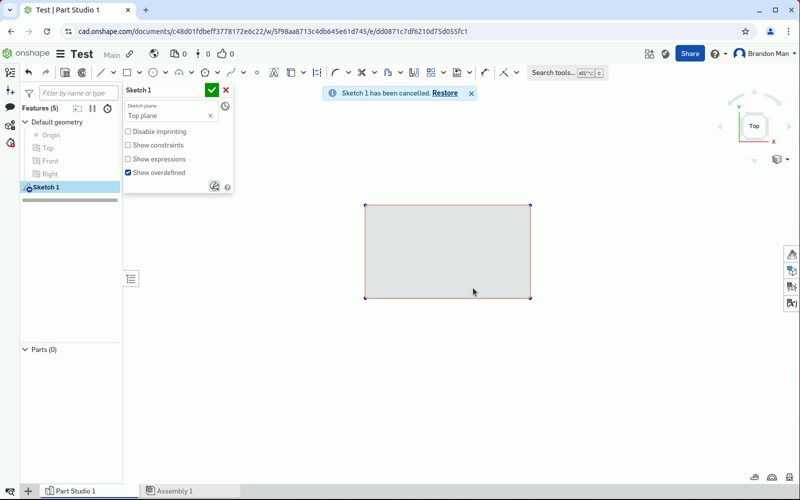
scroll(6)
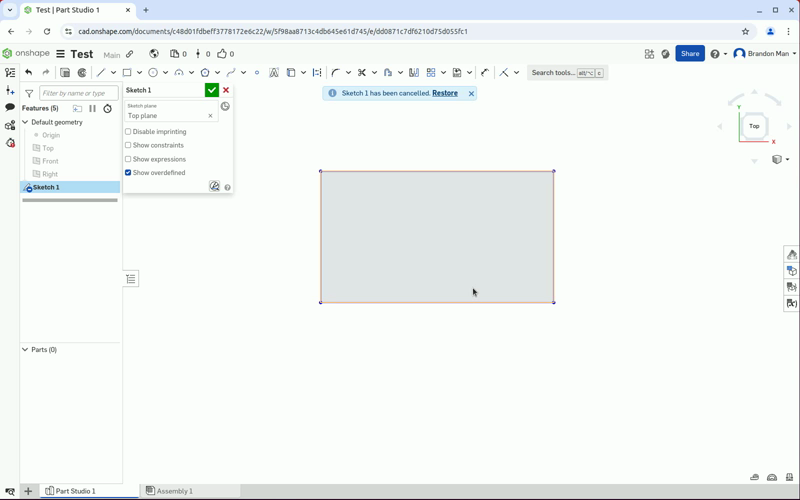
scroll(6)
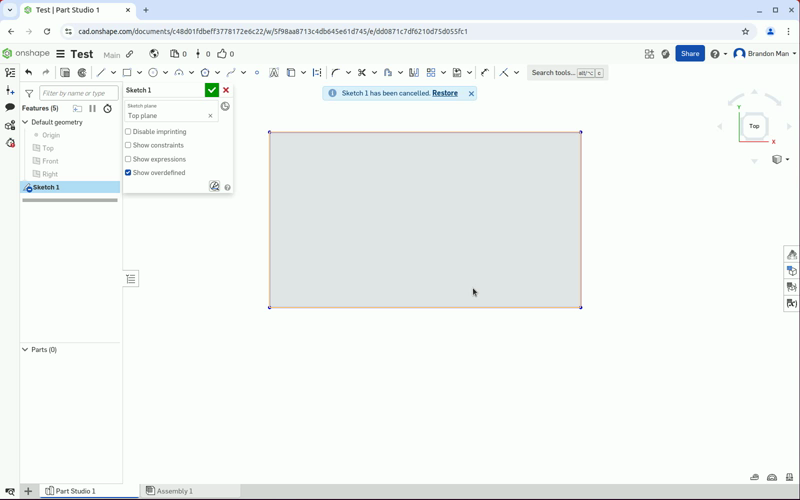
scroll(6)
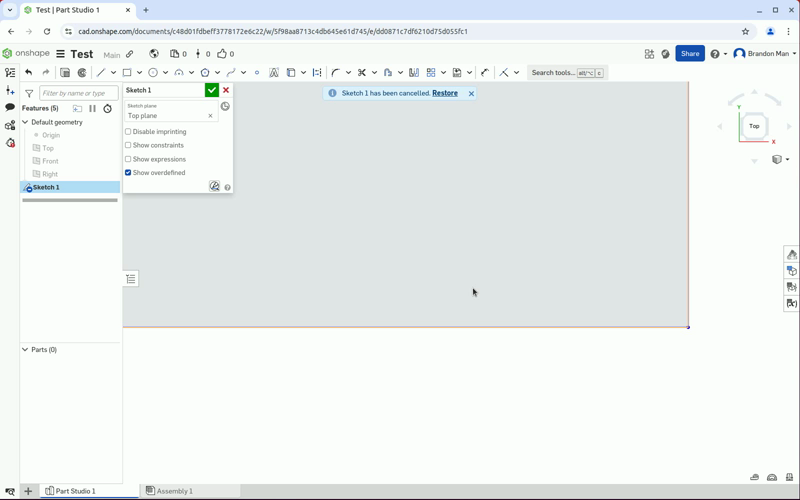
click(473, 287)
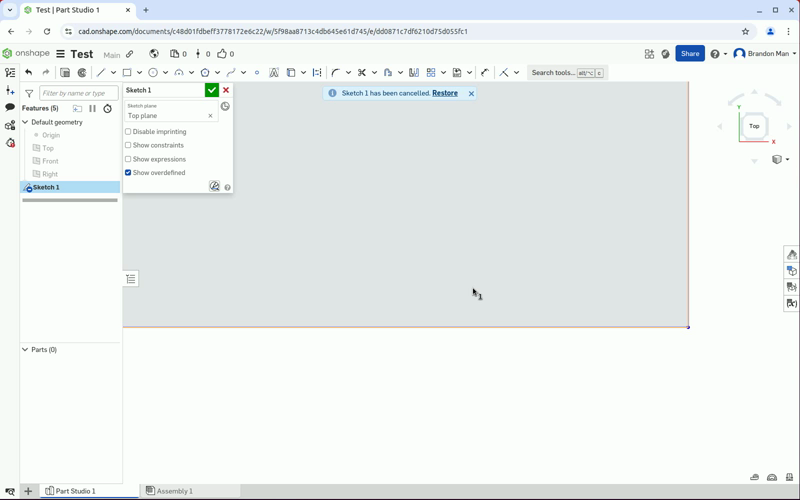
scroll(-6)
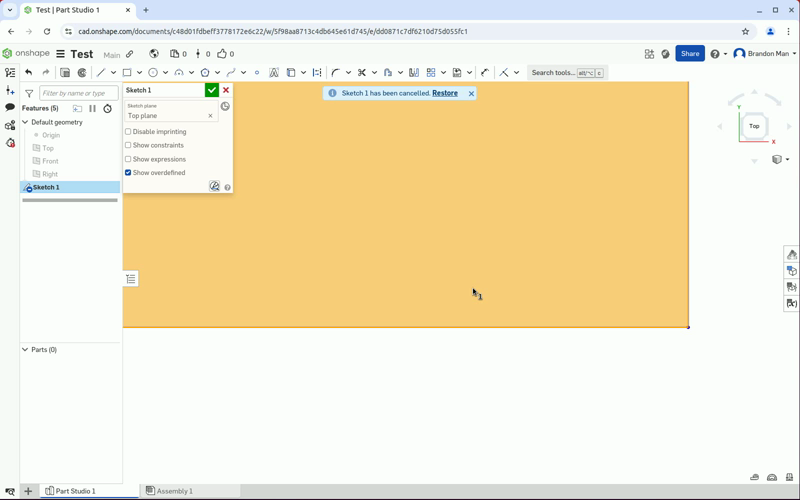
scroll(-6)
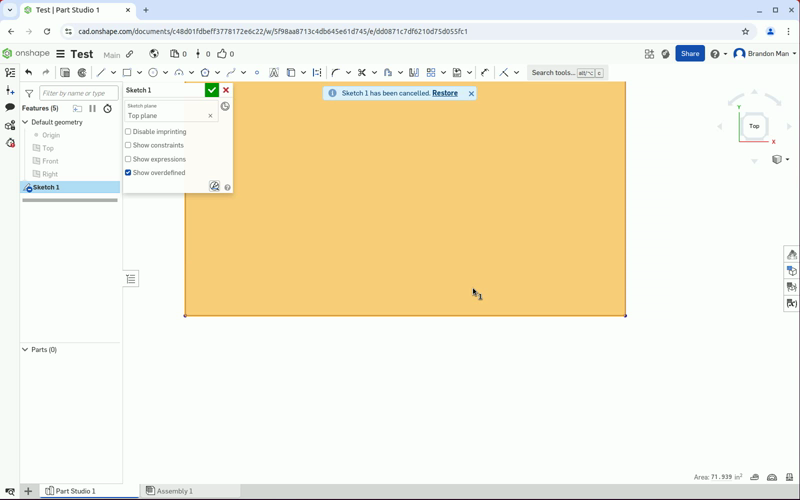
scroll(-6)
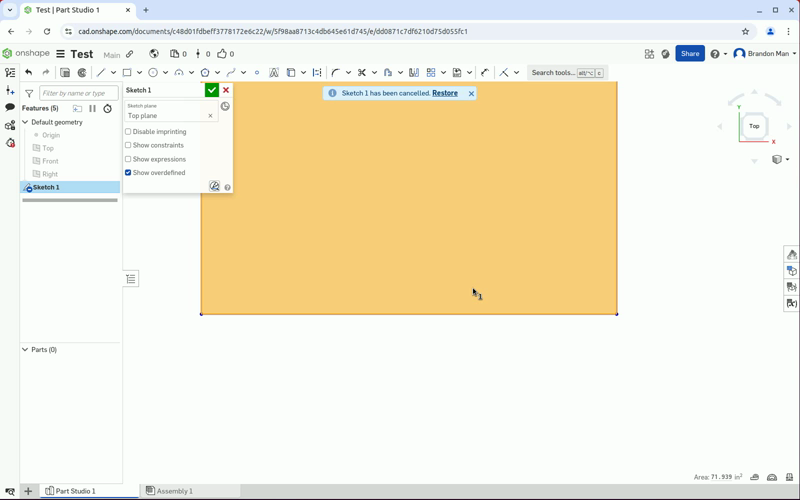
scroll(-6)
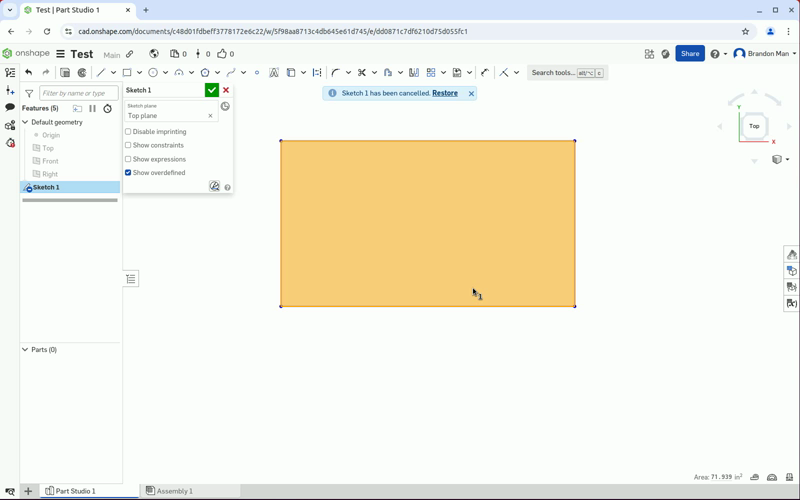
scroll(-6)
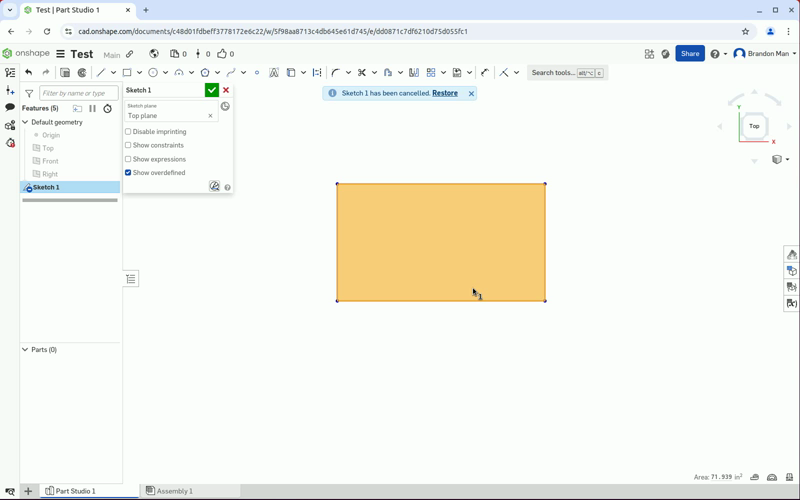
scroll(-6)
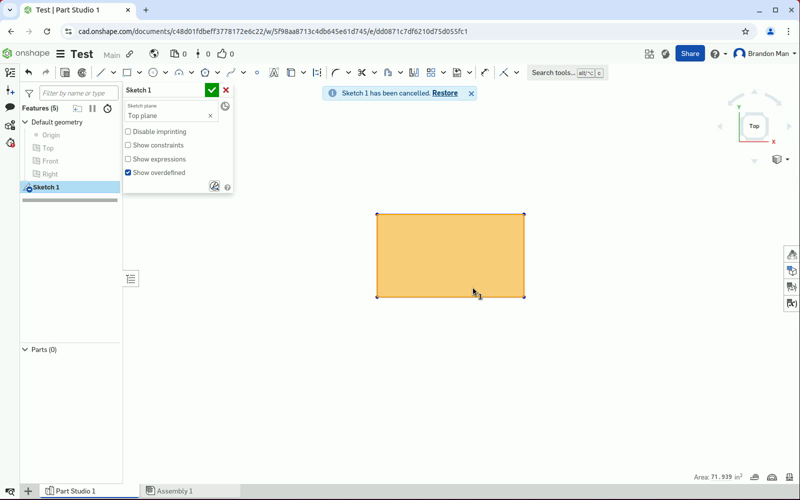
scroll(-6)
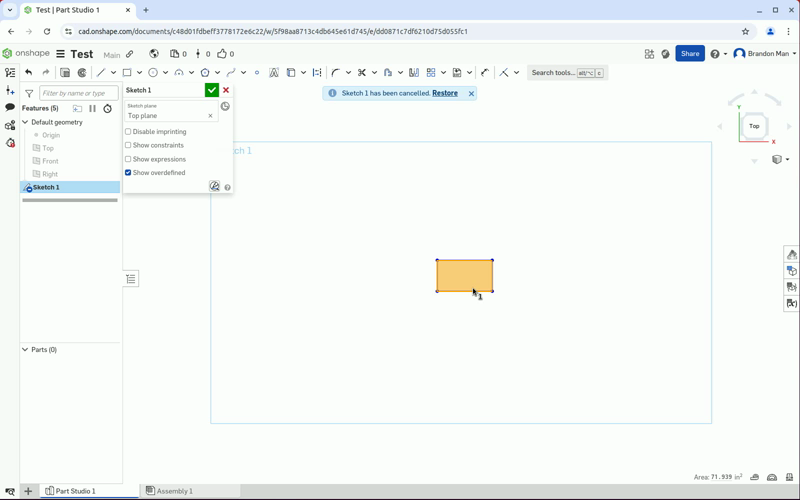
mouse_move(73, 352)
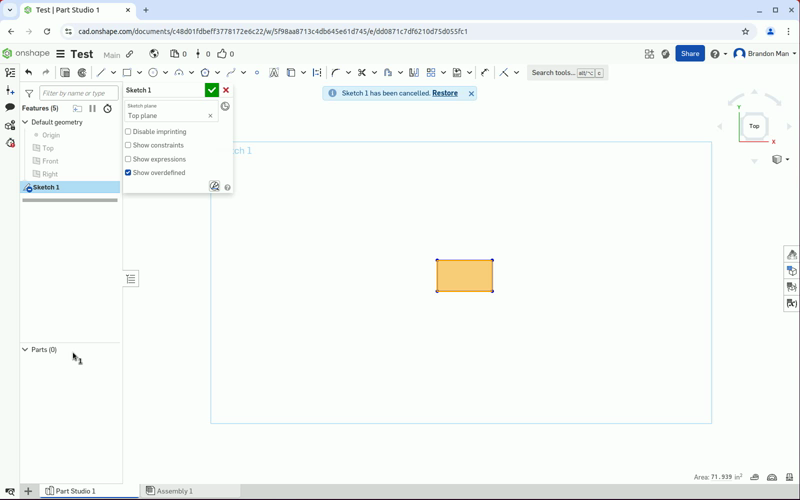
key(shift+y)
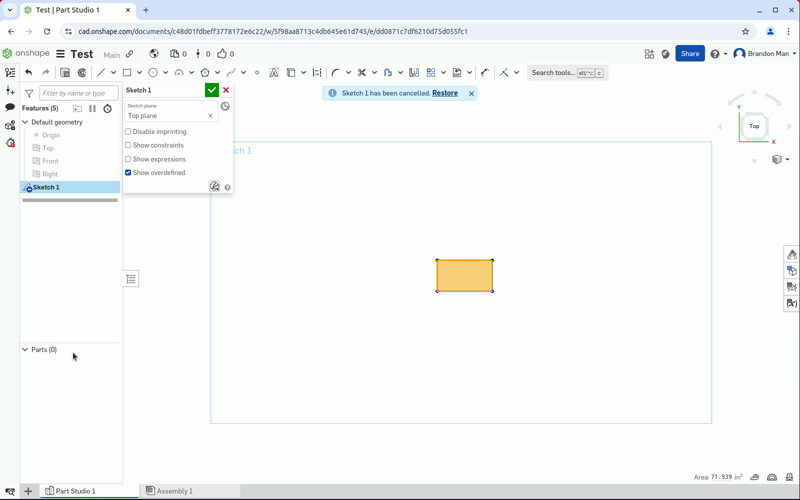
key(shift+e)
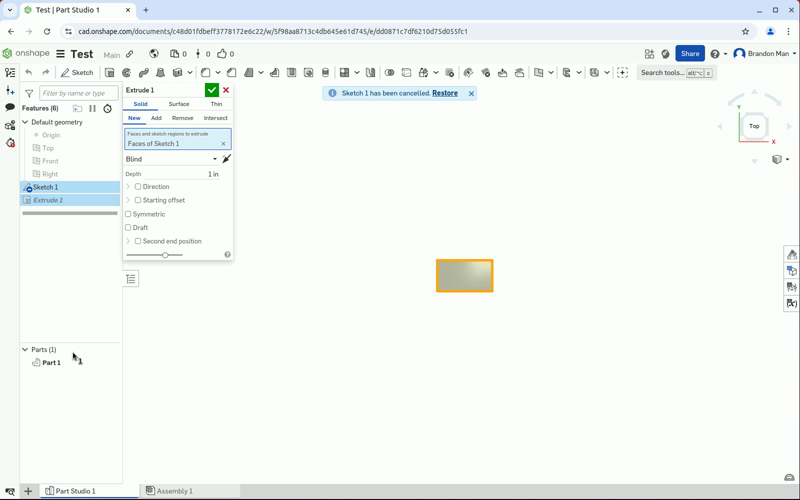
mouse_move(143, 106)
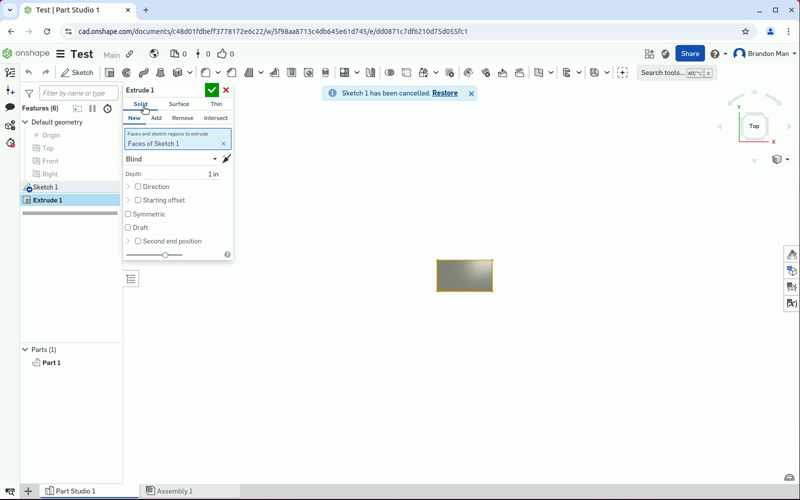
click(143, 106)
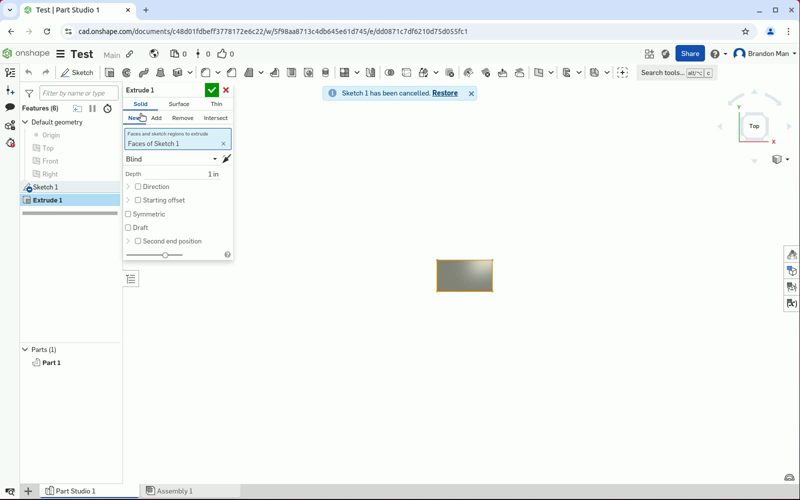
mouse_move(137, 120)
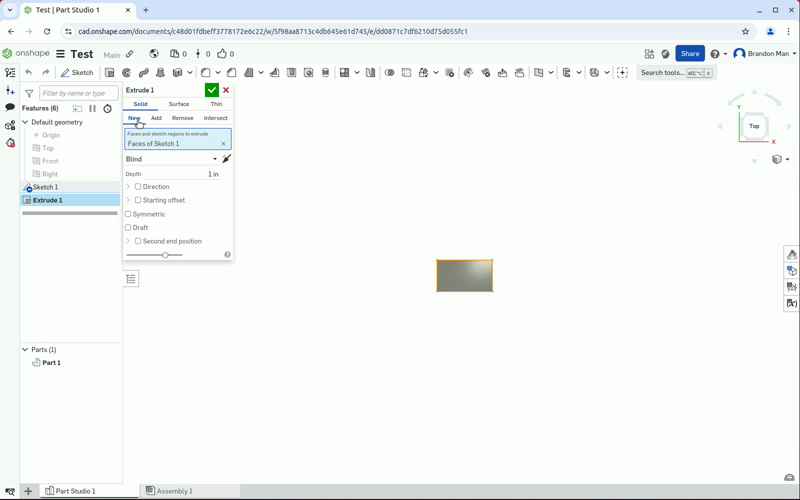
click(137, 120)
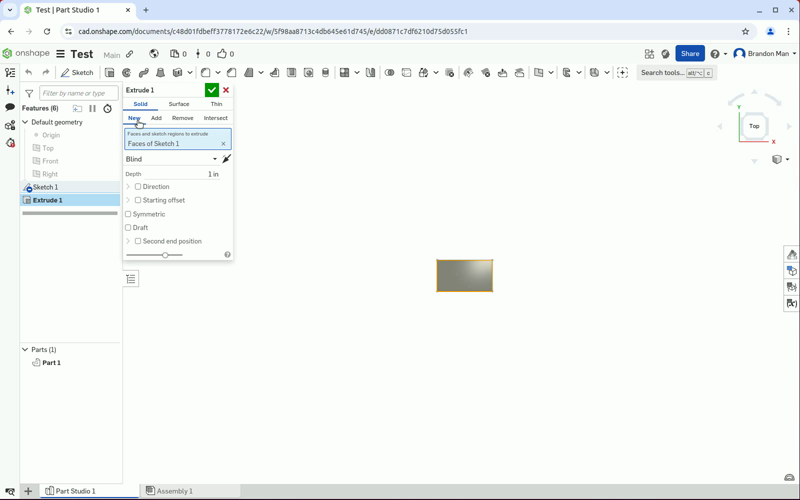
key(tab, 4)
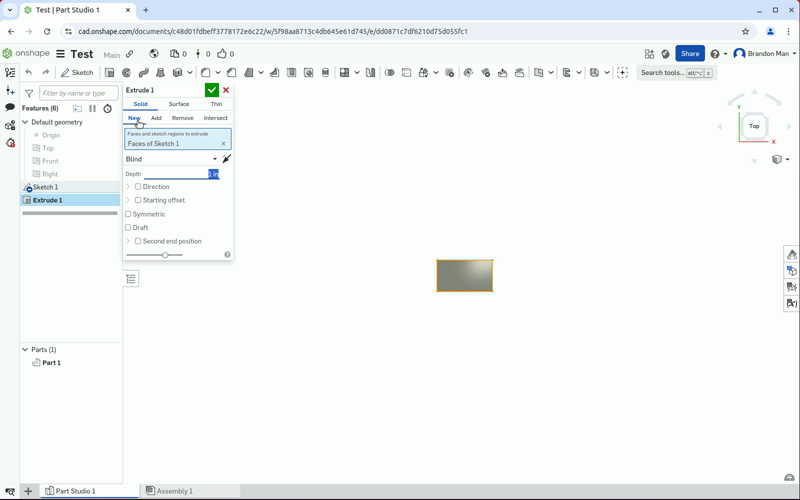
text(3.852)
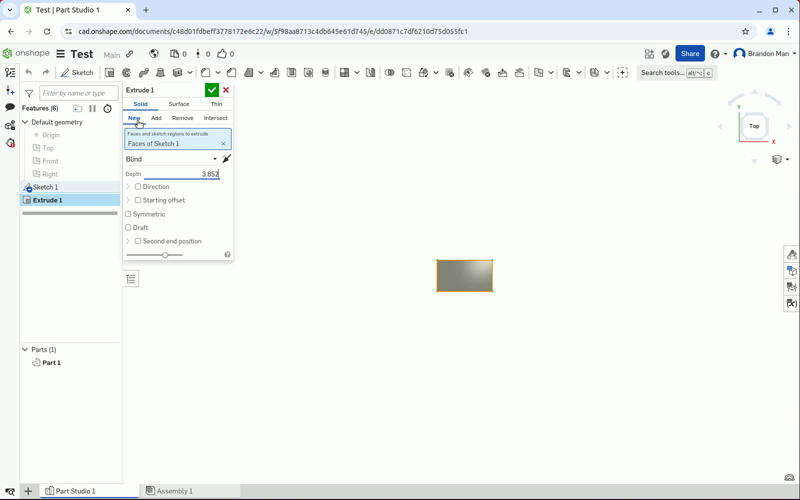
key(tab, 3)
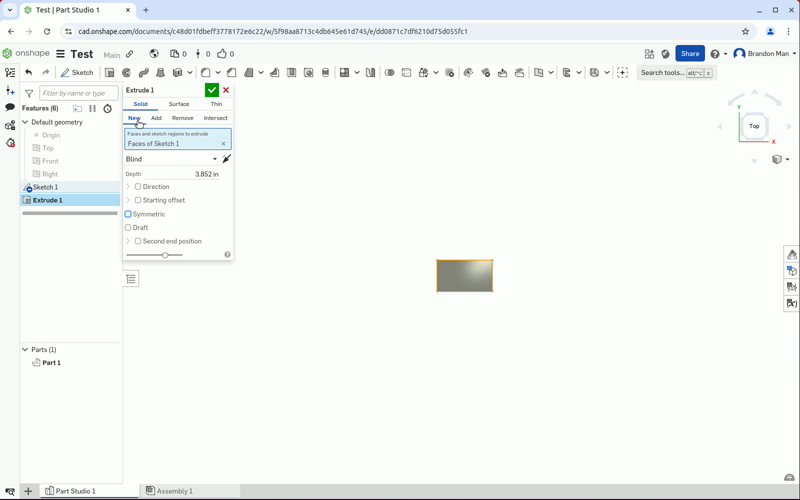
key(space)
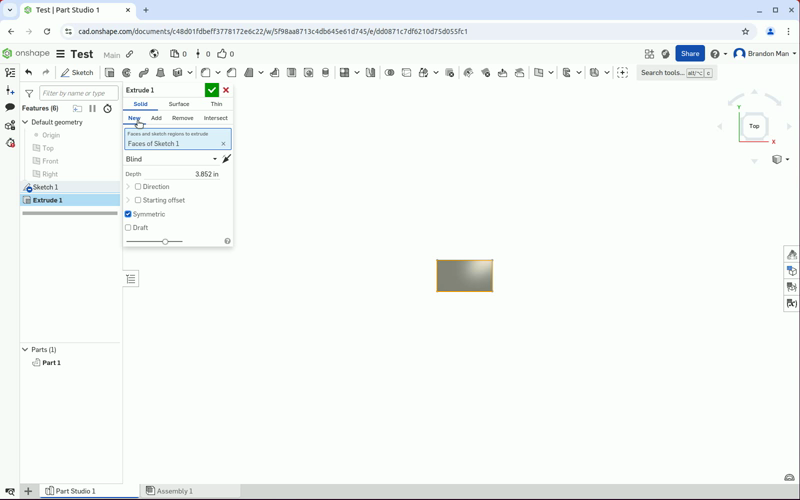
key(enter)
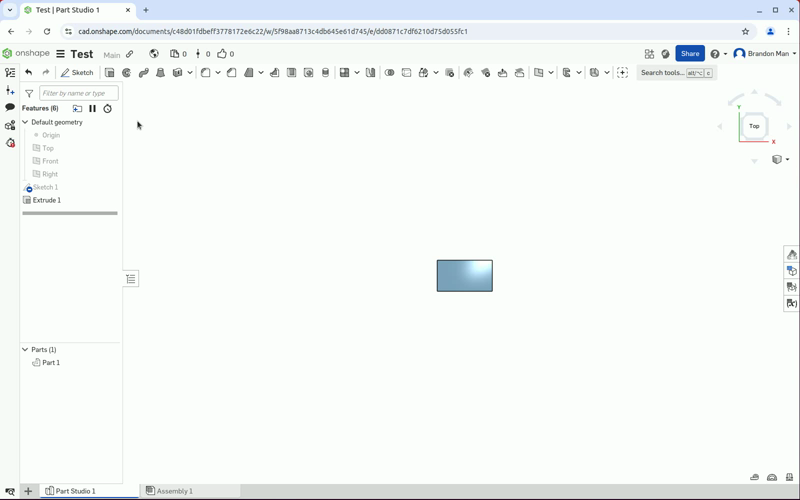
key(shift+h)
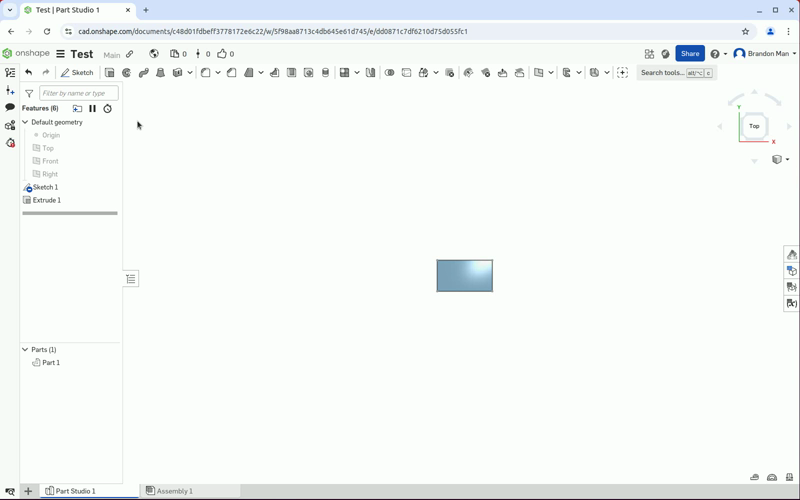
key(shift+h)
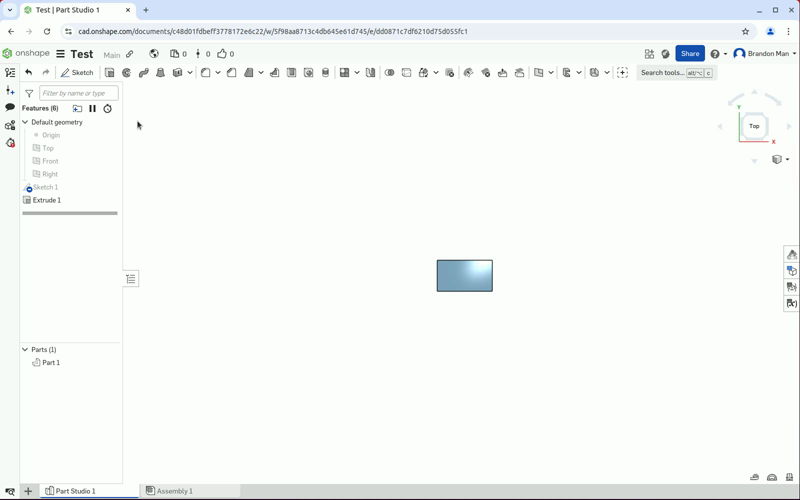
mouse_move(73, 189)
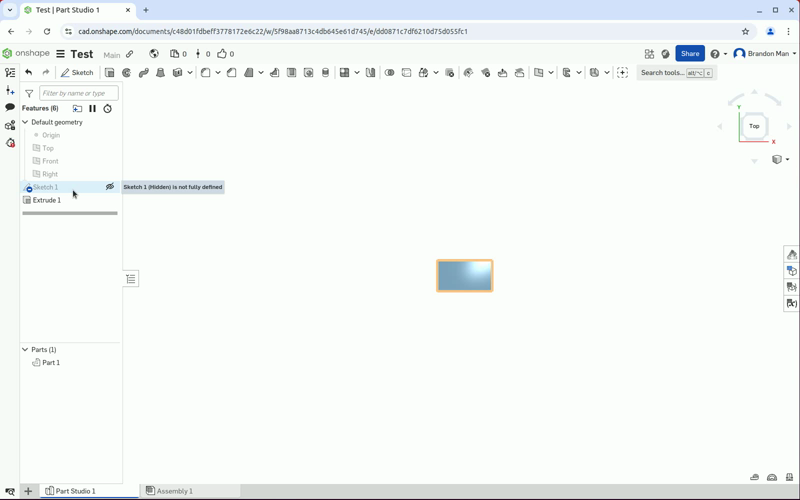
click(73, 189)
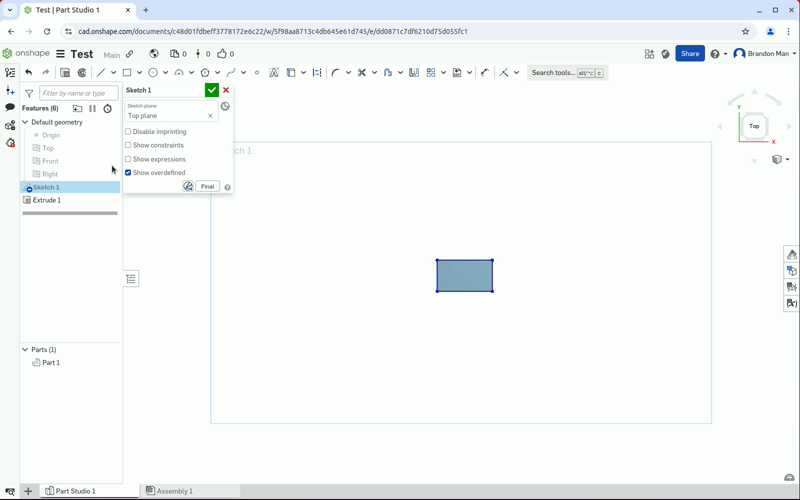
mouse_move(229, 92)
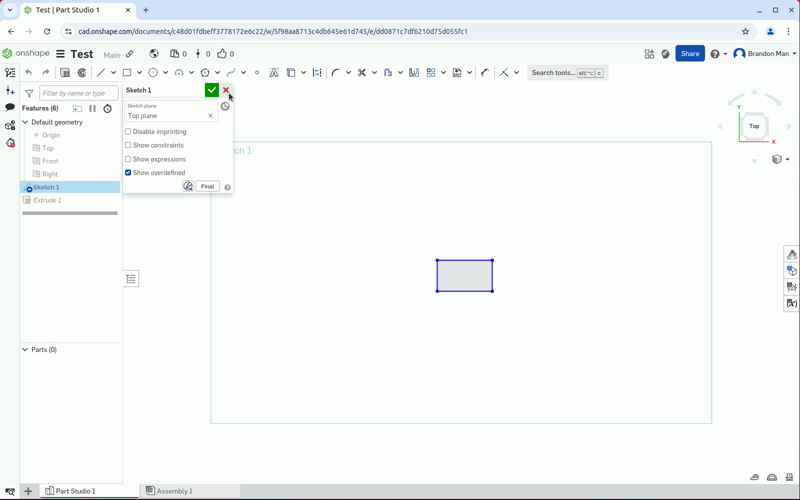
click(229, 92)
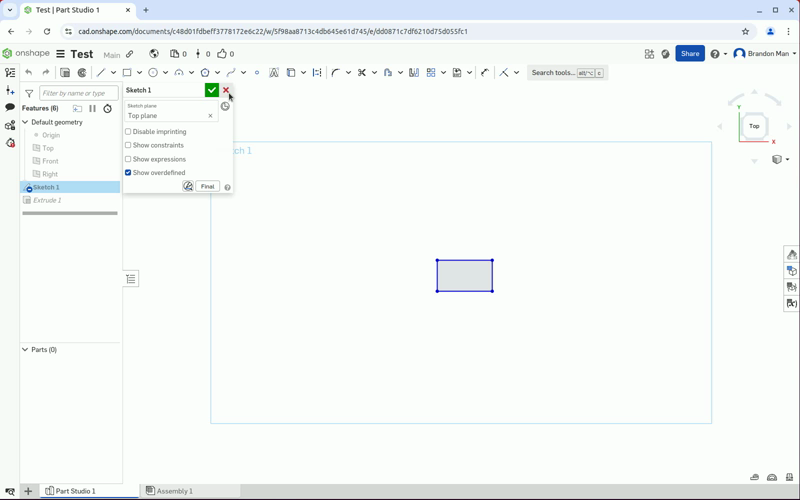
key(shift+s)
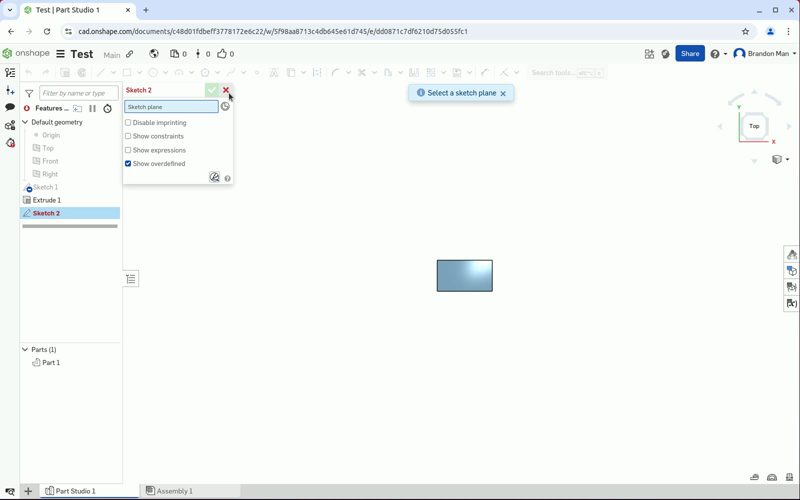
mouse_move(73, 150)
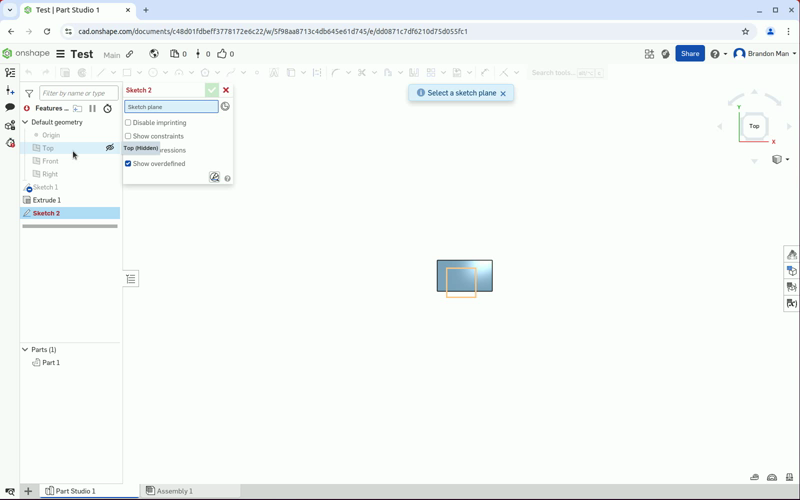
click(73, 150)
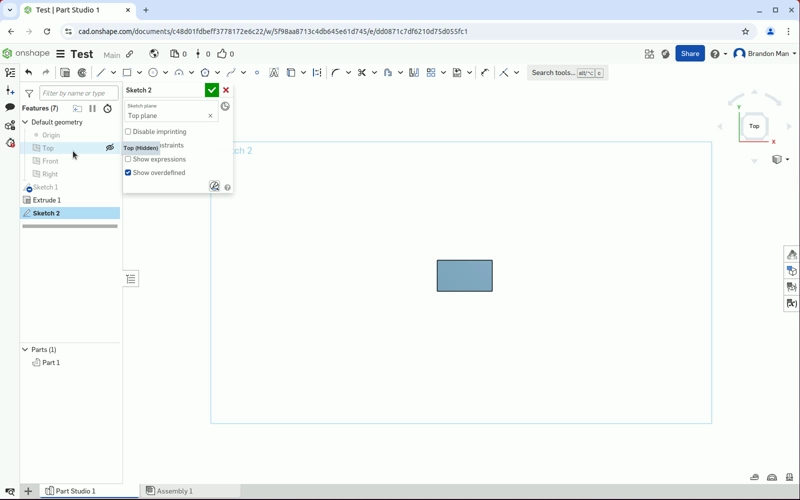
mouse_move(73, 352)
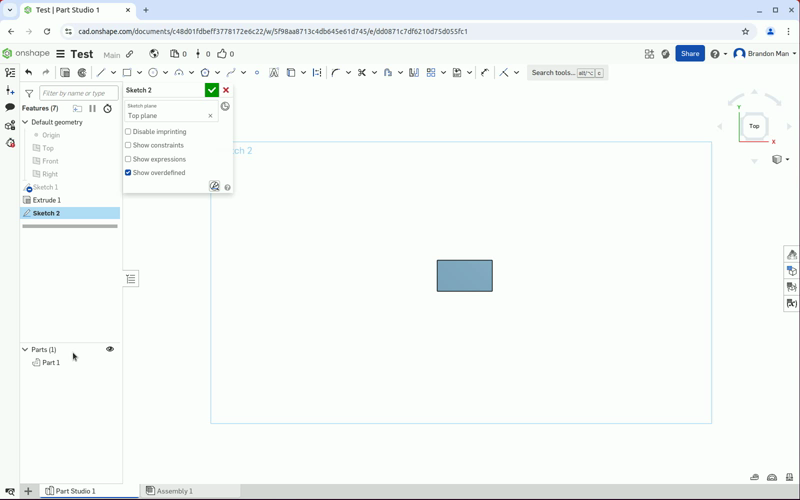
key(y)
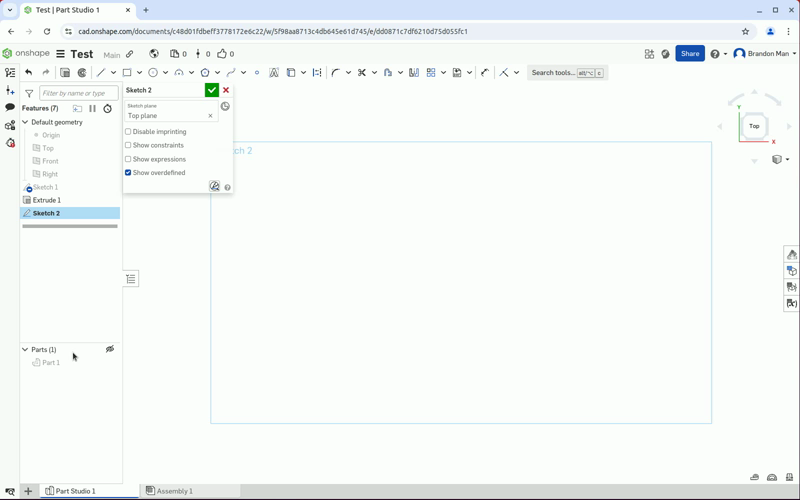
key(l)
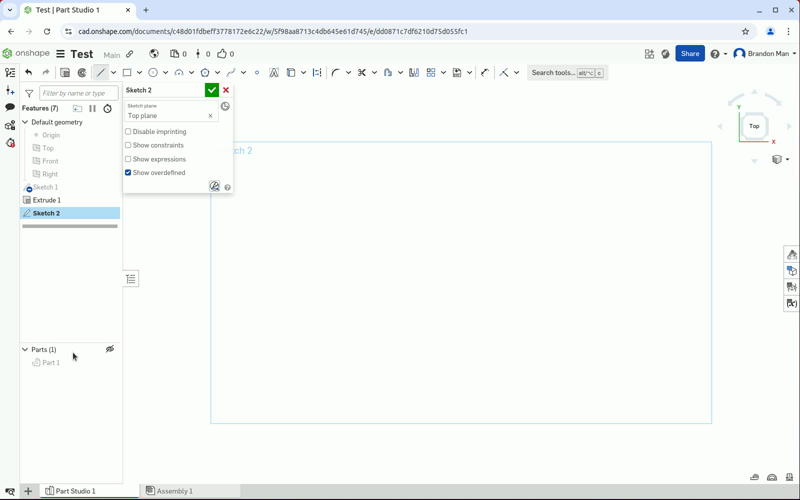
key_down(shift)
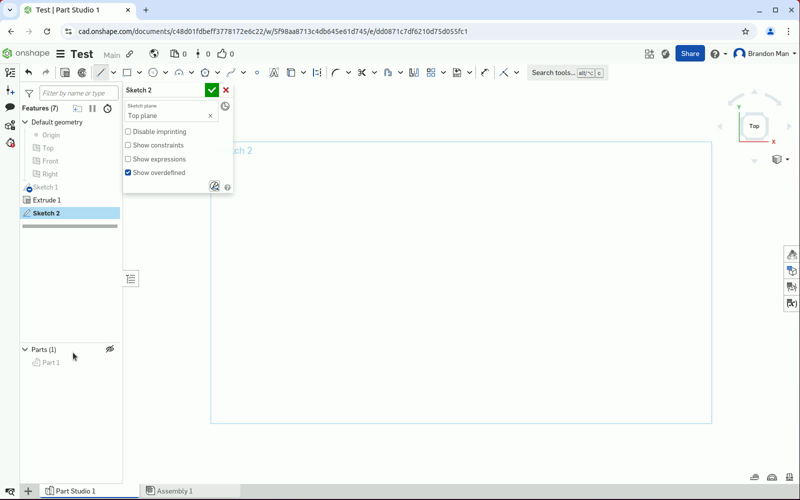
mouse_move(399, 351)
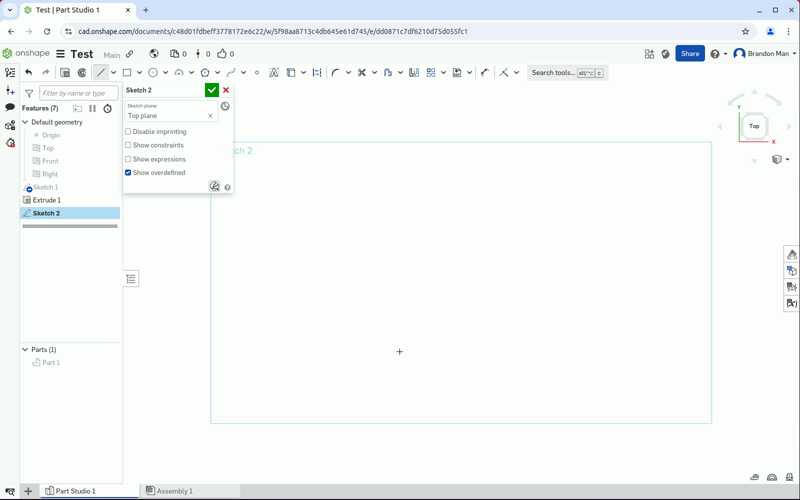
click(399, 351)
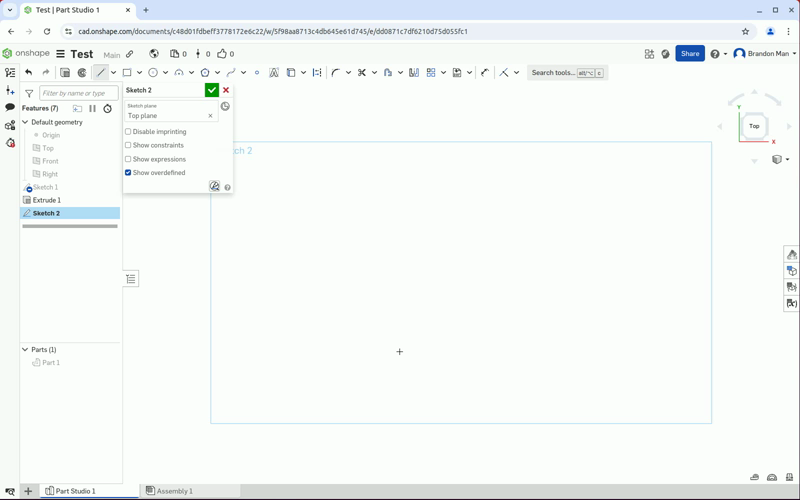
key_up(shift)
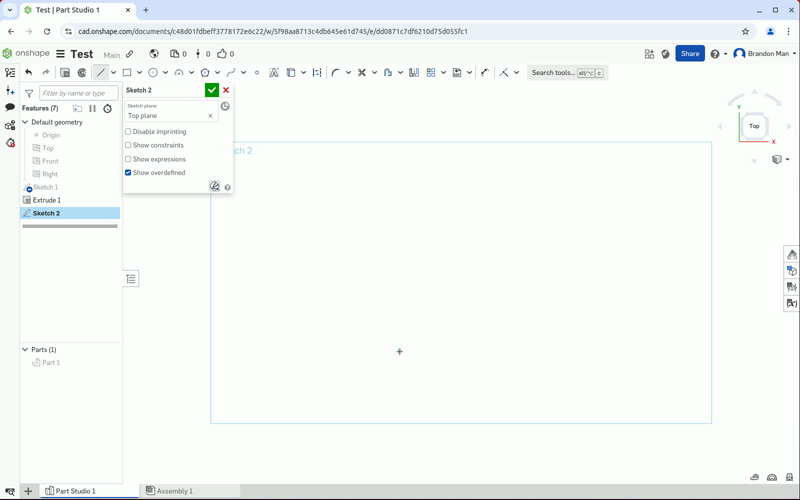
key_down(shift)
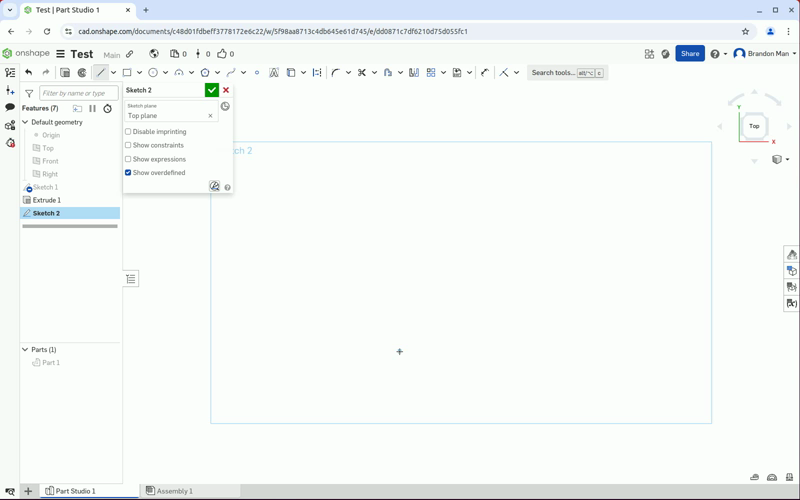
mouse_move(429, 351)
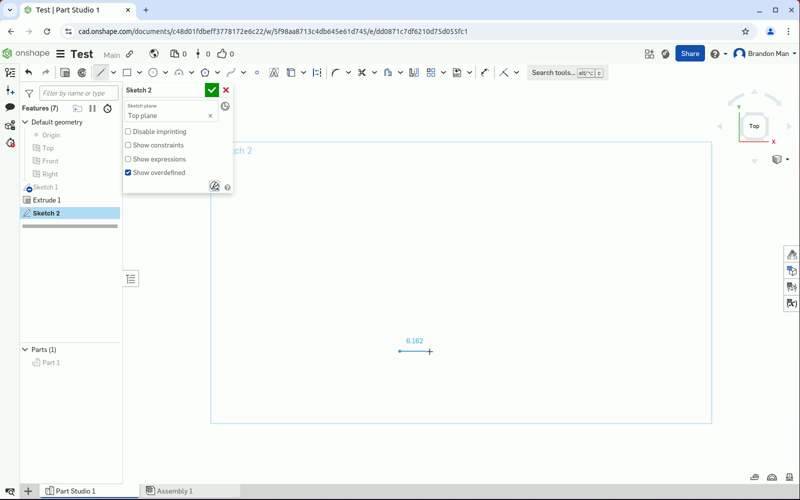
mouse_move(450, 351)
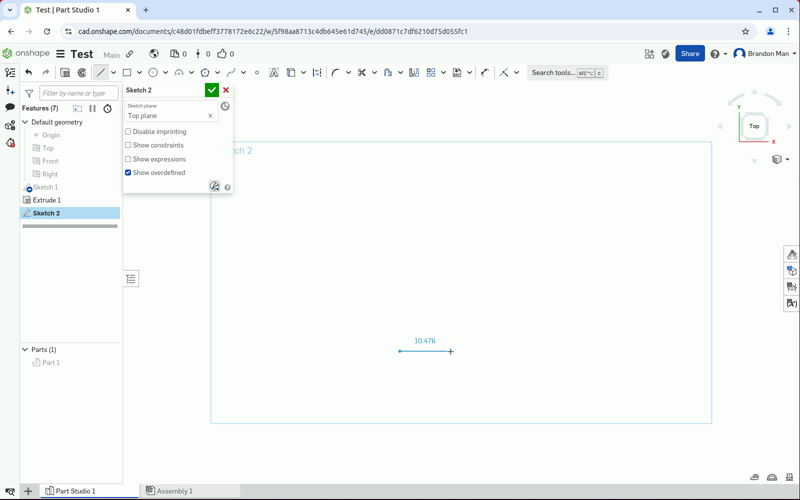
click(450, 351)
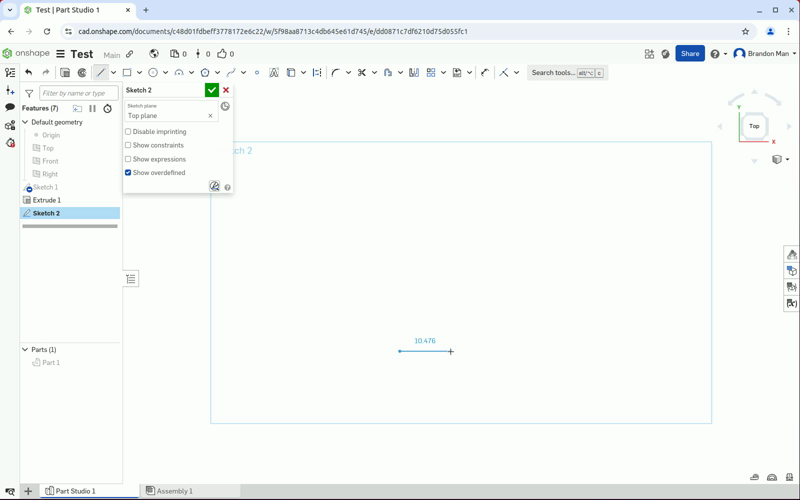
key_up(shift)
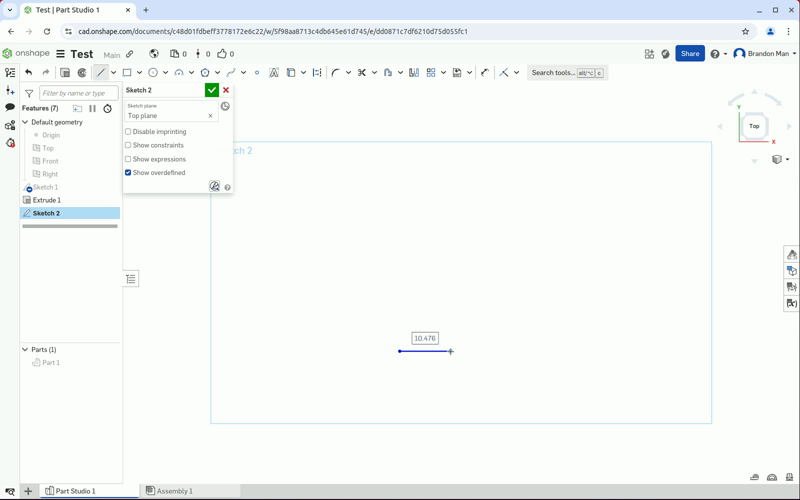
key_down(shift)
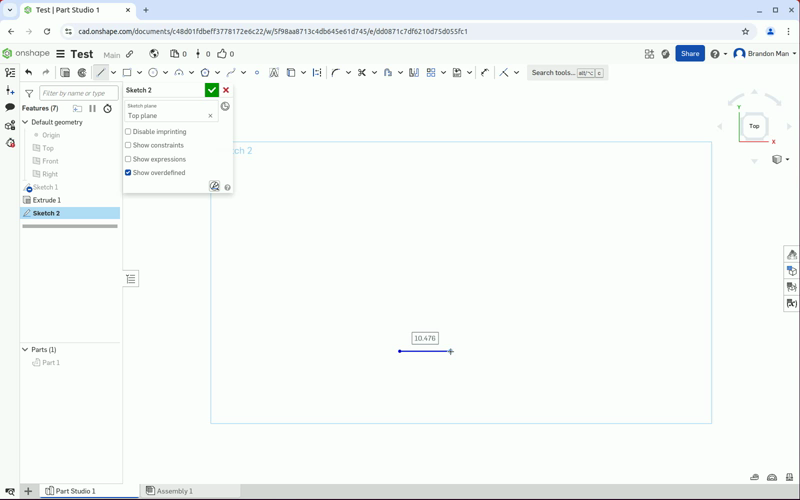
mouse_move(480, 351)
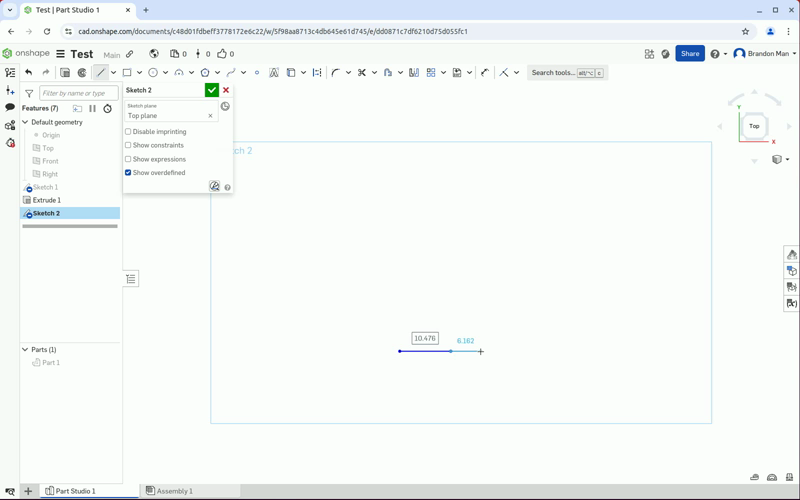
mouse_move(450, 325)
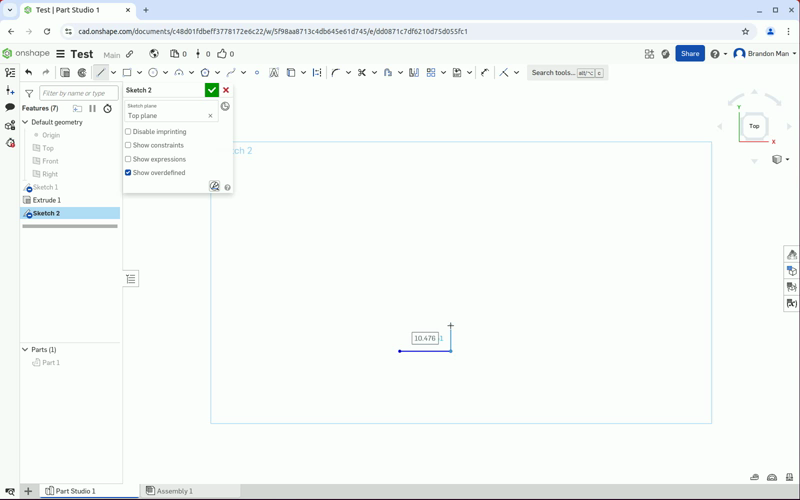
click(450, 325)
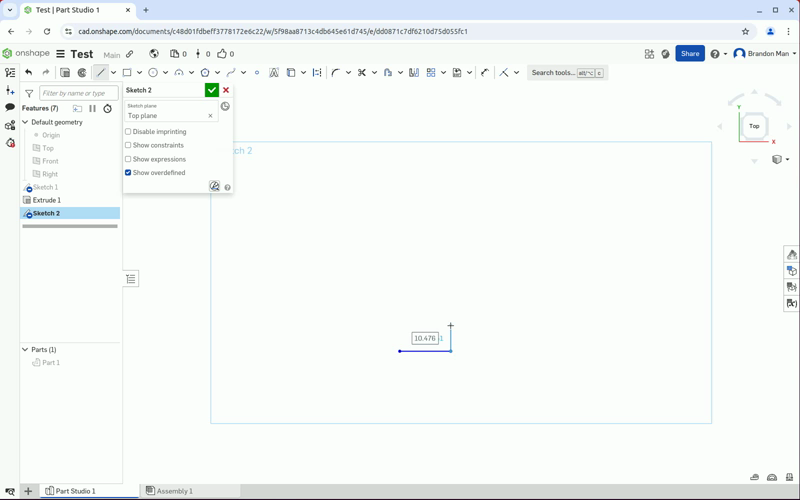
key_up(shift)
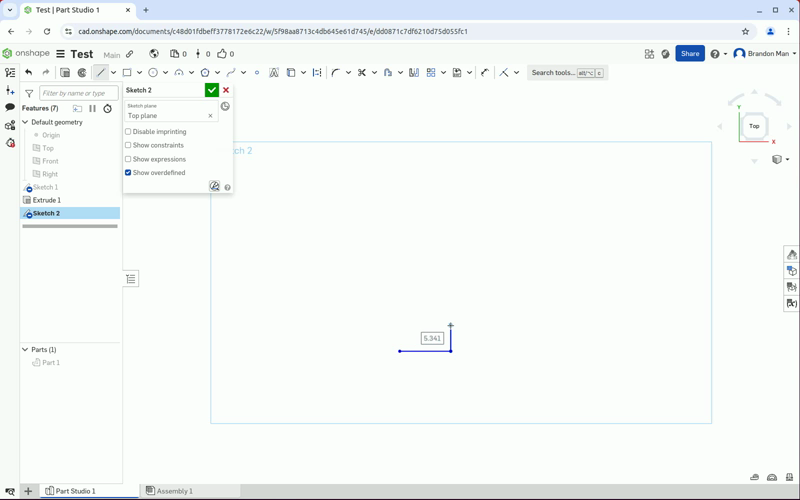
key_down(shift)
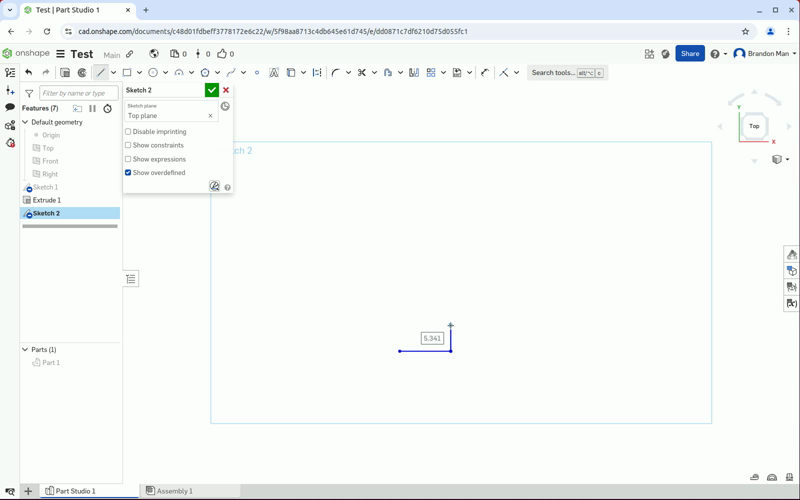
mouse_move(480, 325)
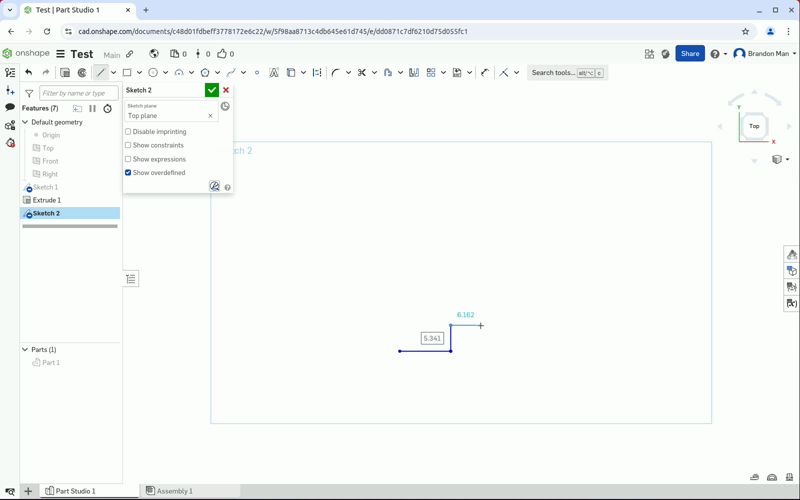
mouse_move(399, 325)
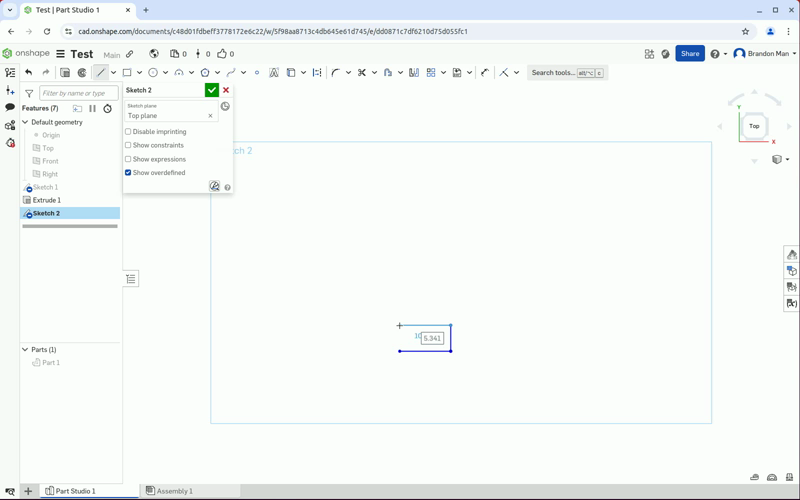
click(399, 325)
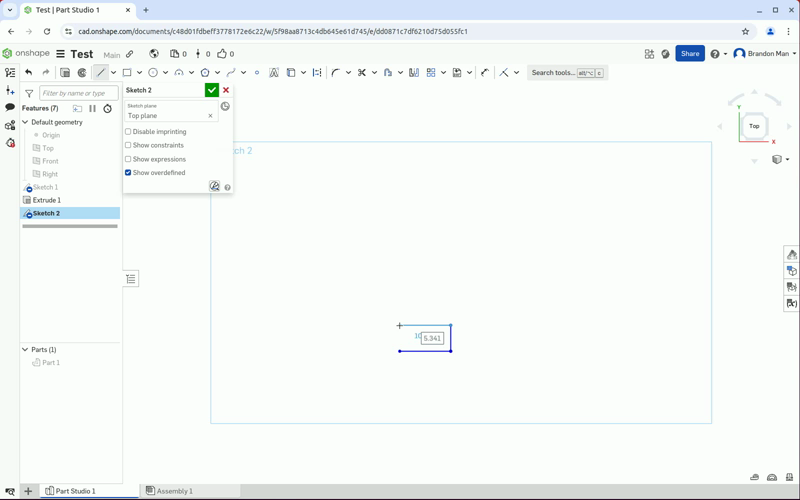
key_up(shift)
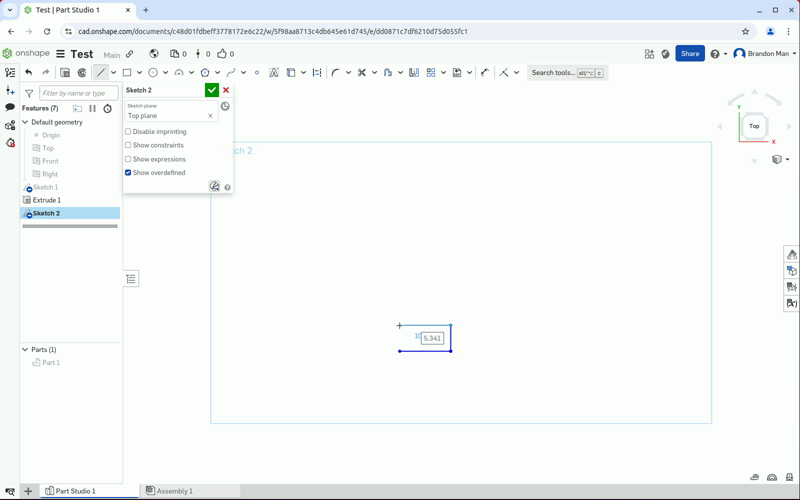
mouse_move(429, 325)
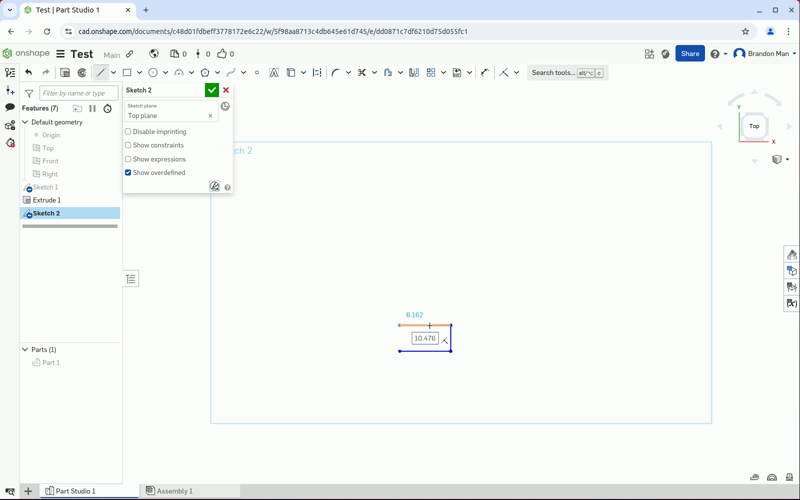
key_down(shift)
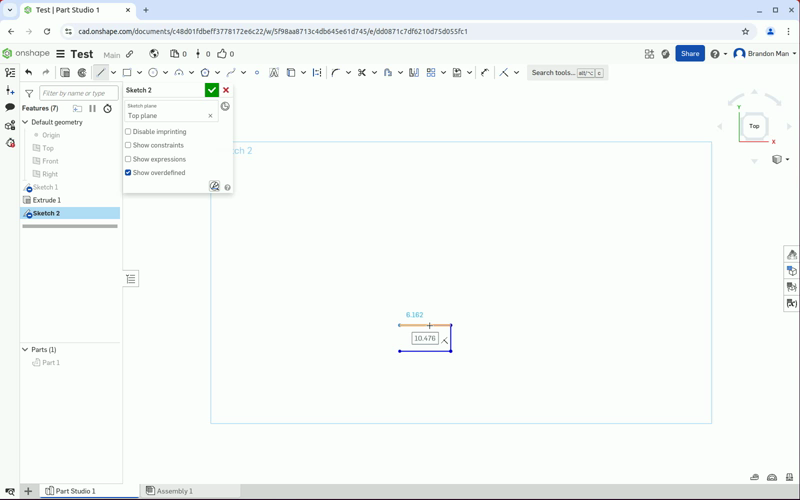
mouse_move(399, 351)
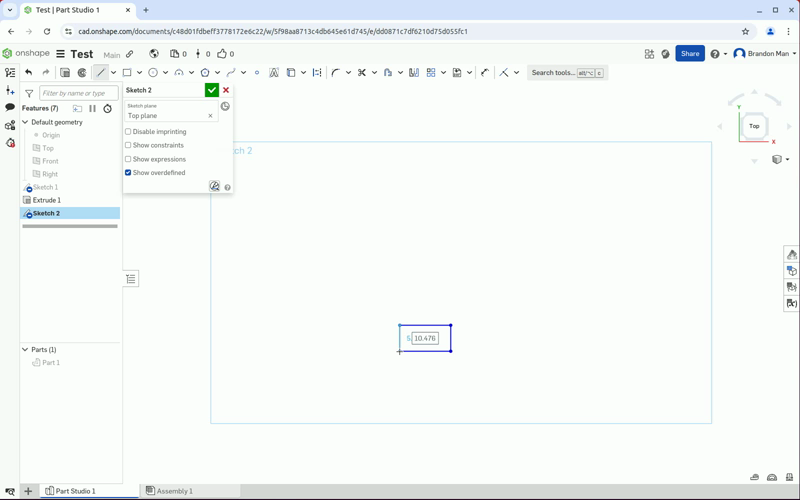
key_up(shift)
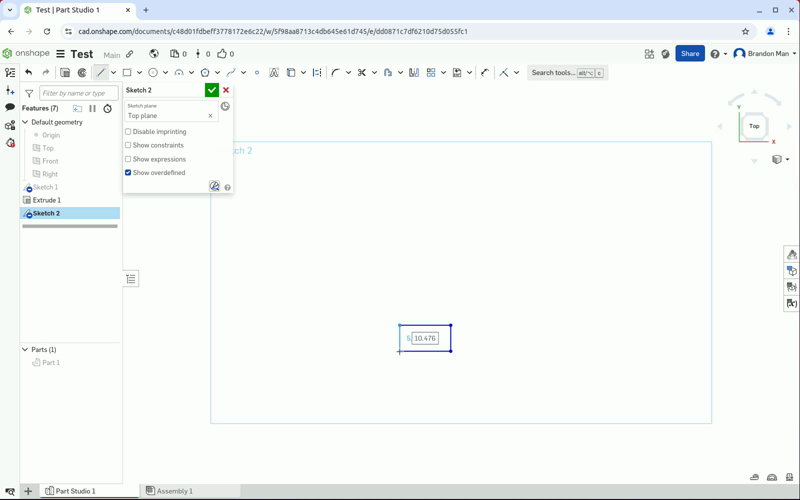
click(399, 351)
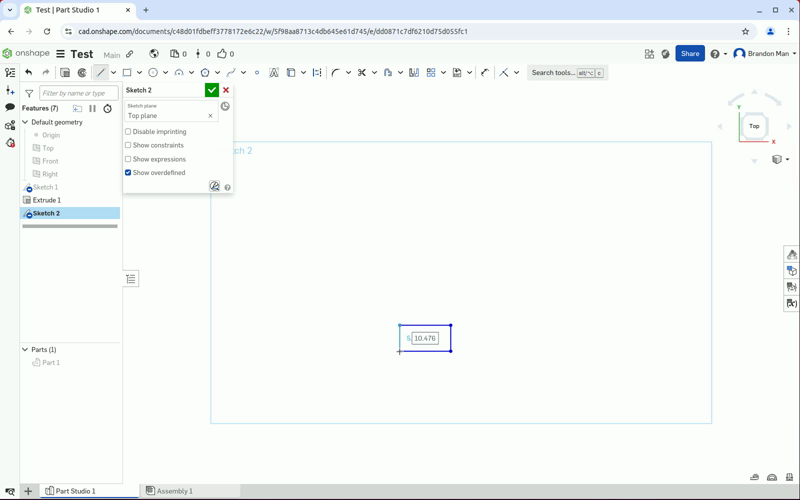
key(esc)
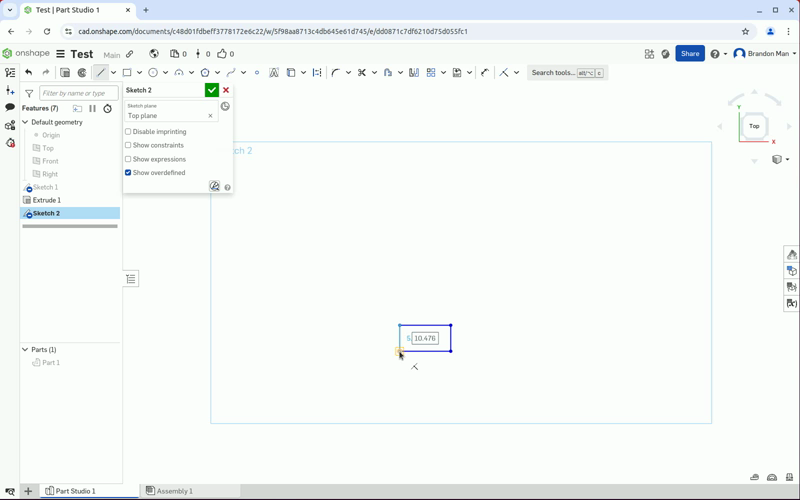
mouse_move(414, 337)
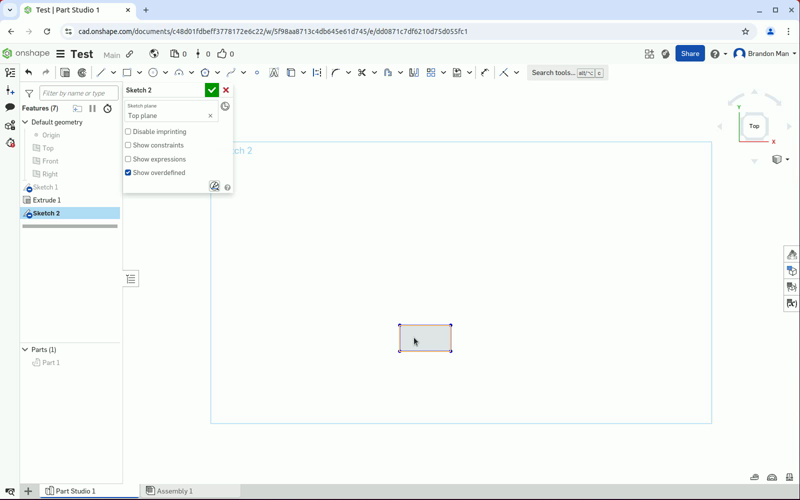
scroll(6)
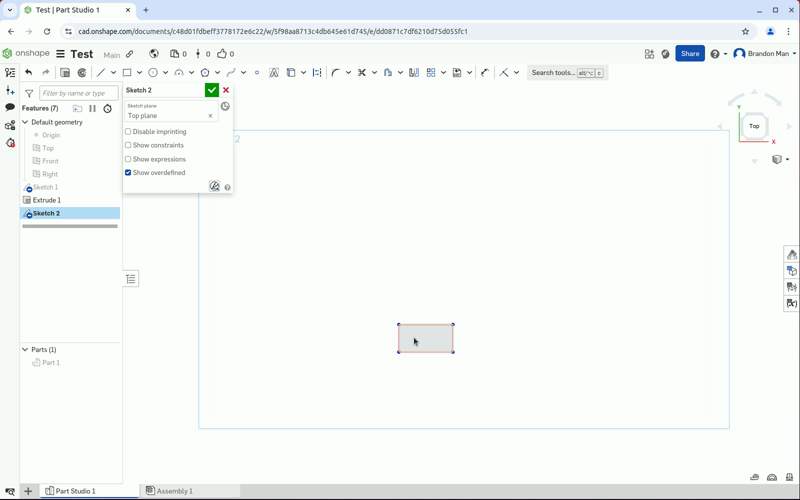
scroll(6)
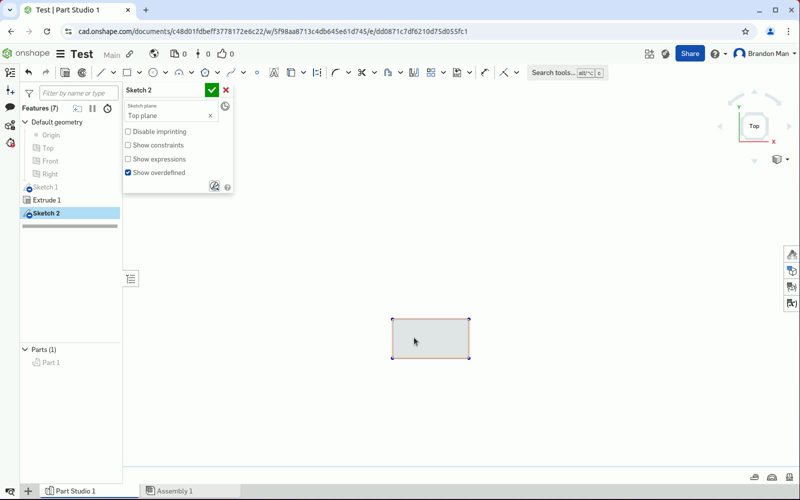
scroll(6)
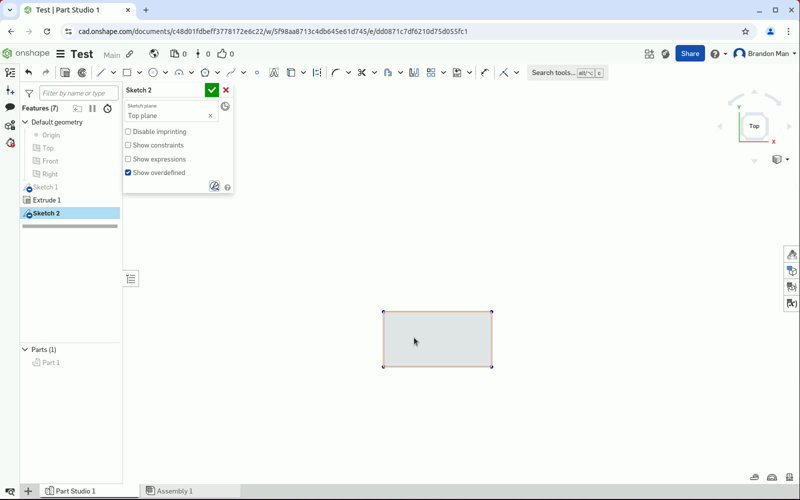
scroll(6)
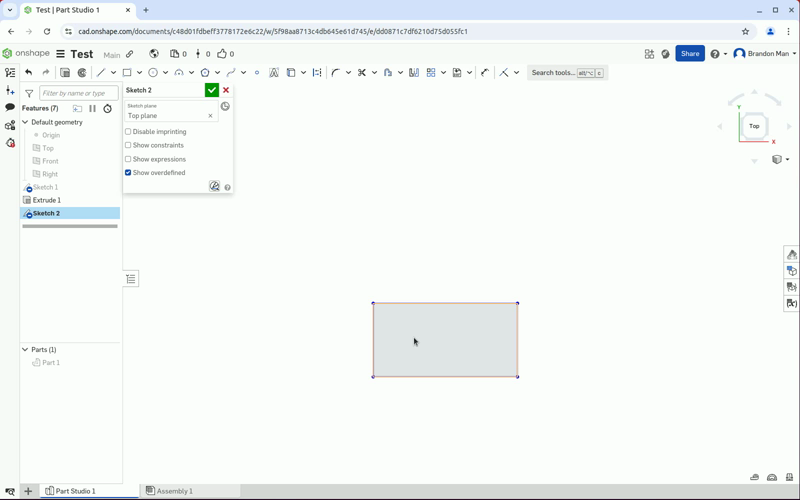
scroll(6)
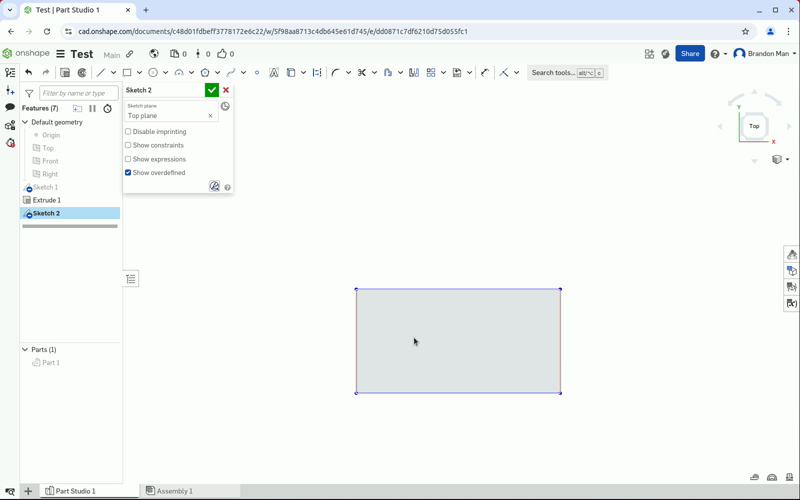
scroll(6)
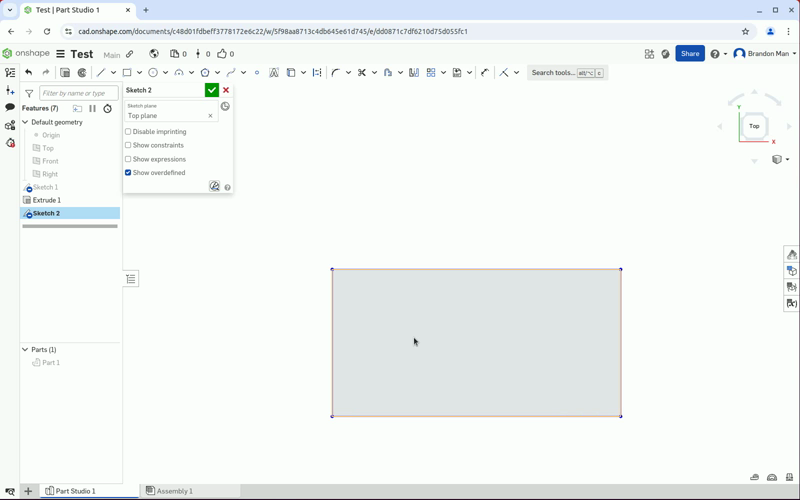
scroll(6)
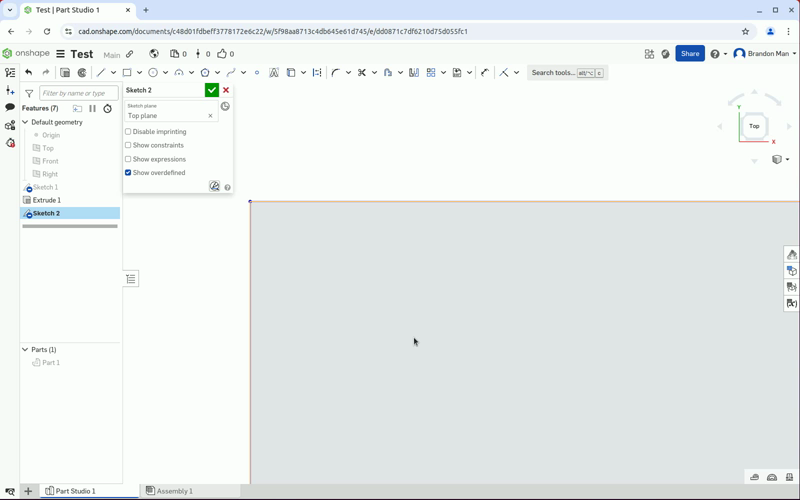
click(414, 337)
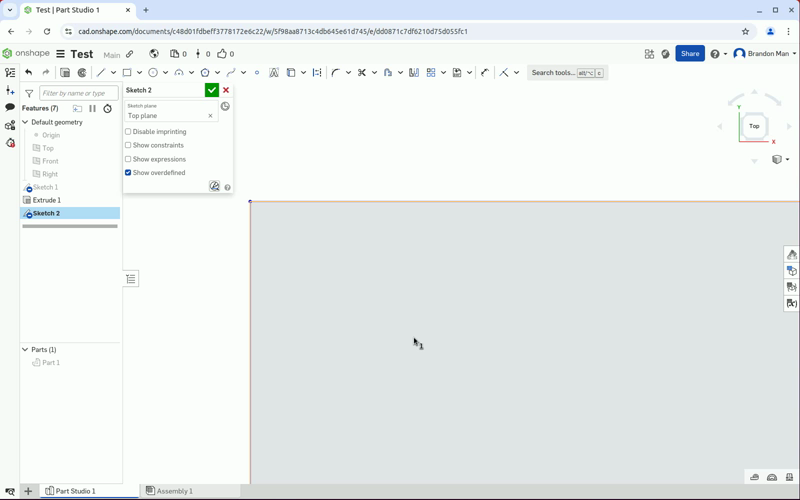
scroll(-6)
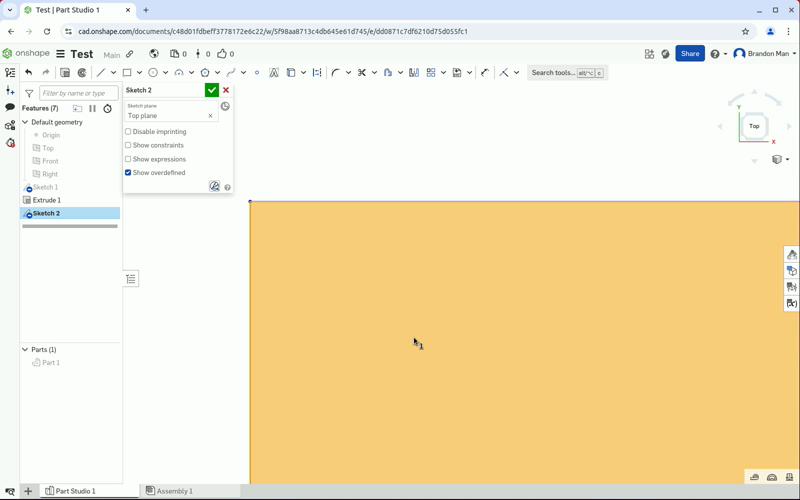
scroll(-6)
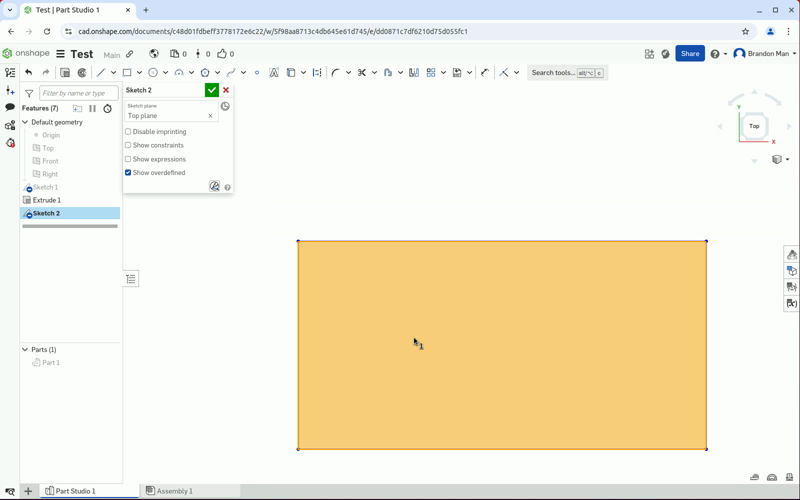
scroll(-6)
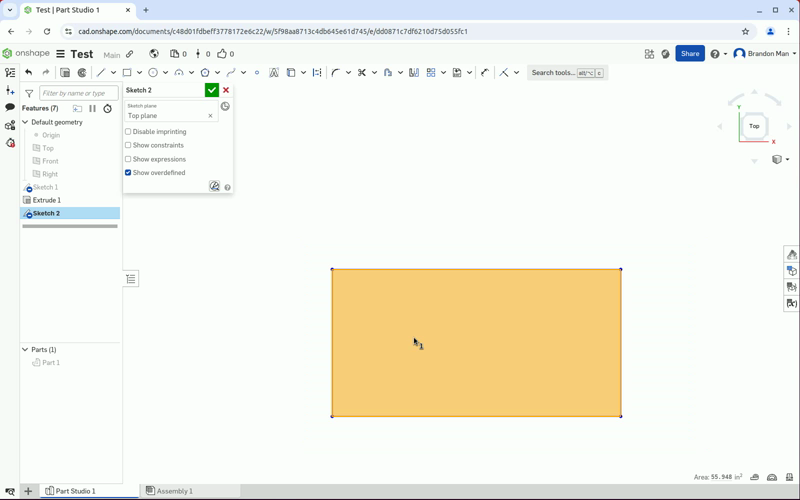
scroll(-6)
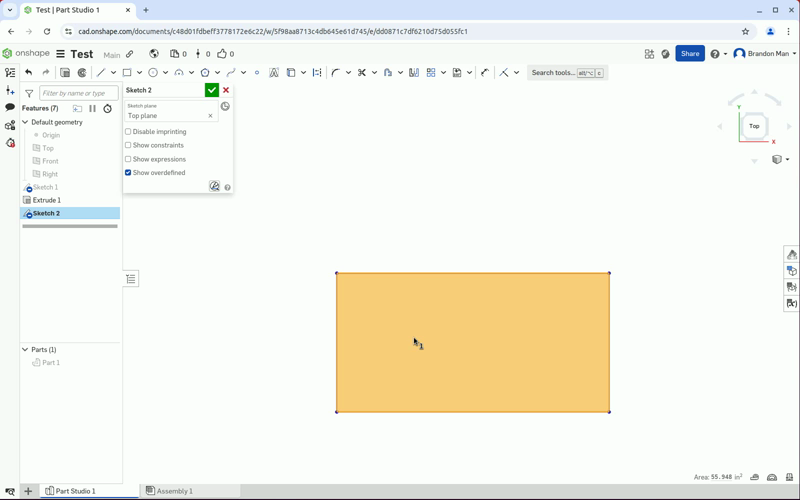
scroll(-6)
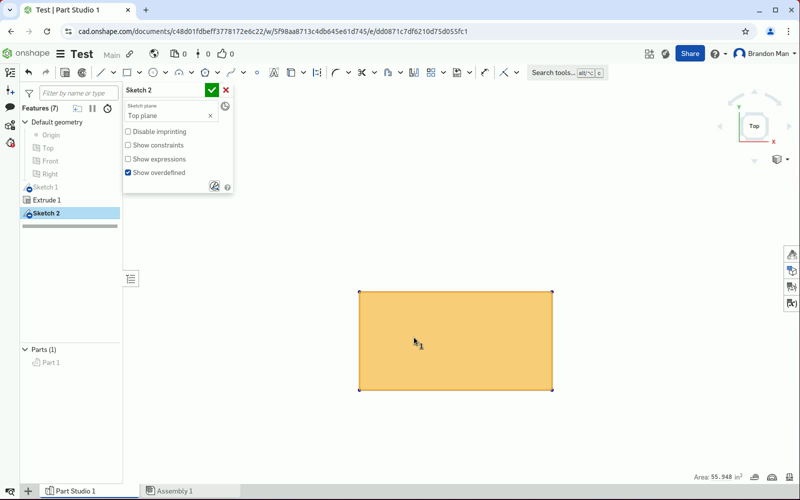
scroll(-6)
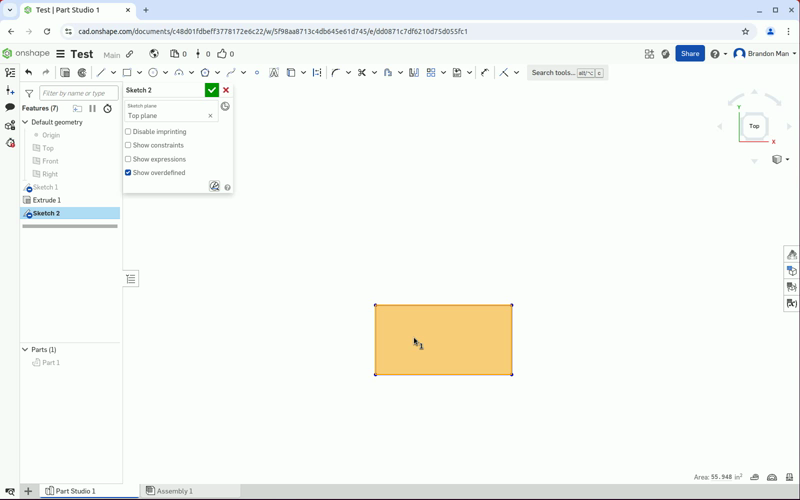
scroll(-6)
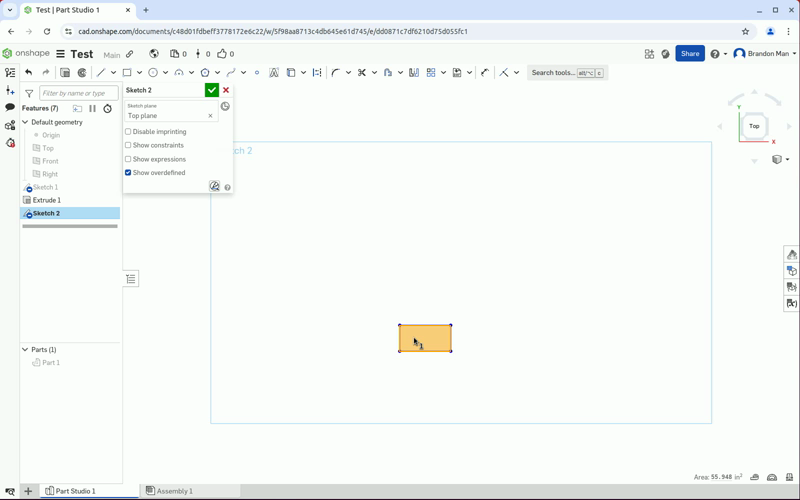
mouse_move(73, 352)
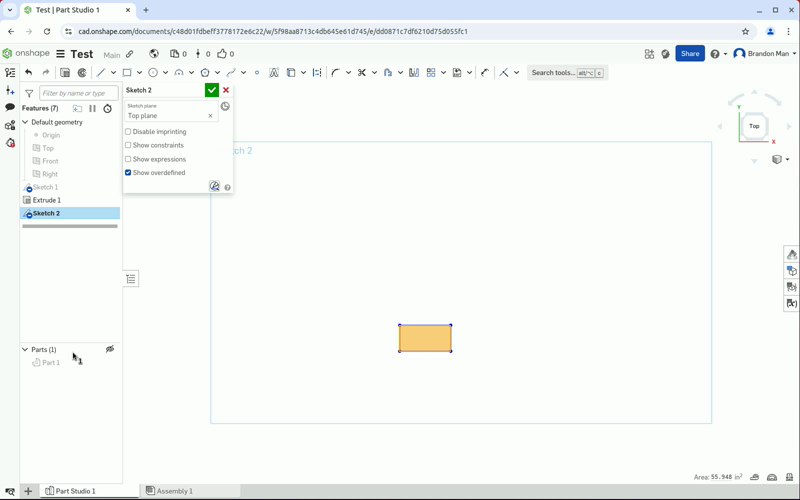
key(shift+y)
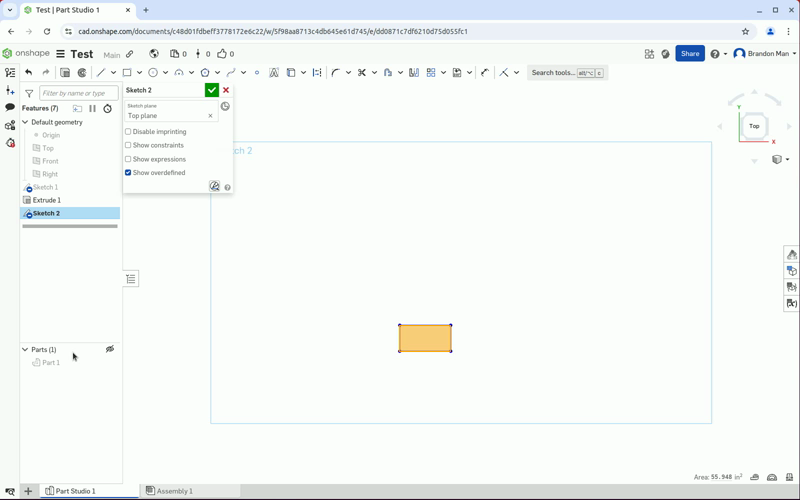
key(shift+e)
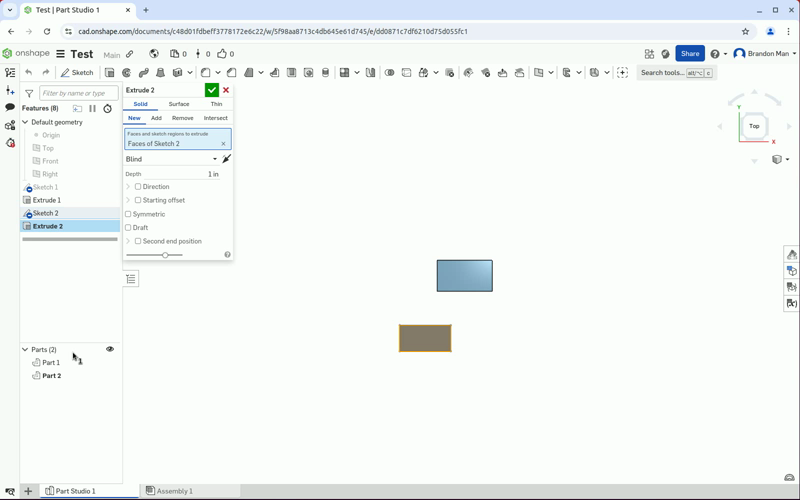
mouse_move(143, 106)
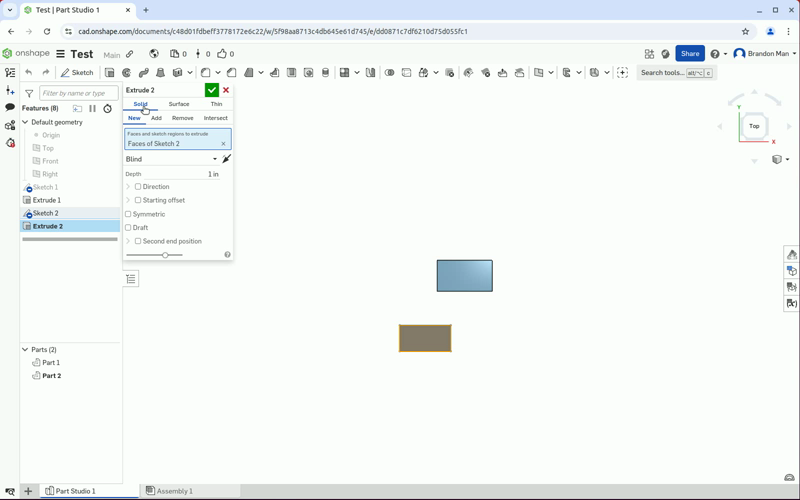
click(143, 106)
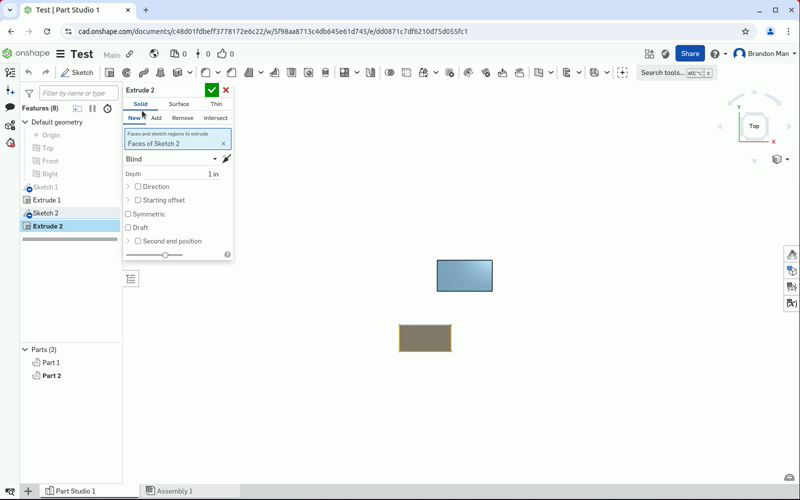
mouse_move(137, 120)
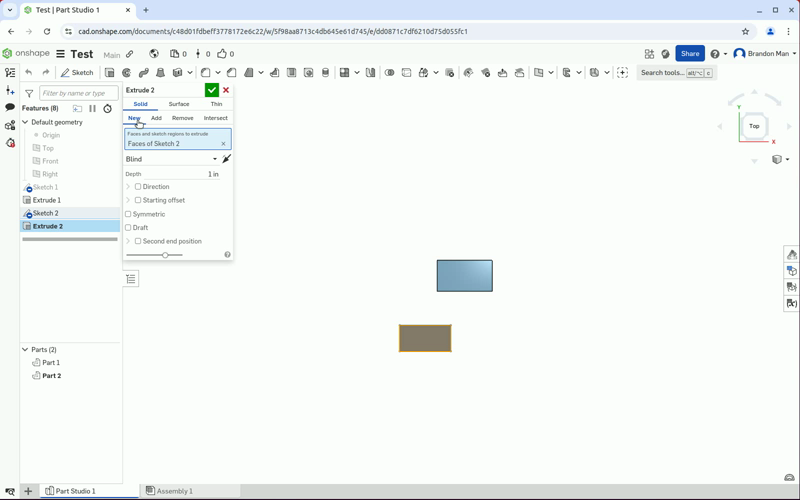
click(137, 120)
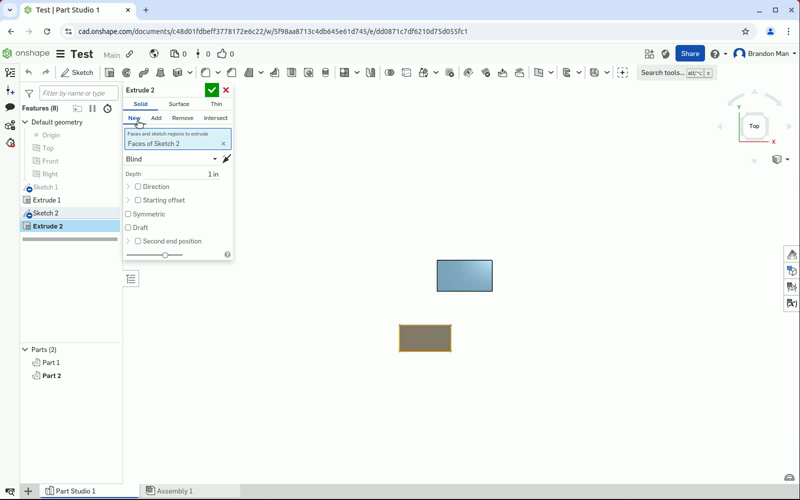
key(tab, 4)
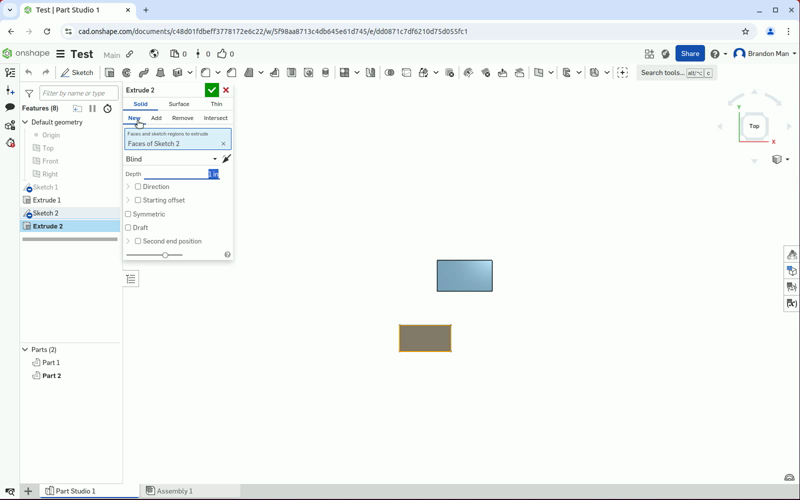
text(2.408)
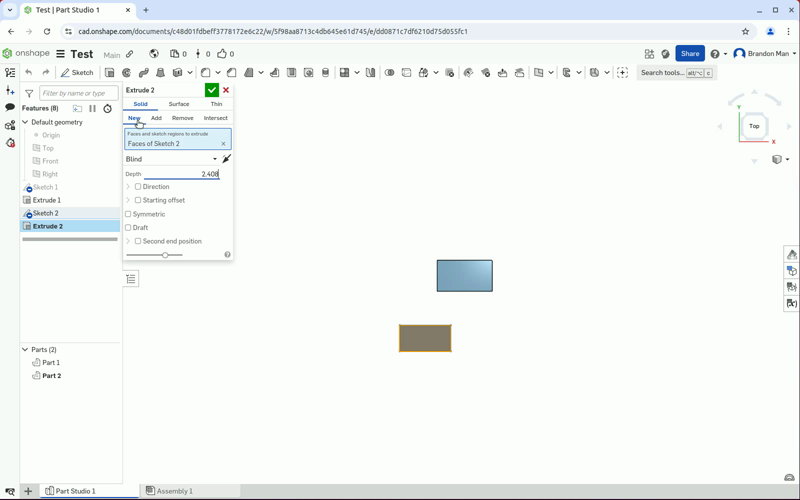
key(tab, 3)
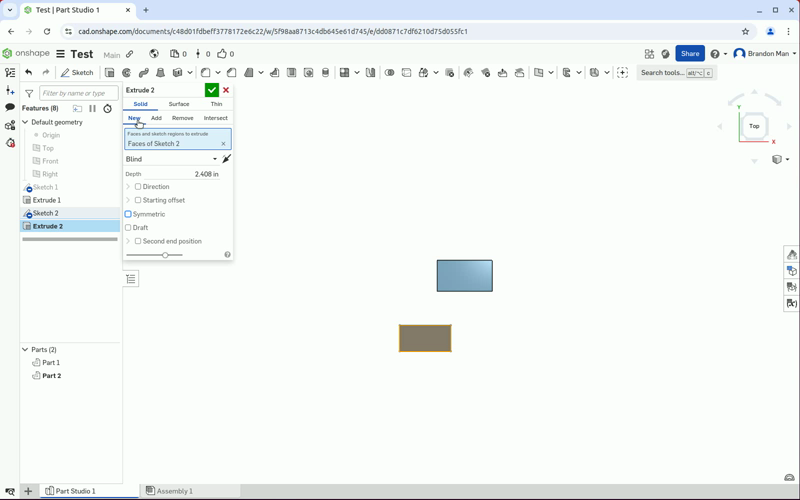
key(space)
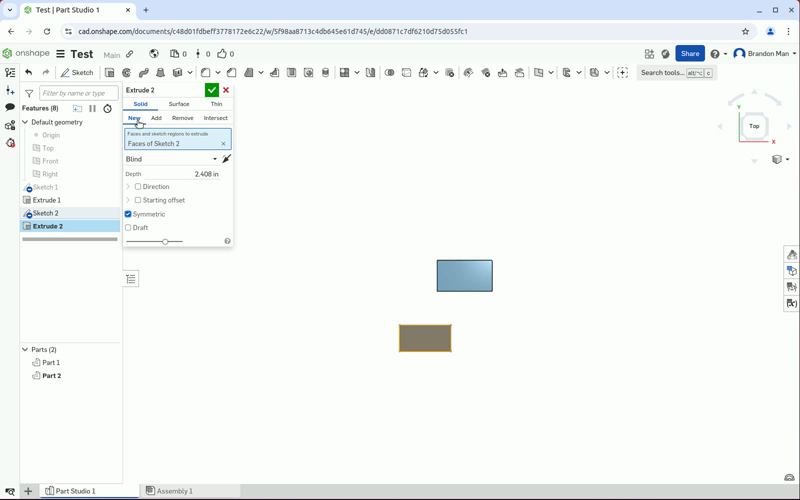
key(enter)
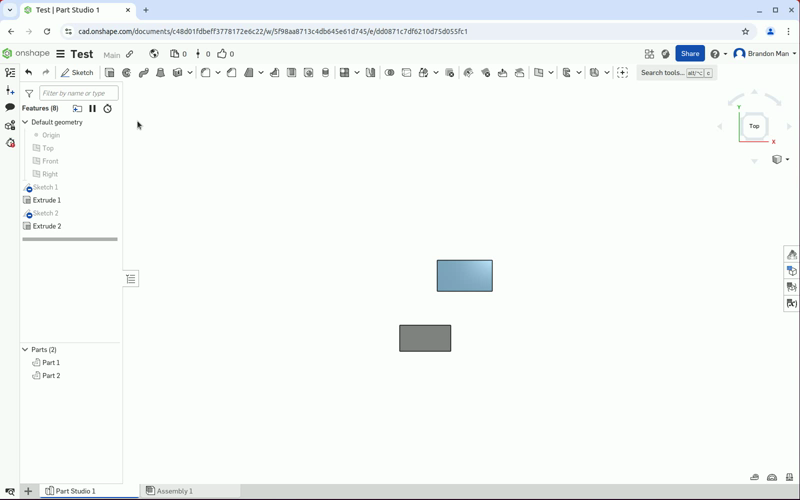
key(shift+h)
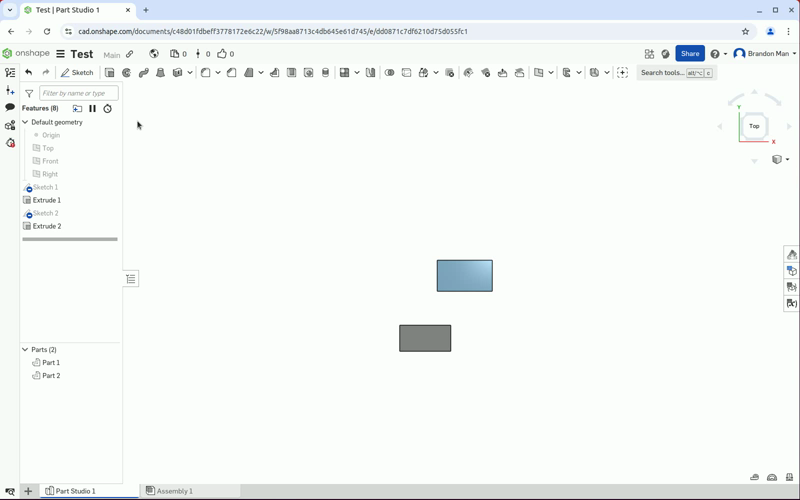
key(shift+h)
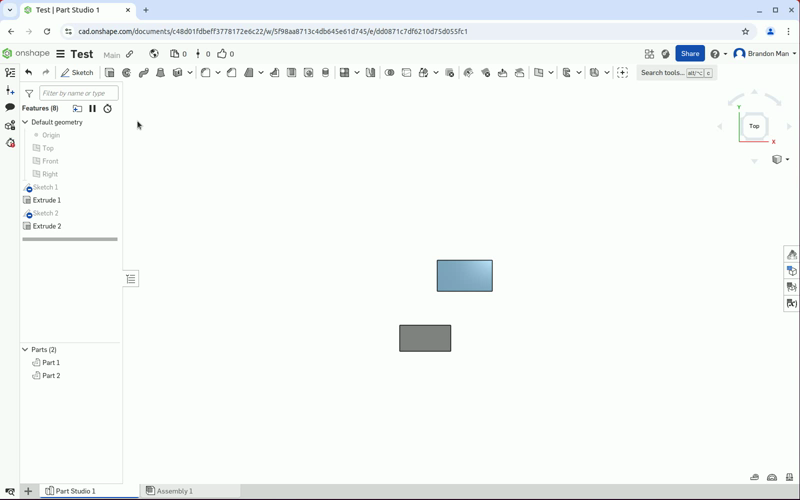
mouse_move(73, 189)
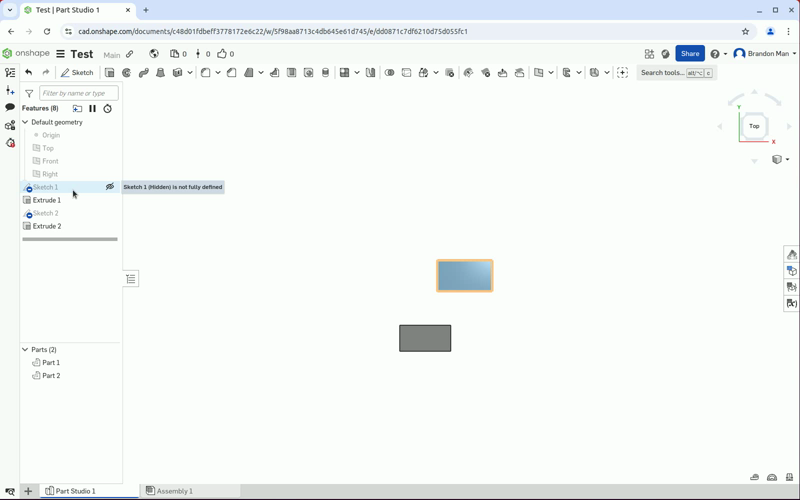
click(73, 189)
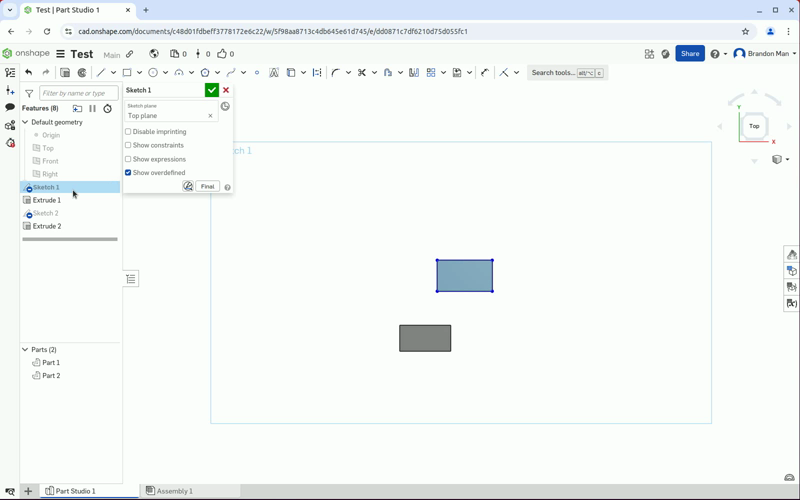
mouse_move(229, 92)
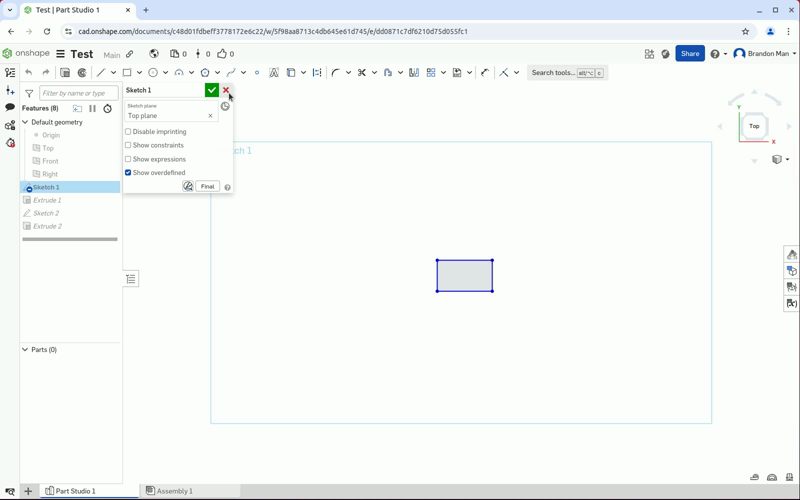
click(229, 92)
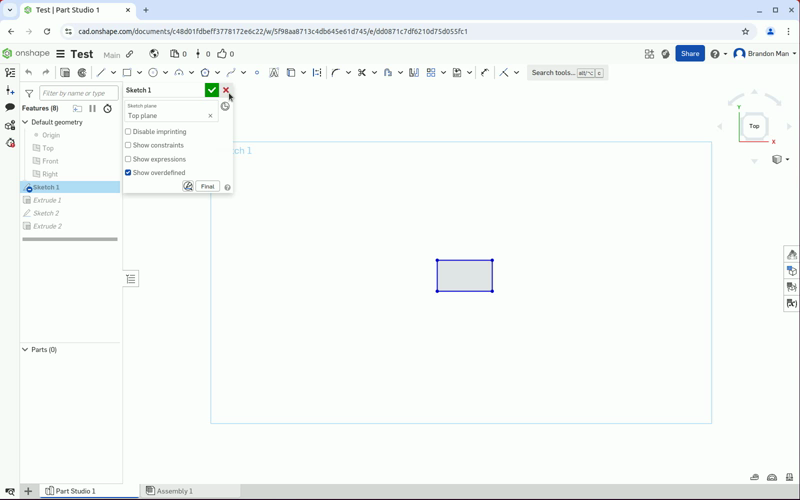
key(shift+s)
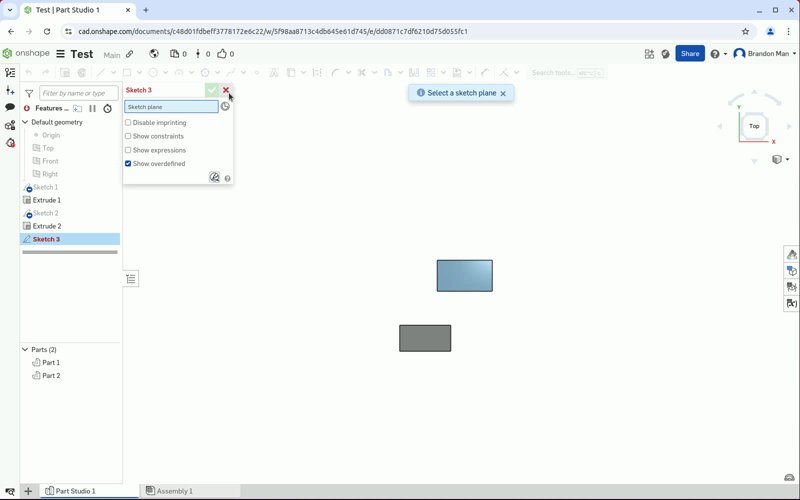
mouse_move(73, 150)
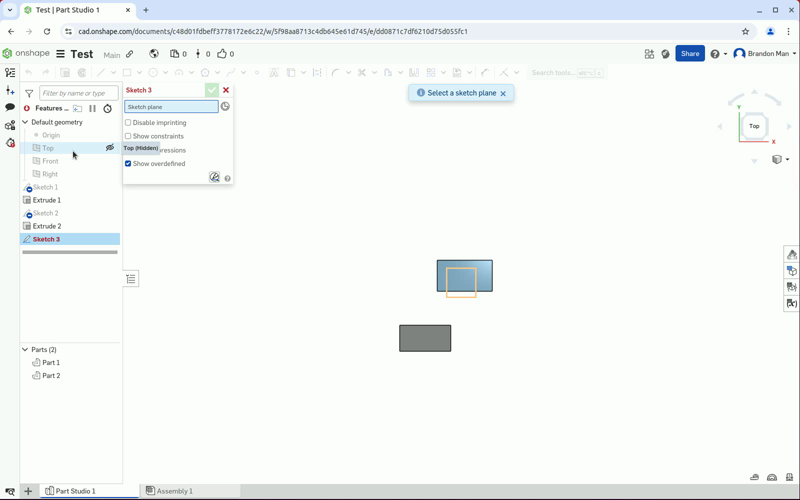
click(73, 150)
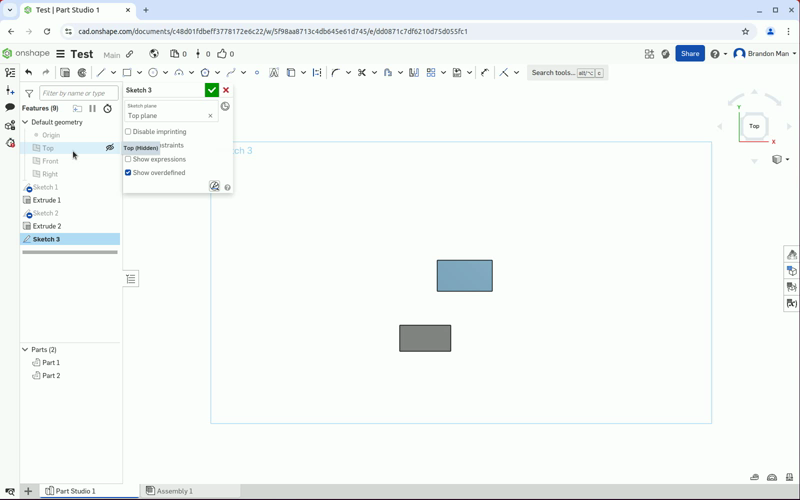
mouse_move(73, 352)
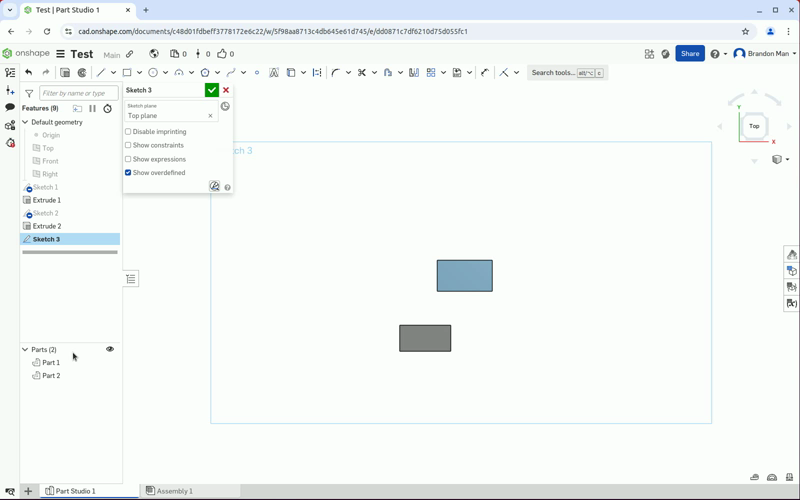
key(y)
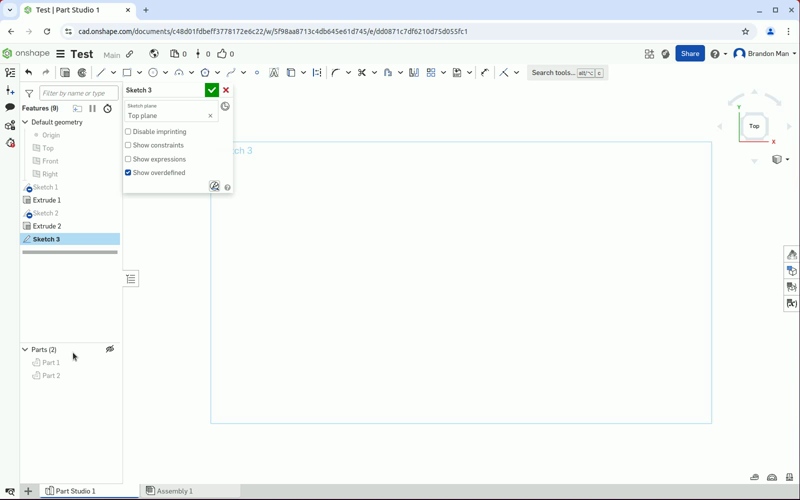
key(l)
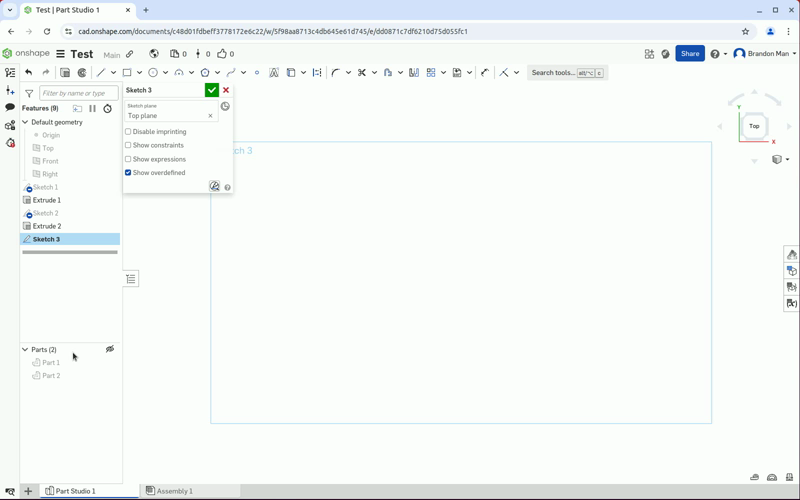
key_down(shift)
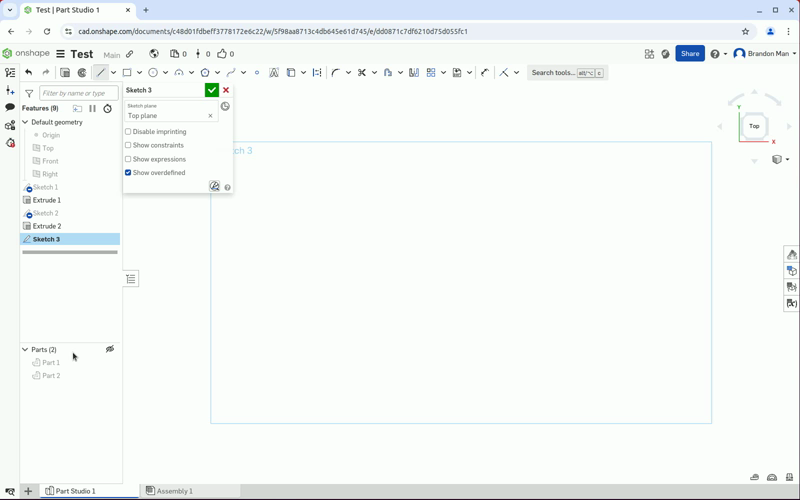
mouse_move(348, 259)
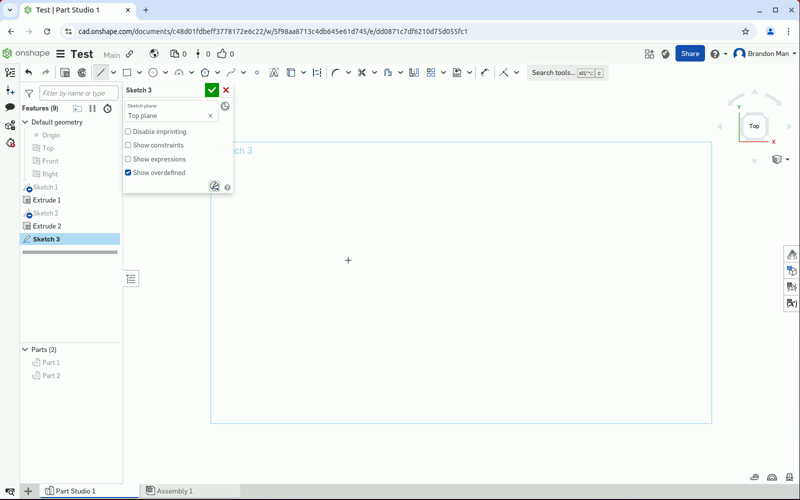
click(348, 259)
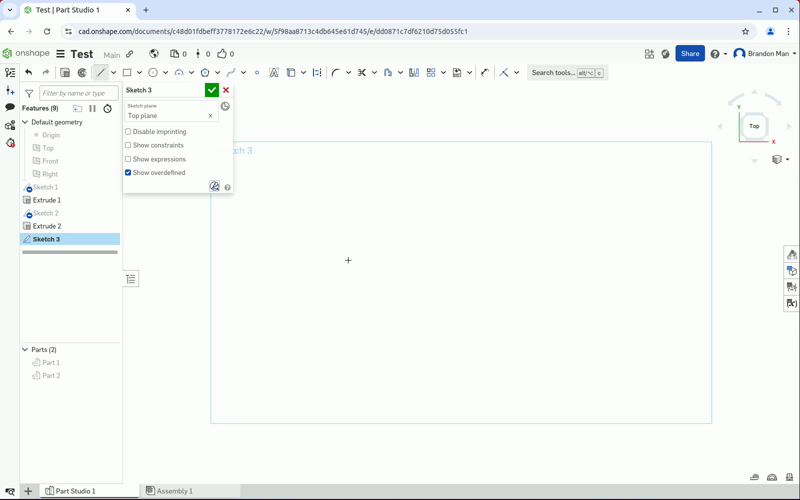
key_up(shift)
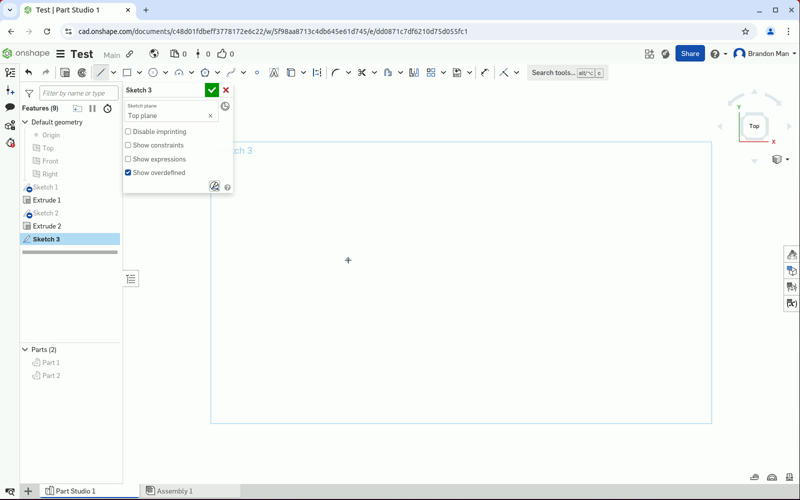
key_down(shift)
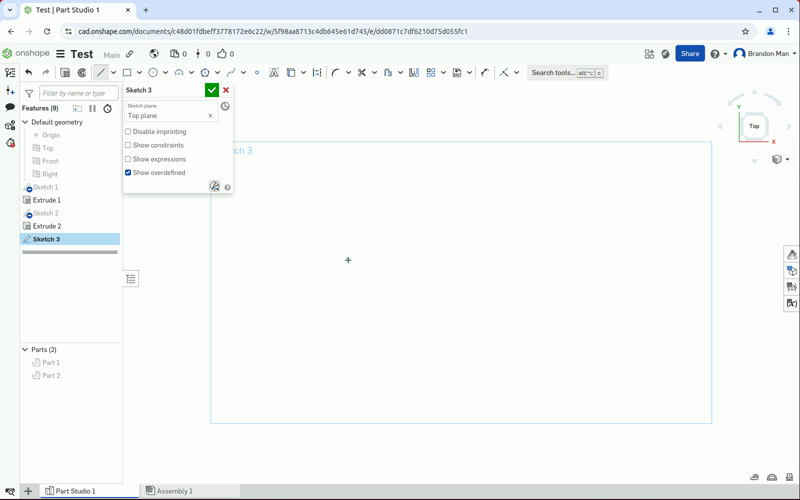
mouse_move(378, 259)
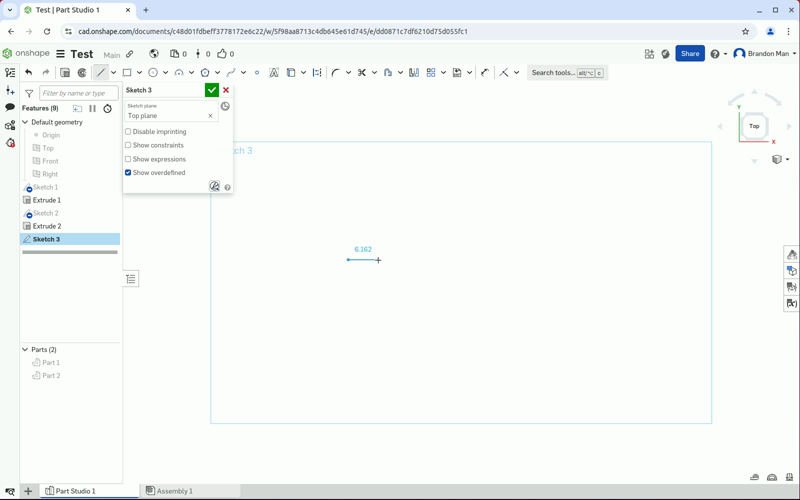
mouse_move(383, 259)
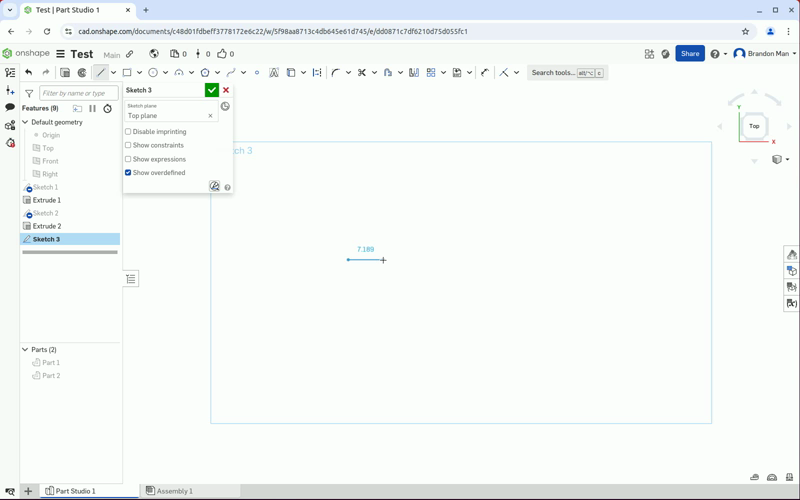
click(383, 259)
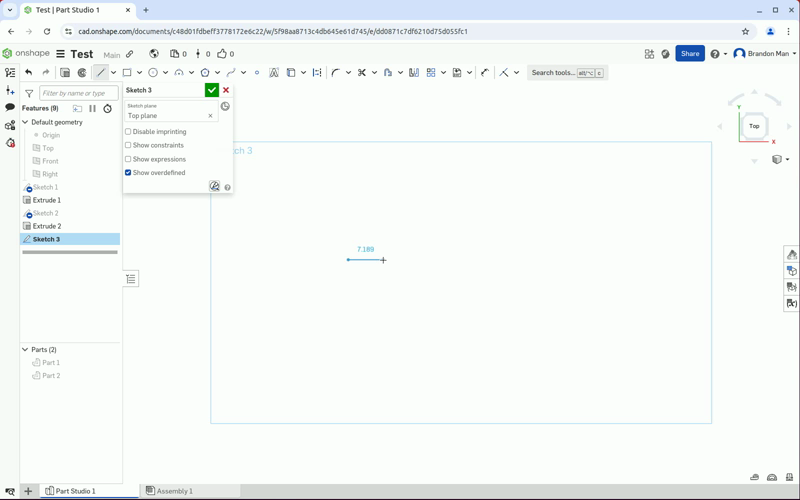
key_up(shift)
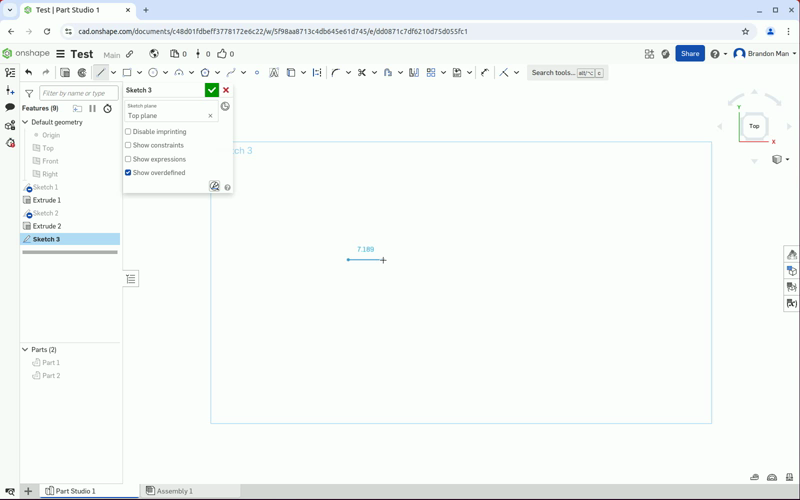
key_down(shift)
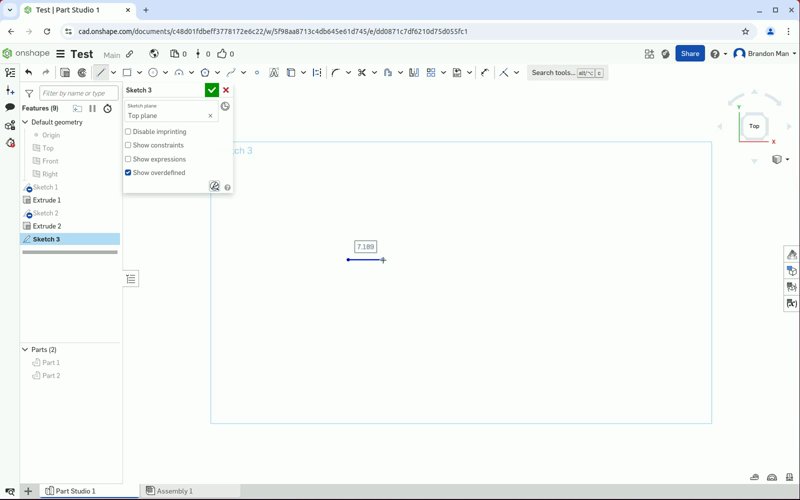
mouse_move(413, 259)
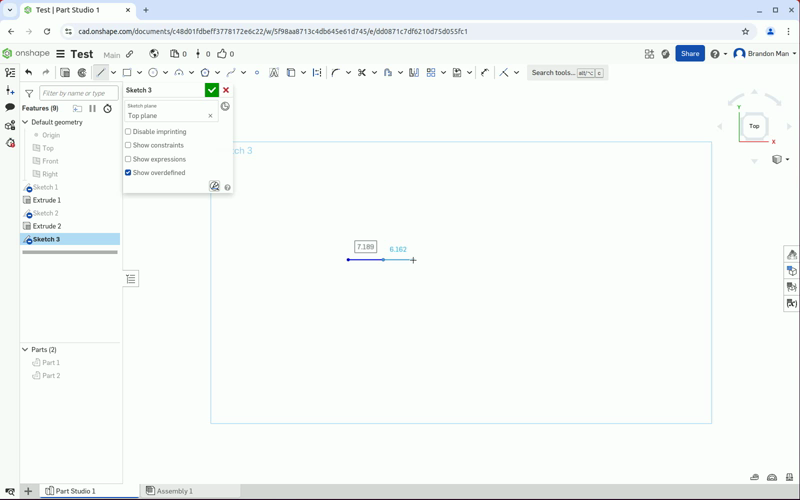
mouse_move(383, 244)
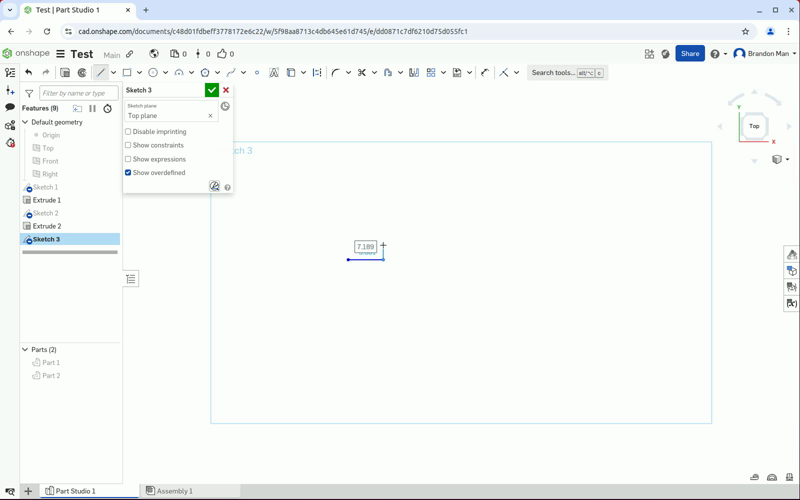
click(383, 244)
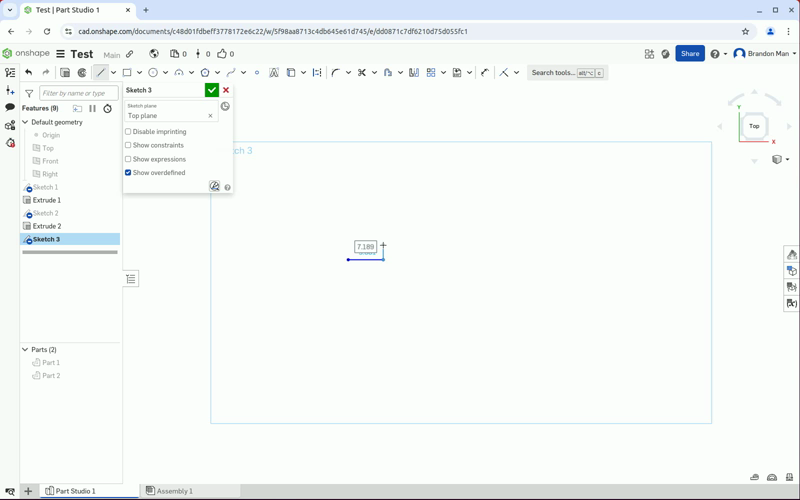
key_up(shift)
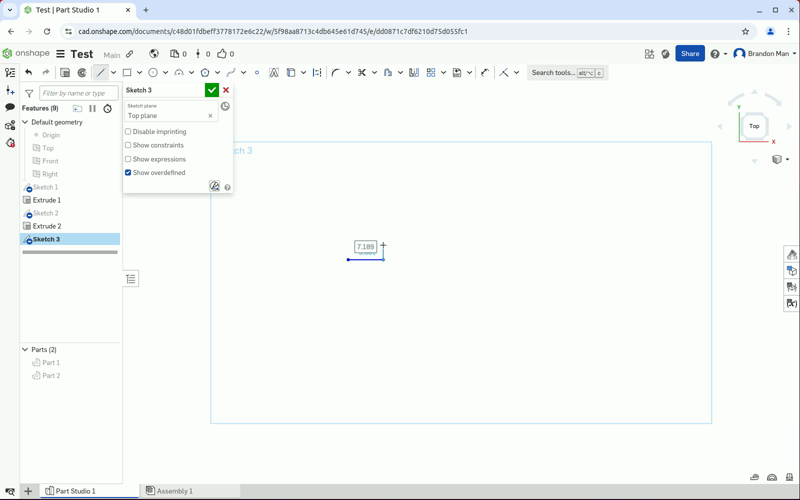
key_down(shift)
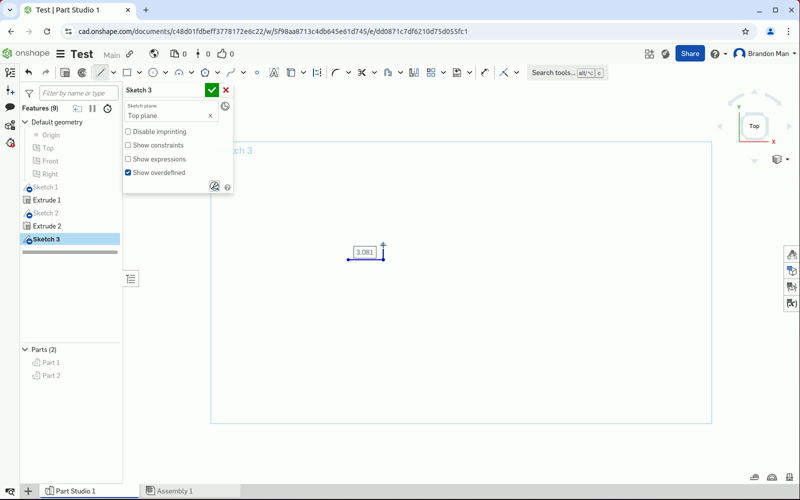
mouse_move(413, 244)
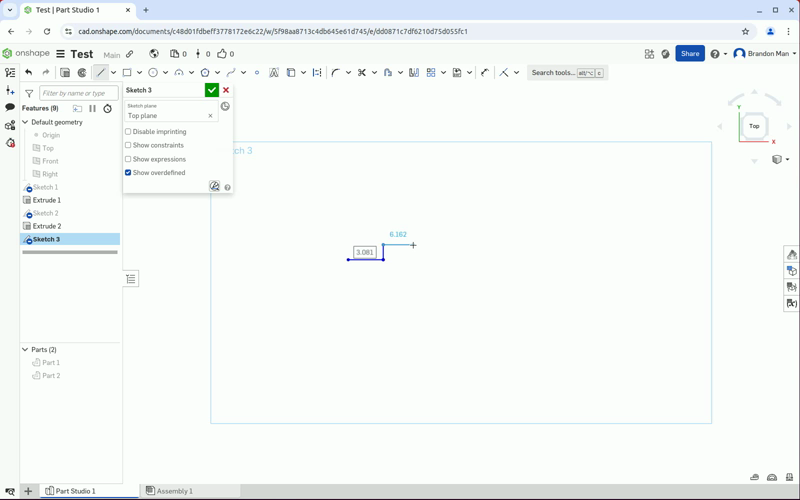
mouse_move(348, 244)
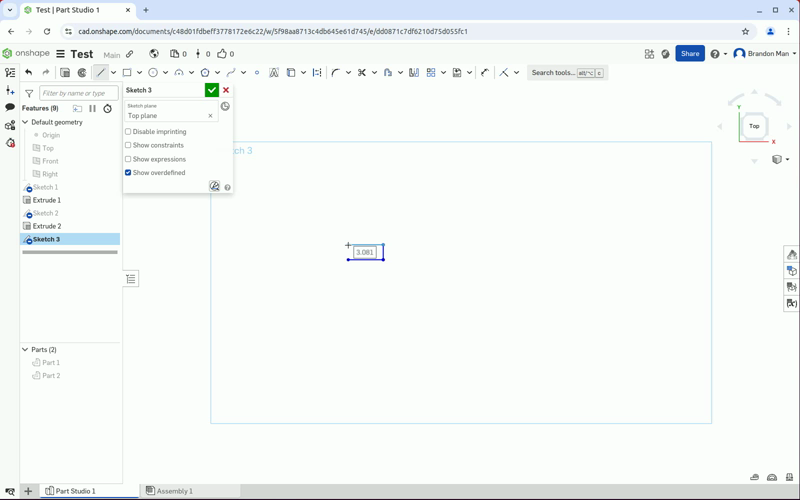
click(348, 244)
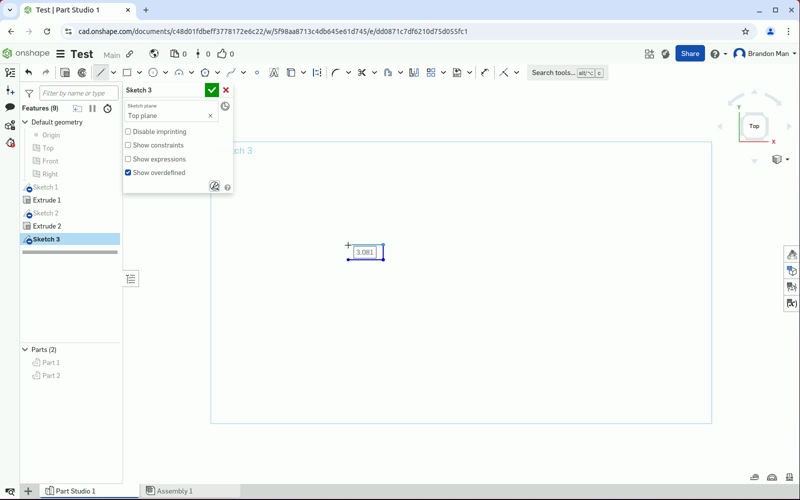
key_up(shift)
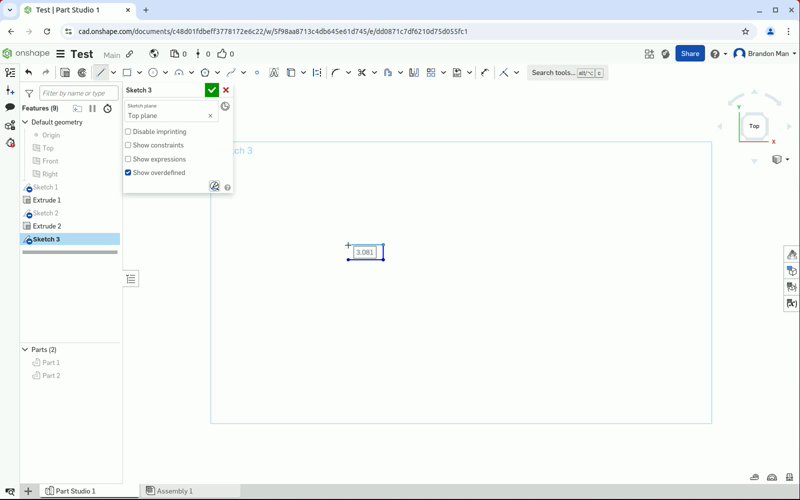
mouse_move(378, 244)
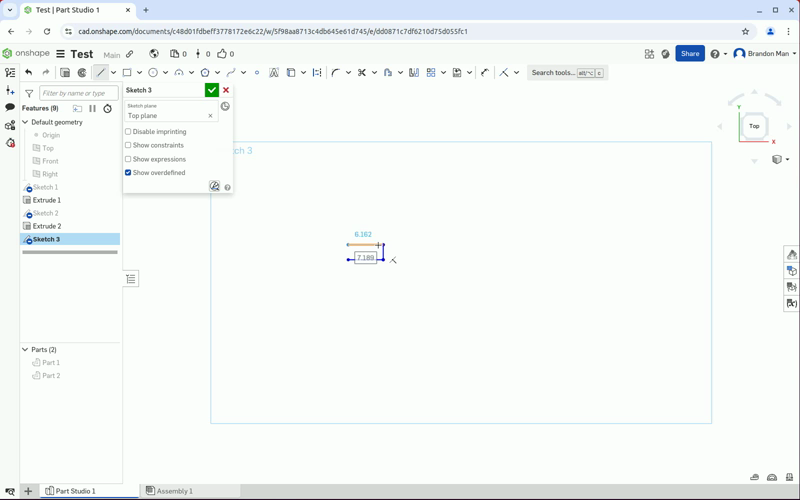
key_down(shift)
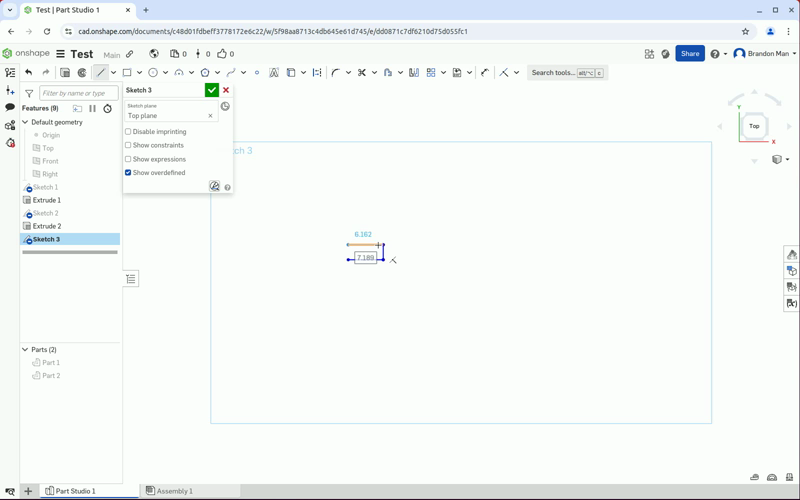
mouse_move(348, 259)
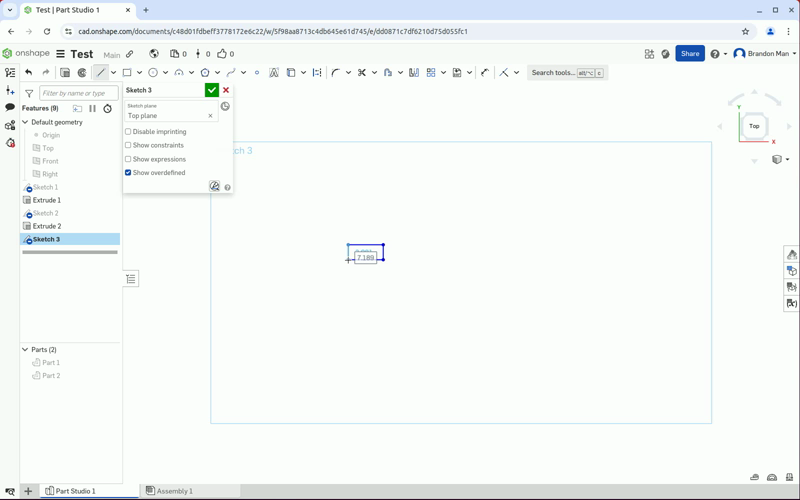
key_up(shift)
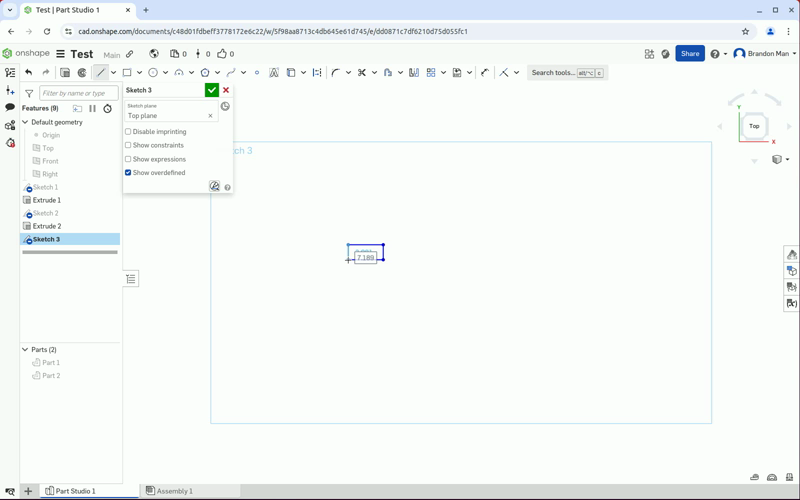
click(348, 259)
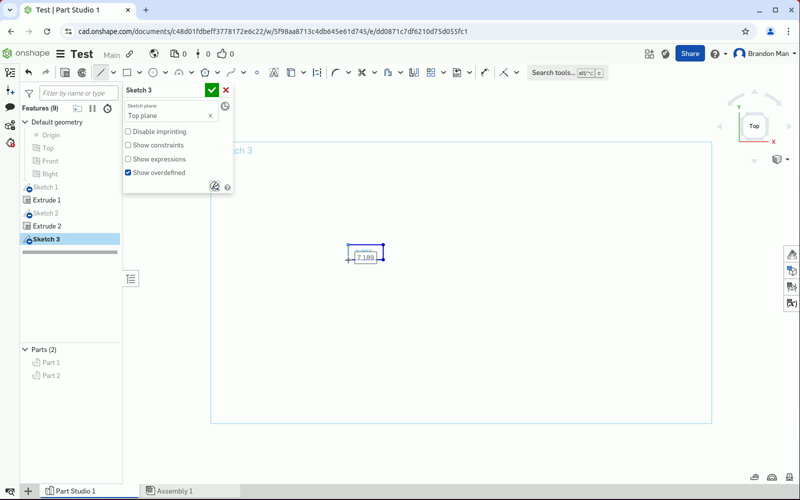
key(esc)
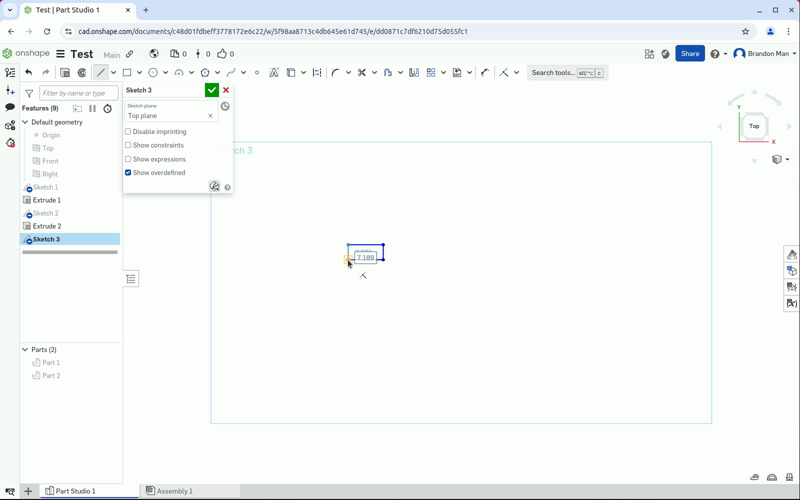
mouse_move(377, 252)
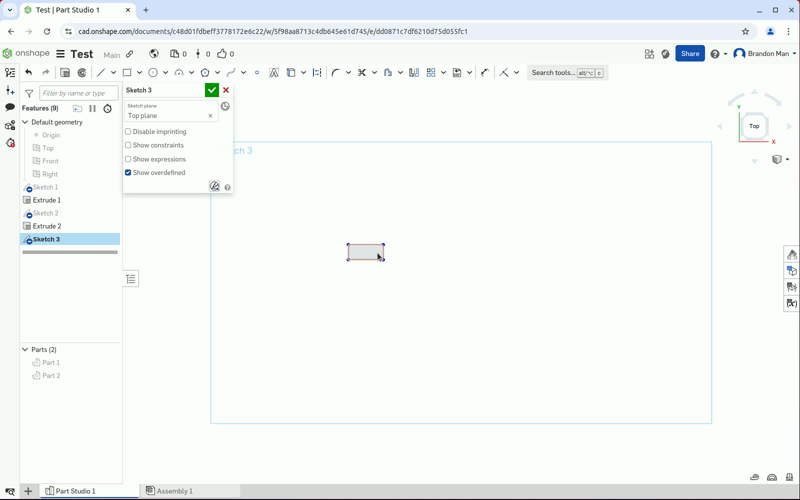
scroll(6)
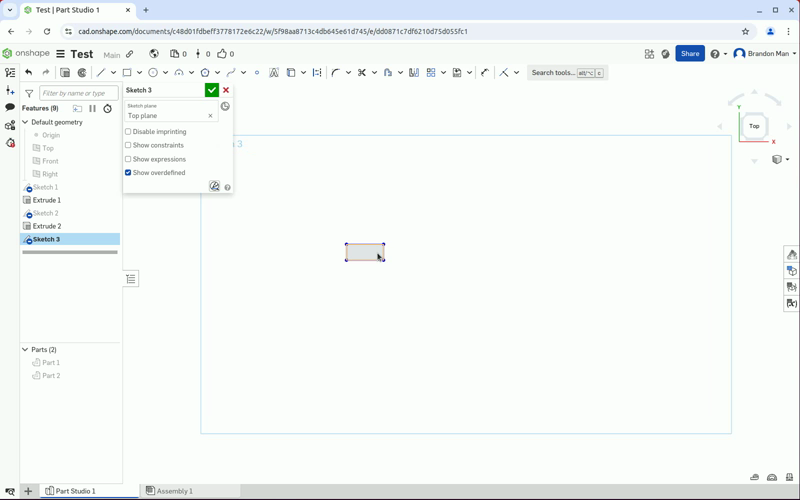
scroll(6)
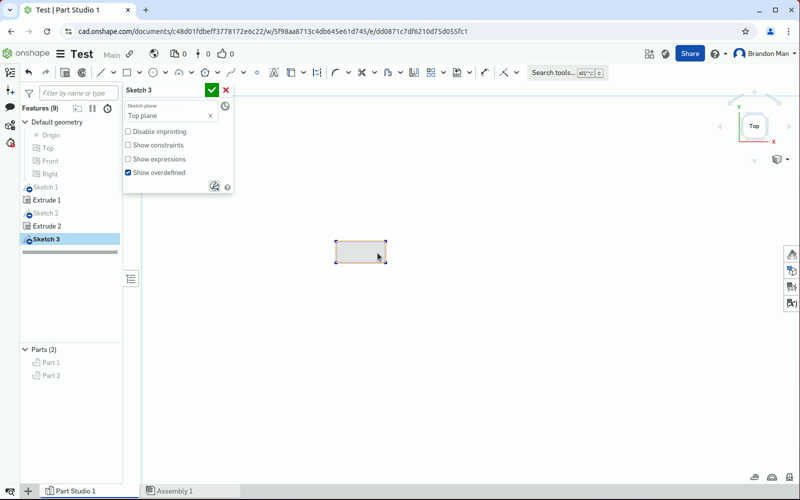
scroll(6)
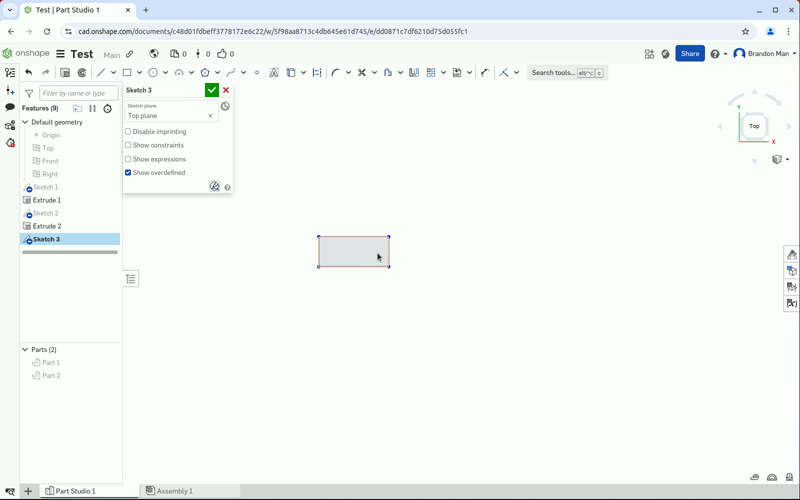
scroll(6)
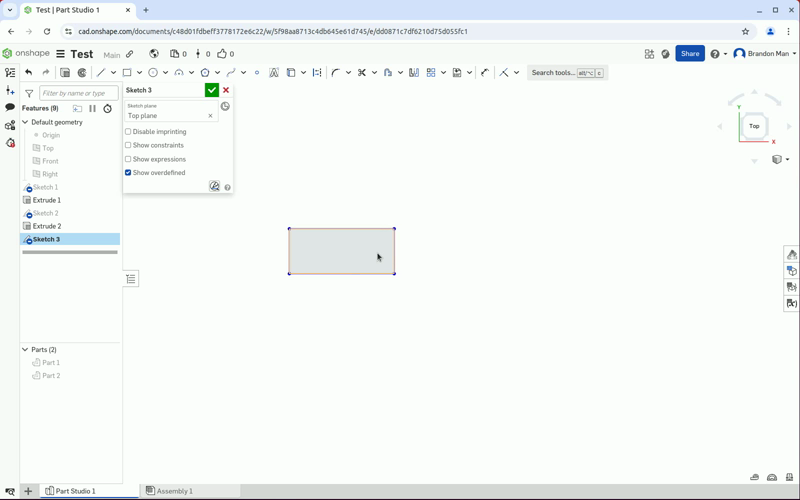
scroll(6)
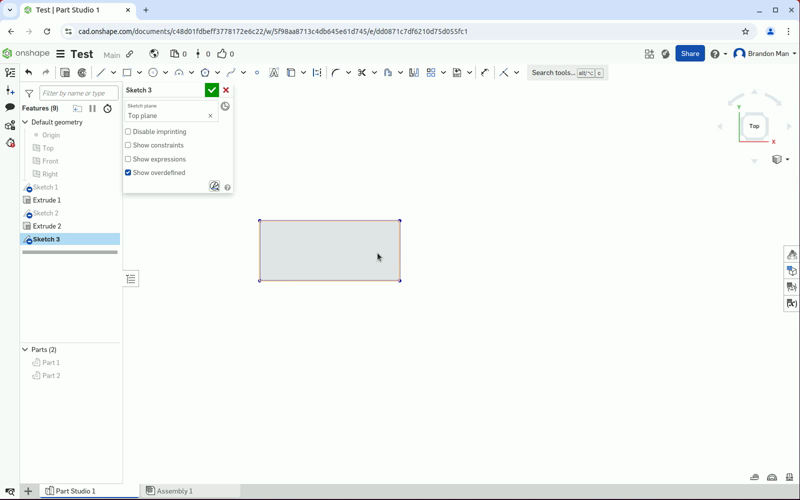
scroll(6)
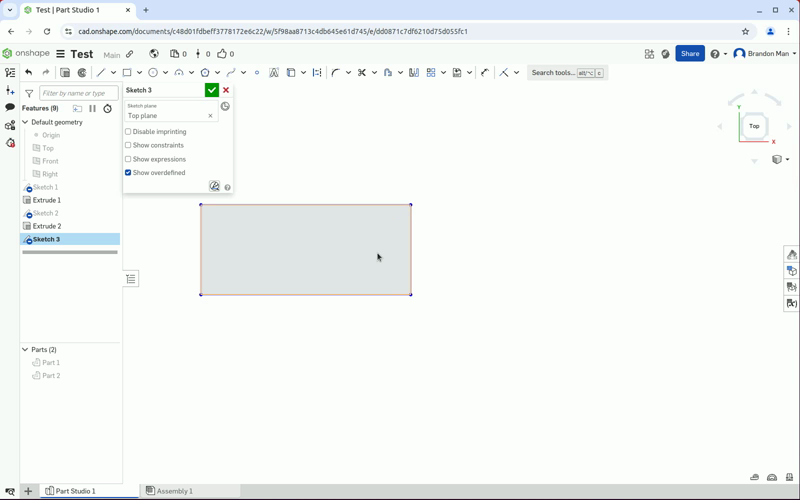
scroll(6)
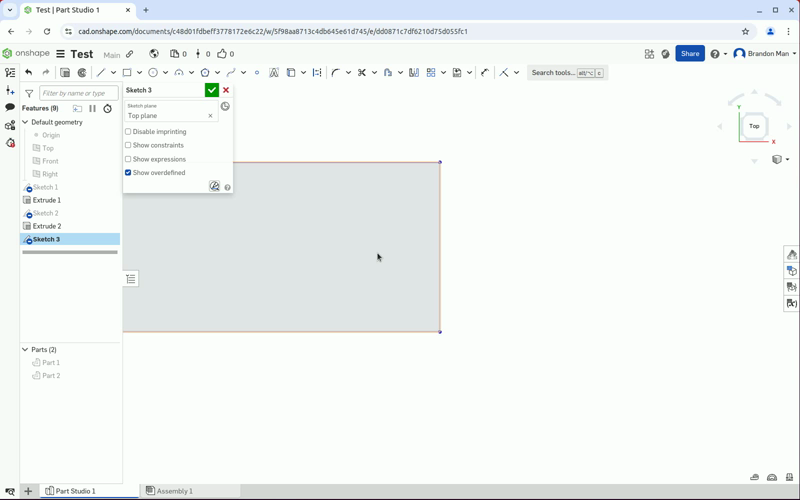
click(377, 252)
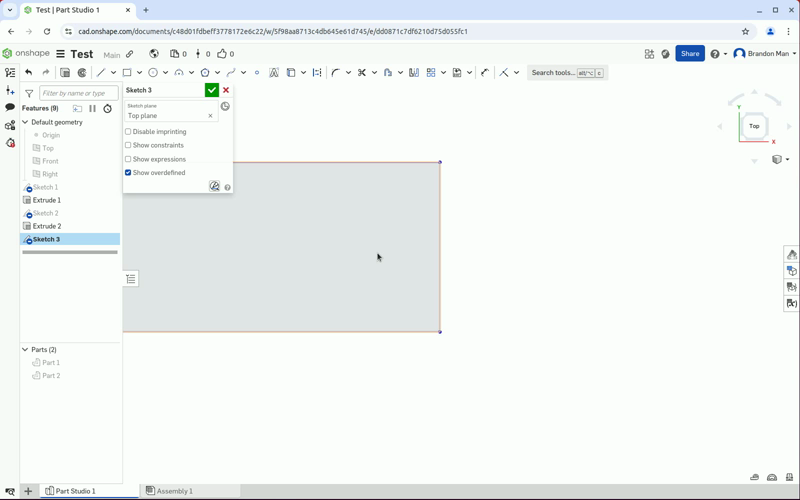
scroll(-6)
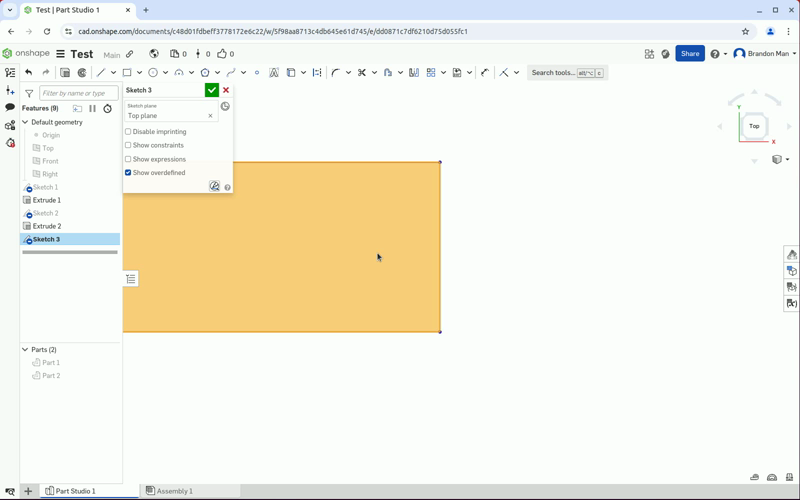
scroll(-6)
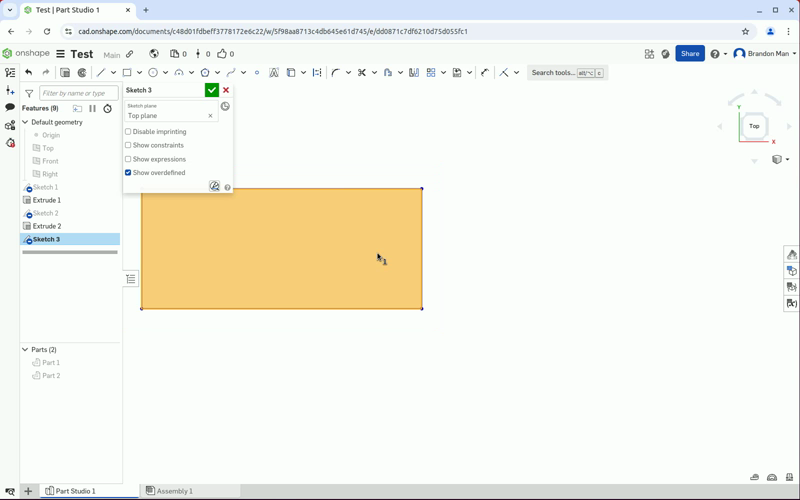
scroll(-6)
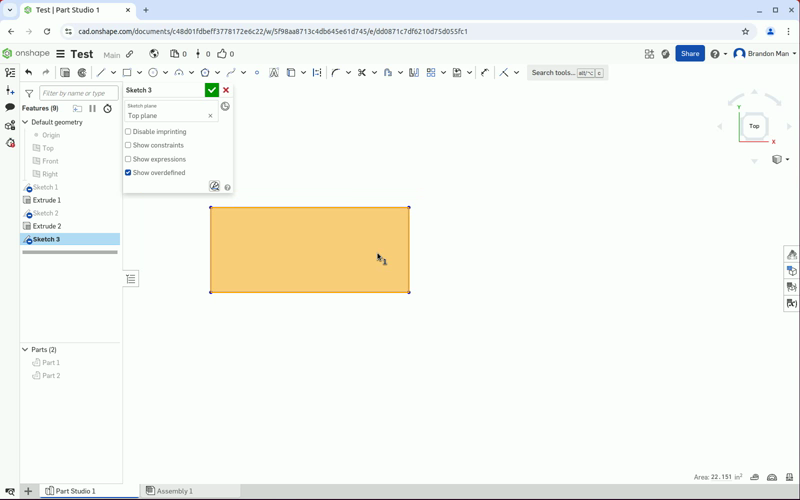
scroll(-6)
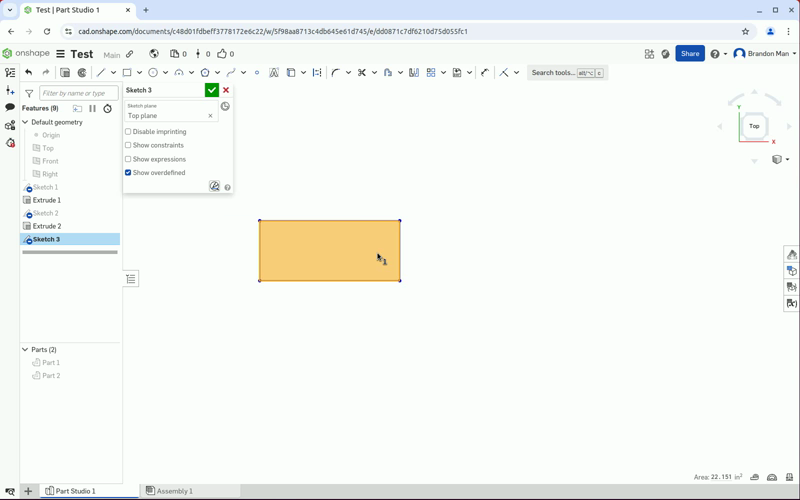
scroll(-6)
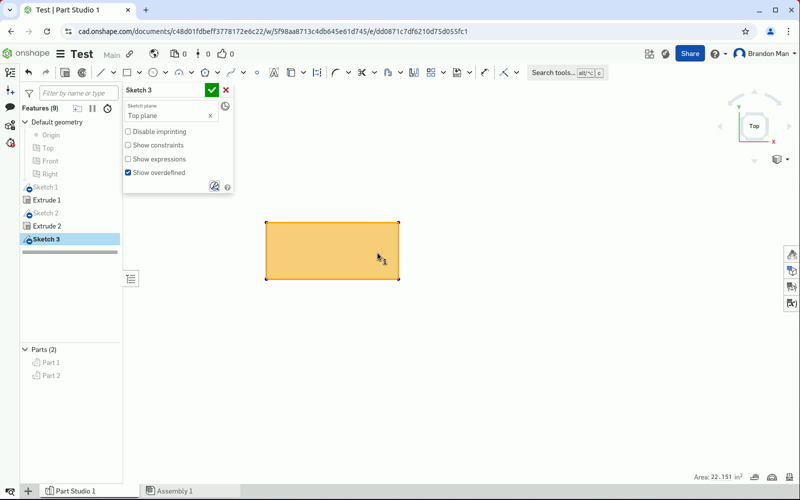
scroll(-6)
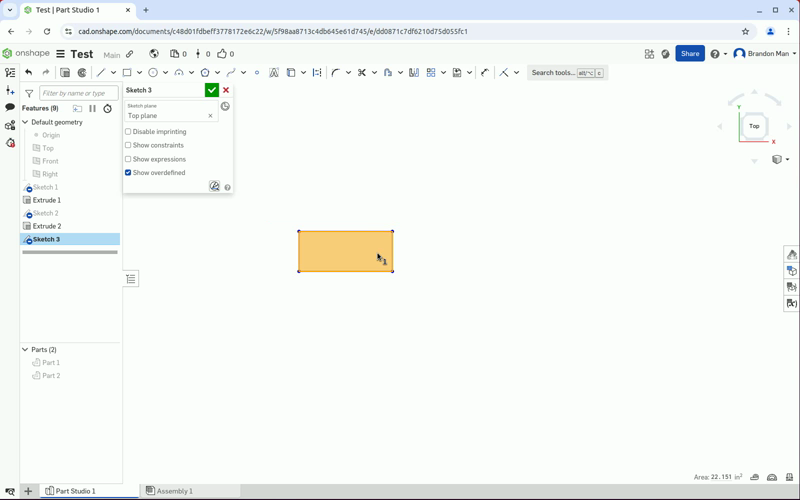
scroll(-6)
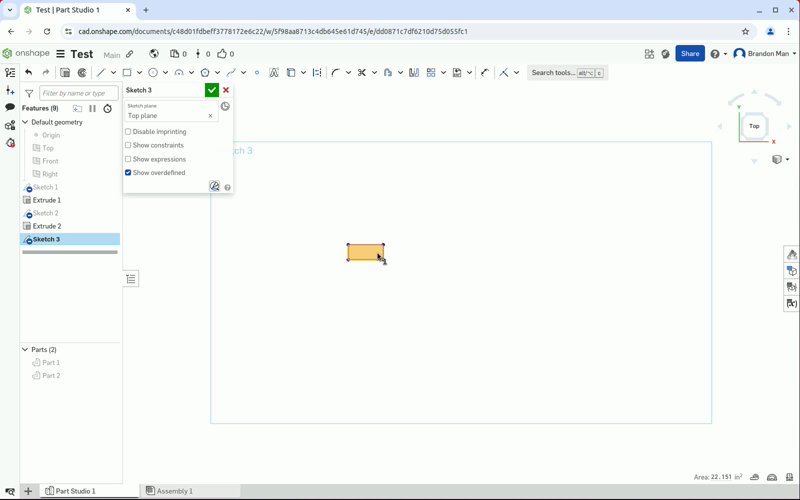
mouse_move(73, 352)
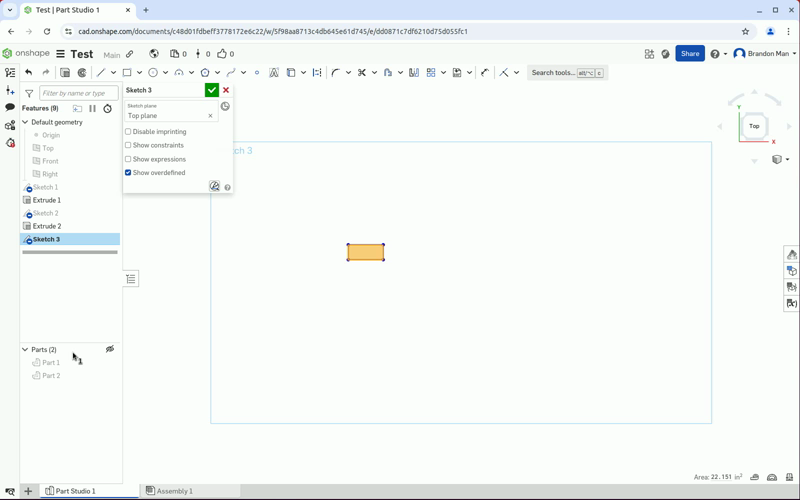
key(shift+y)
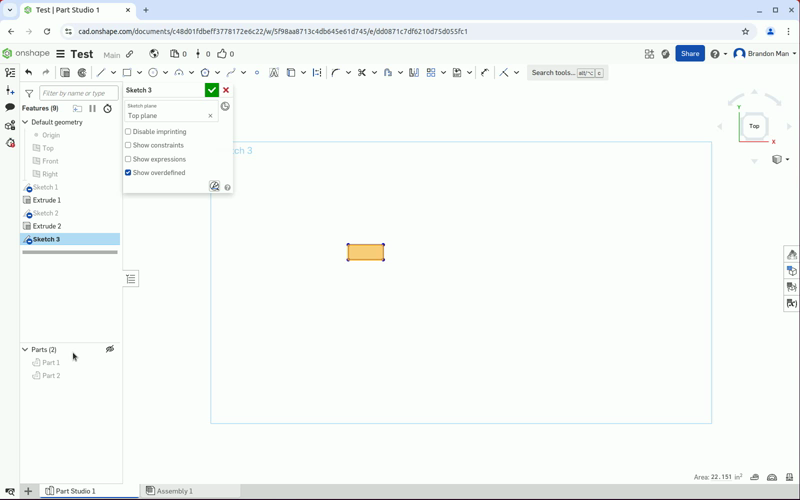
key(shift+e)
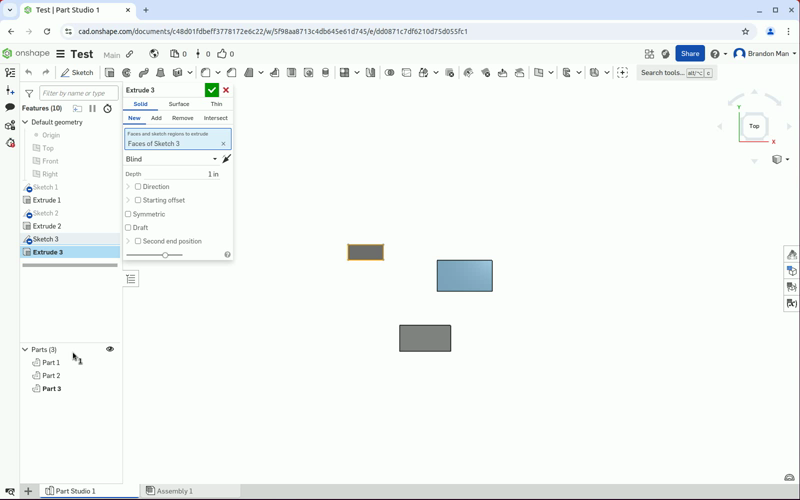
mouse_move(143, 106)
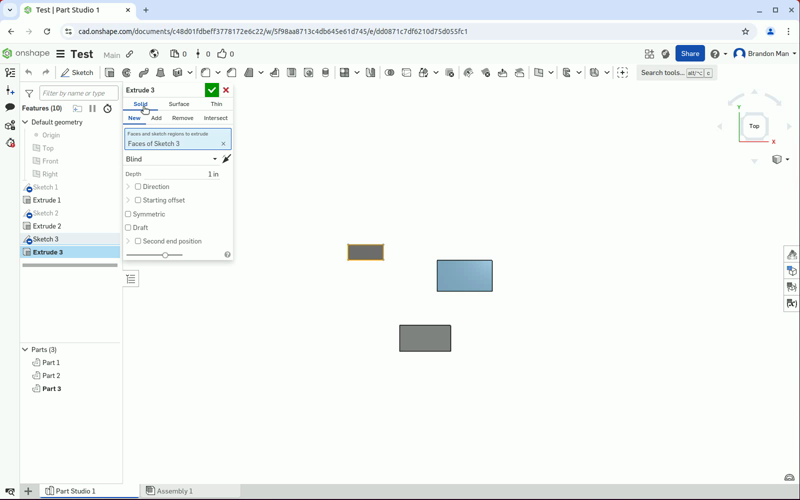
click(143, 106)
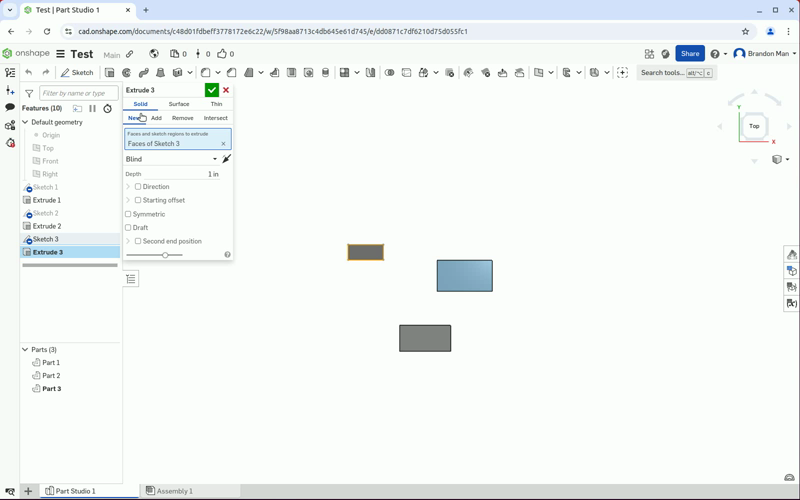
mouse_move(137, 120)
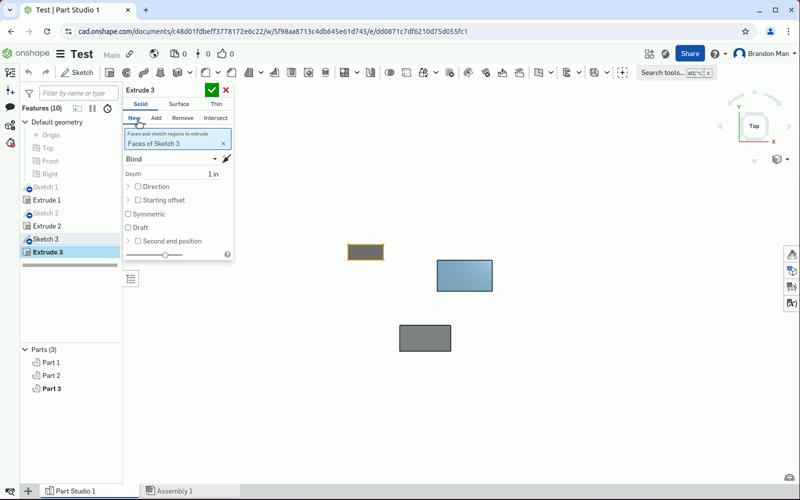
click(137, 120)
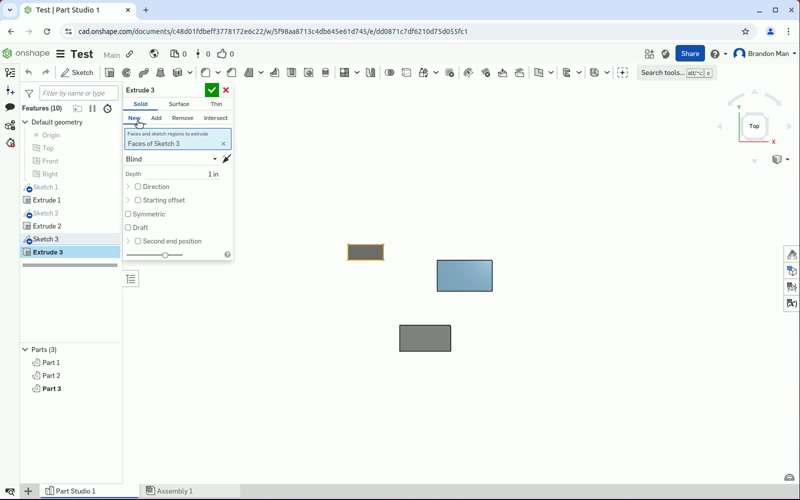
key(tab, 4)
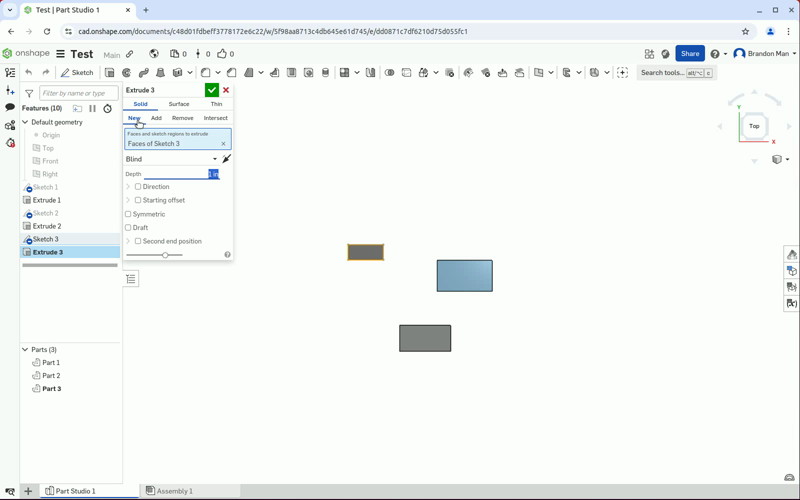
text(0.962)
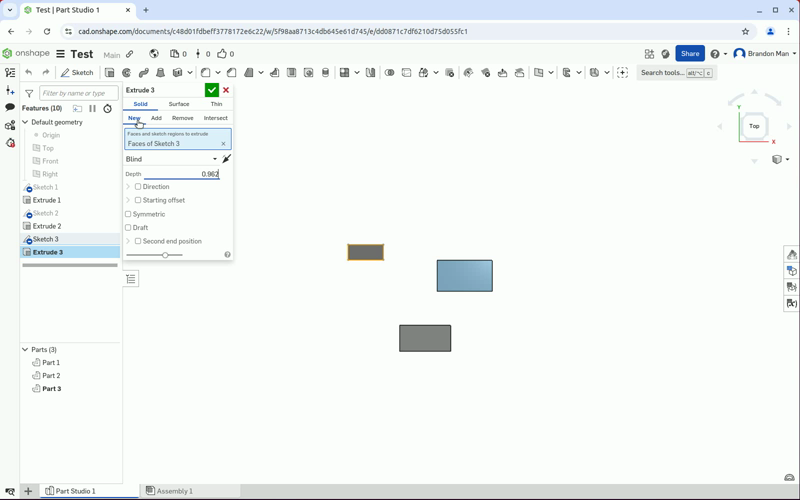
key(tab, 3)
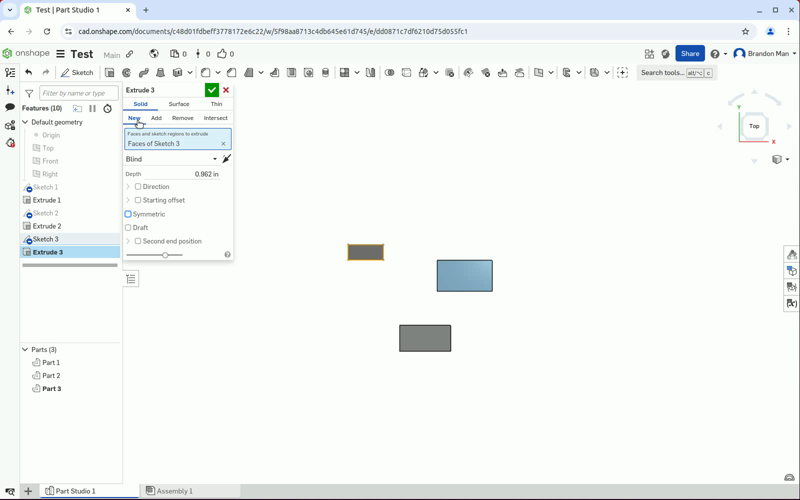
key(space)
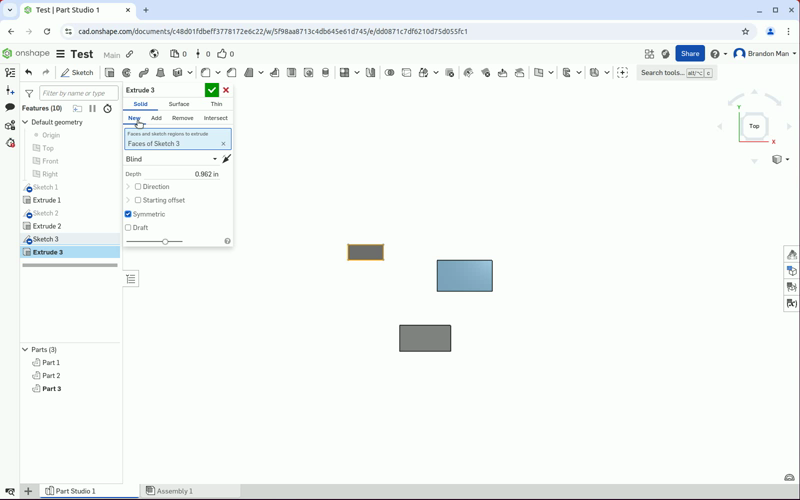
key(enter)
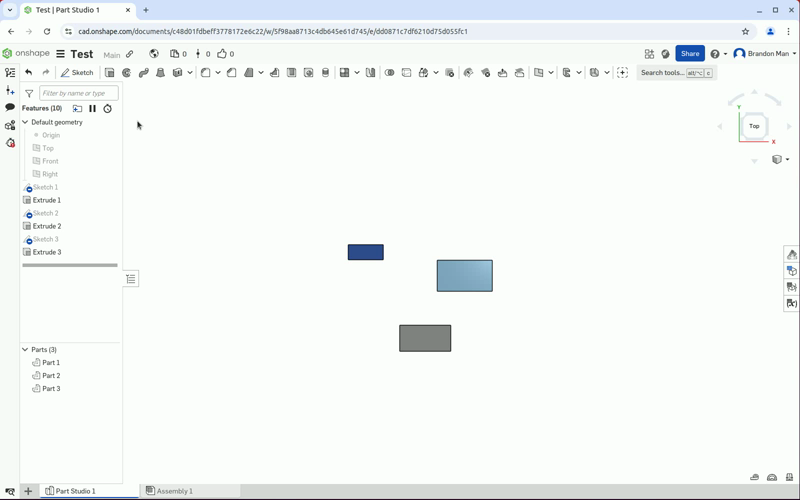
key(shift+h)
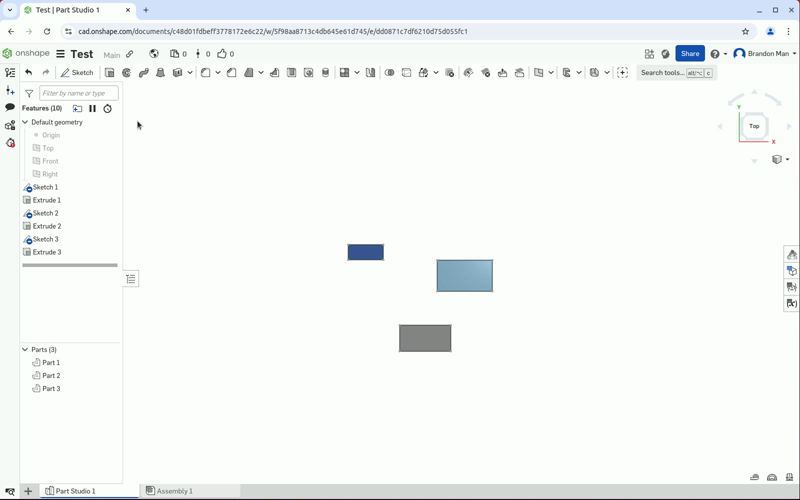
key(shift+h)
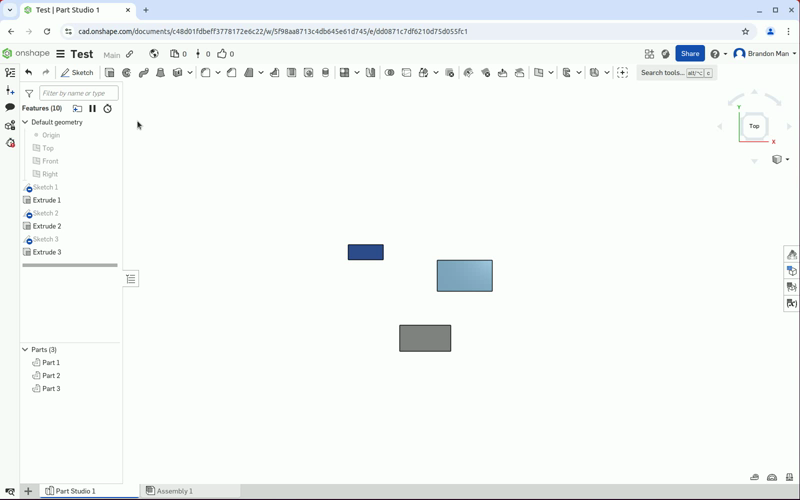
mouse_move(73, 189)
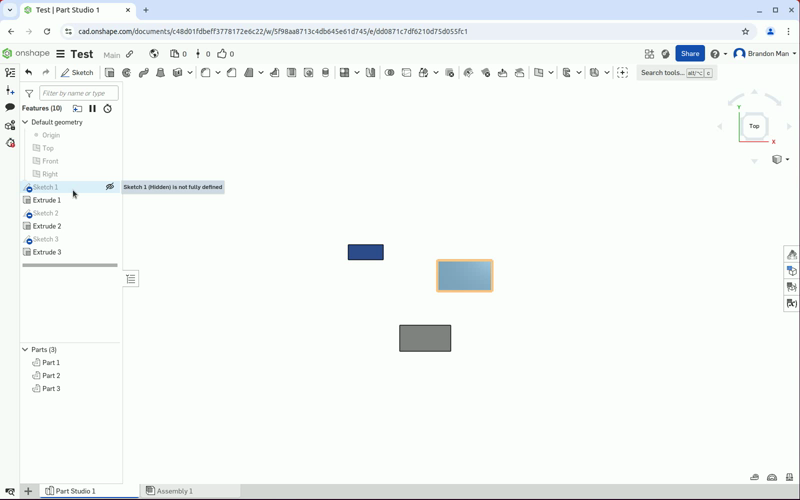
click(73, 189)
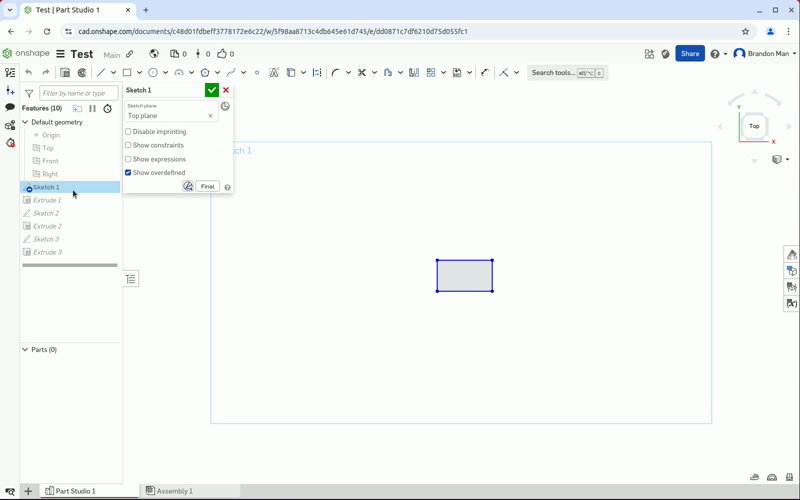
mouse_move(229, 92)
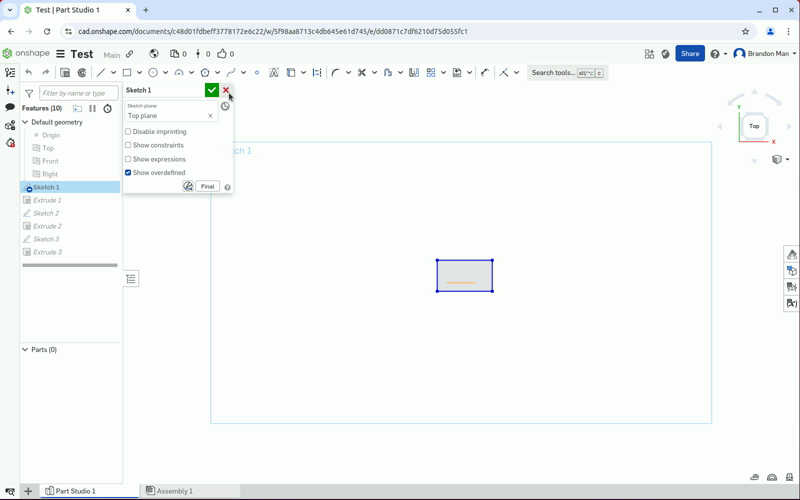
click(229, 92)
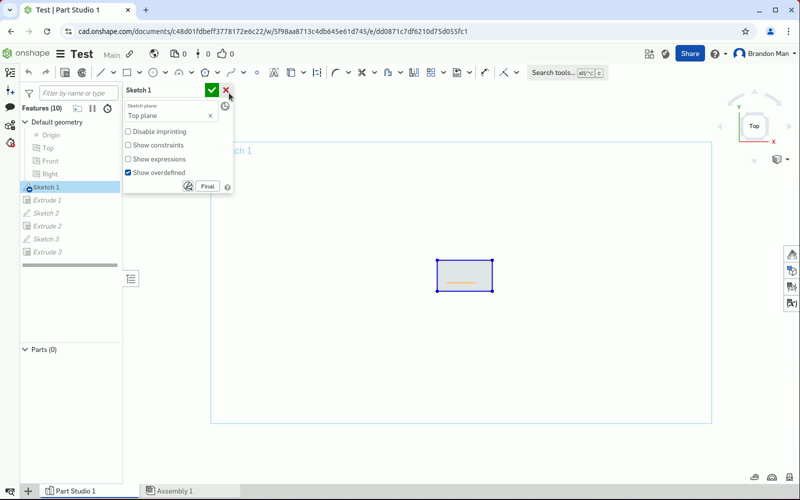
key(shift+s)
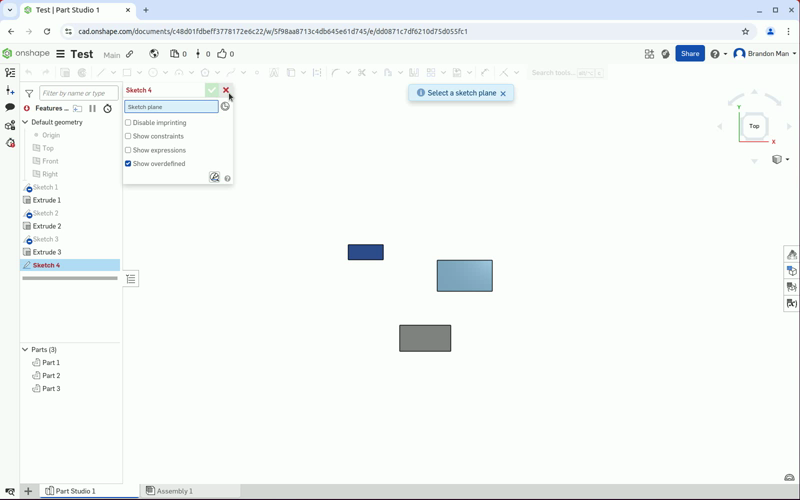
mouse_move(73, 150)
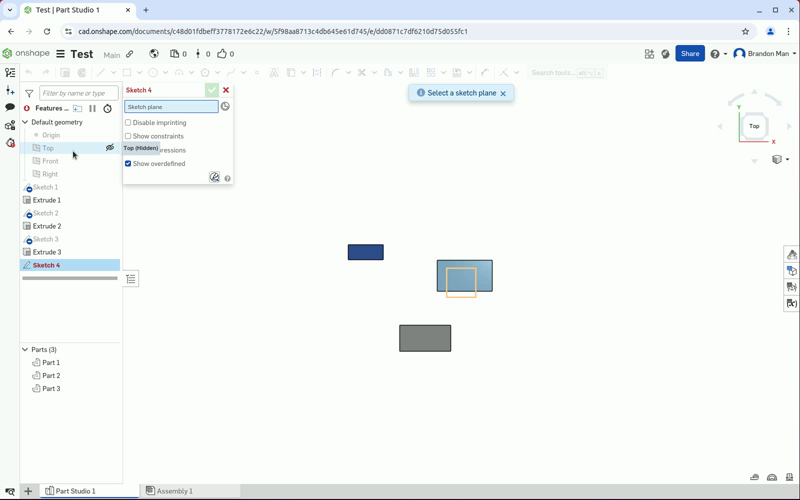
click(73, 150)
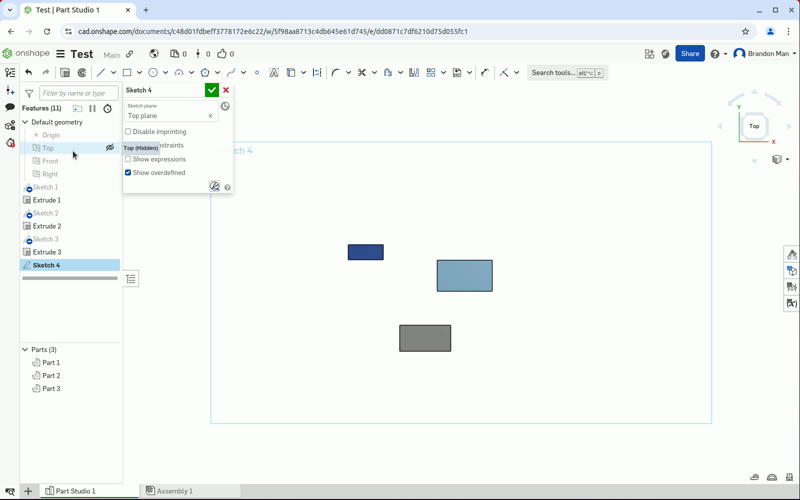
mouse_move(73, 352)
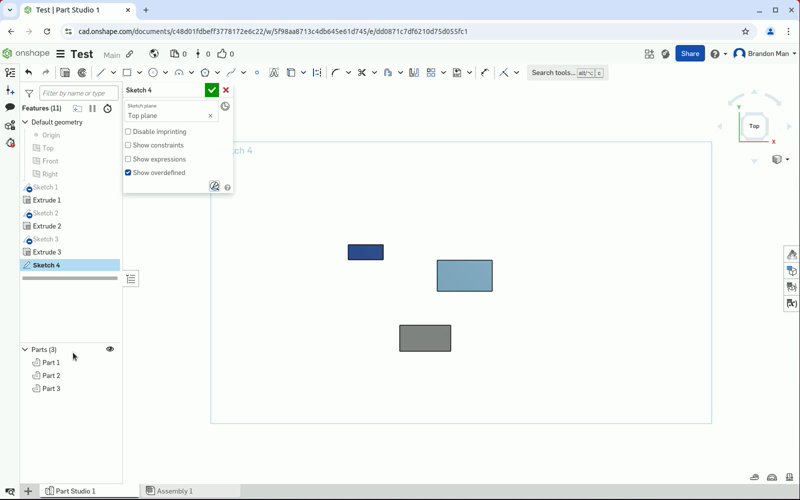
key(y)
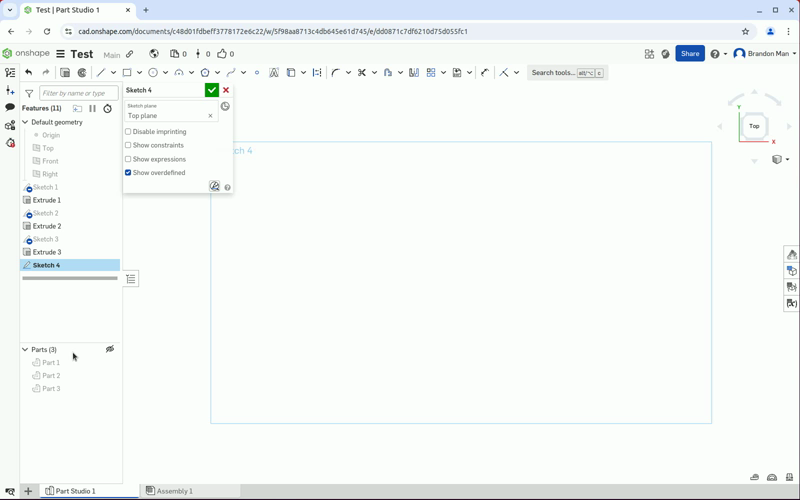
key(l)
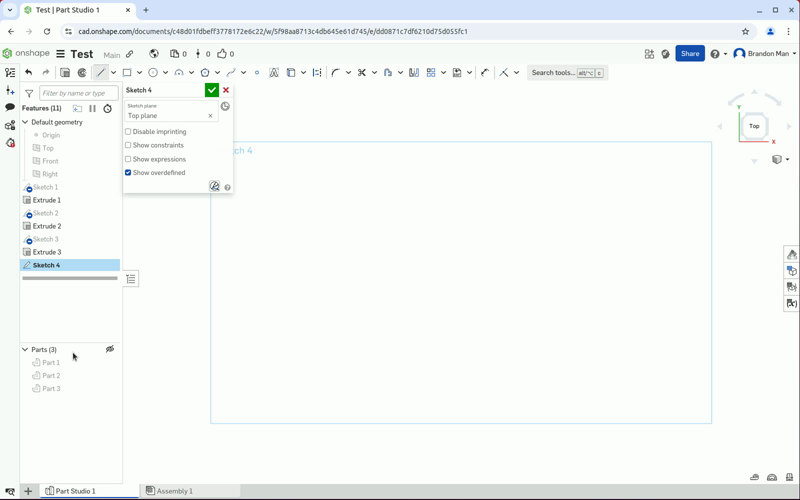
key_down(shift)
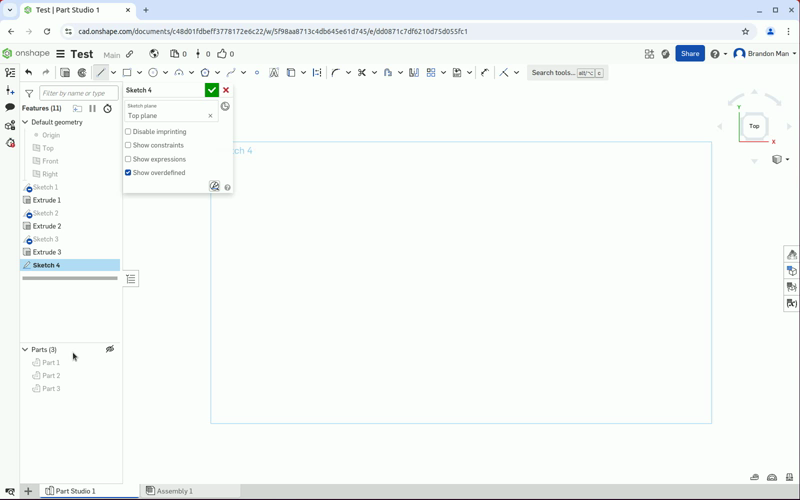
mouse_move(489, 352)
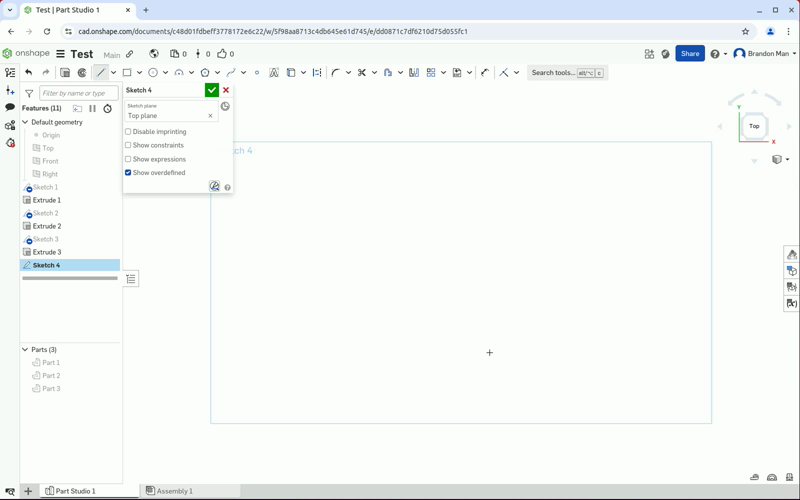
click(489, 352)
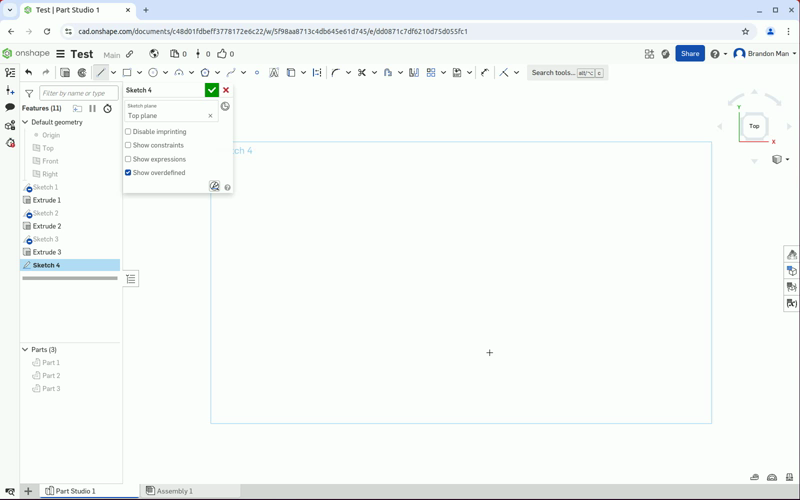
key_up(shift)
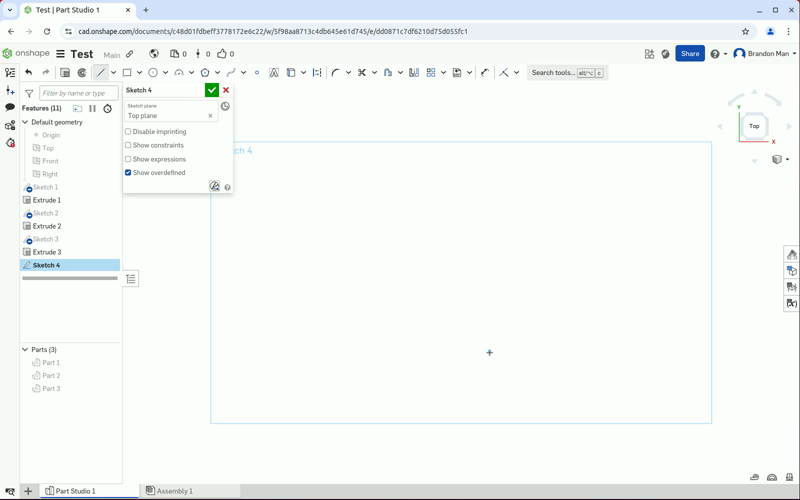
key_down(shift)
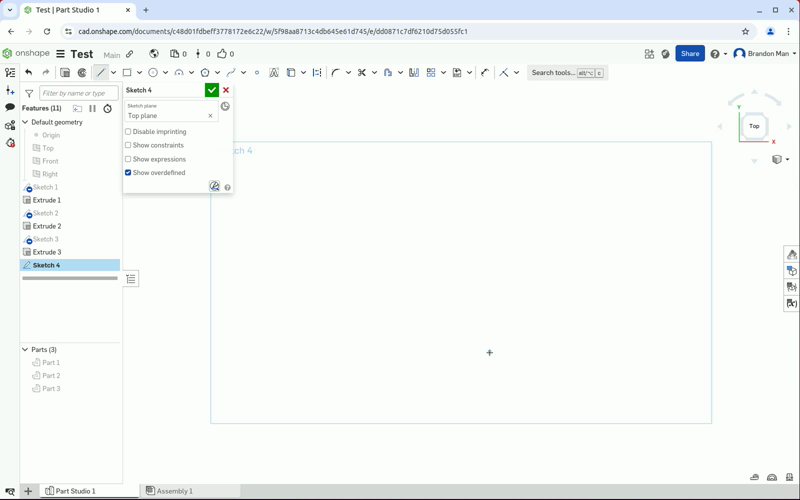
mouse_move(519, 352)
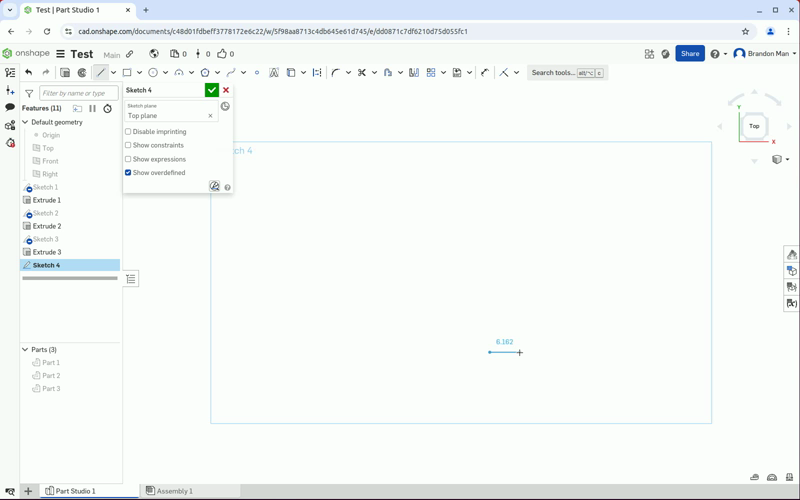
mouse_move(525, 352)
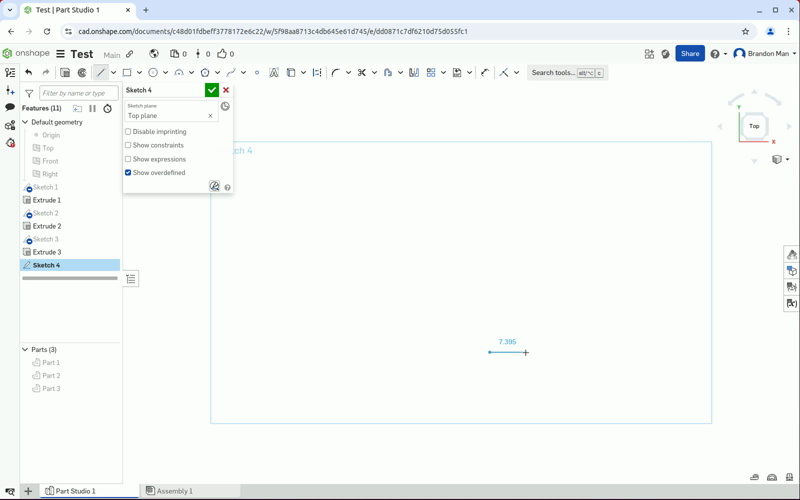
click(525, 352)
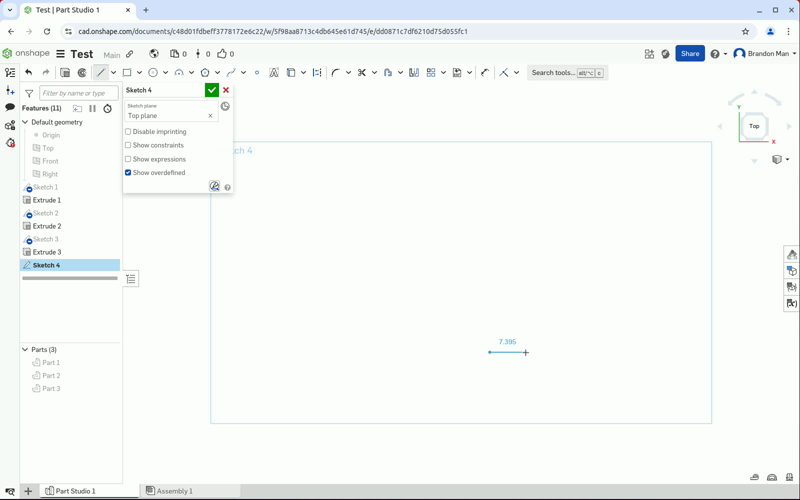
key_up(shift)
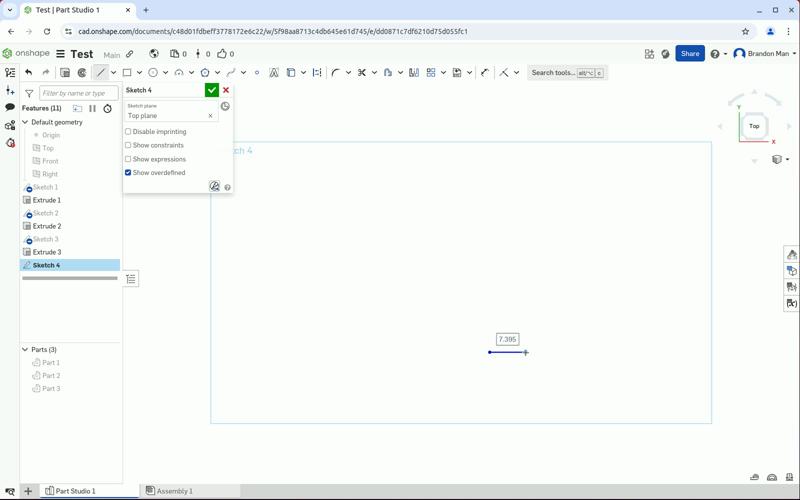
key_down(shift)
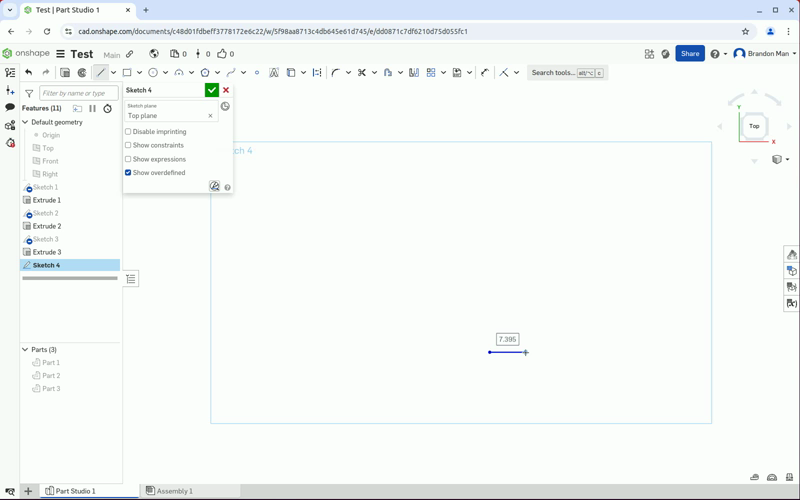
mouse_move(555, 352)
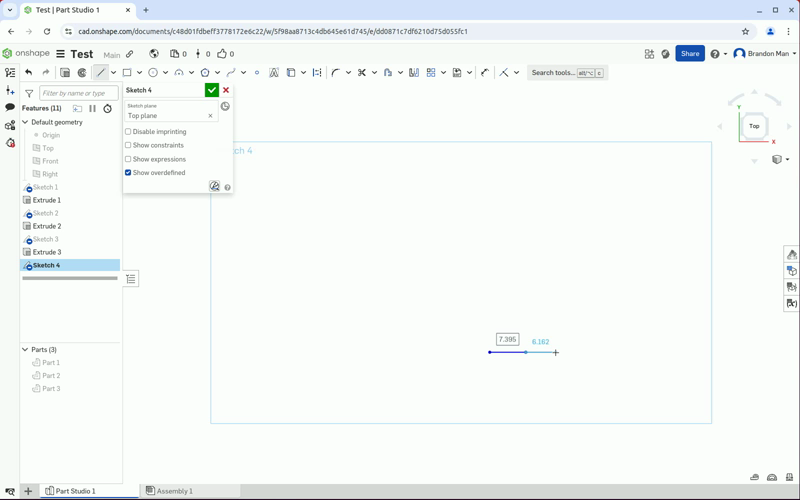
mouse_move(525, 333)
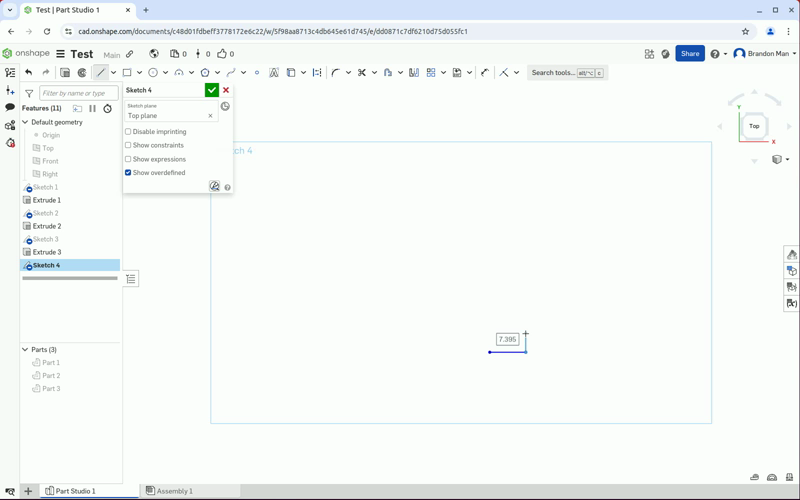
click(525, 333)
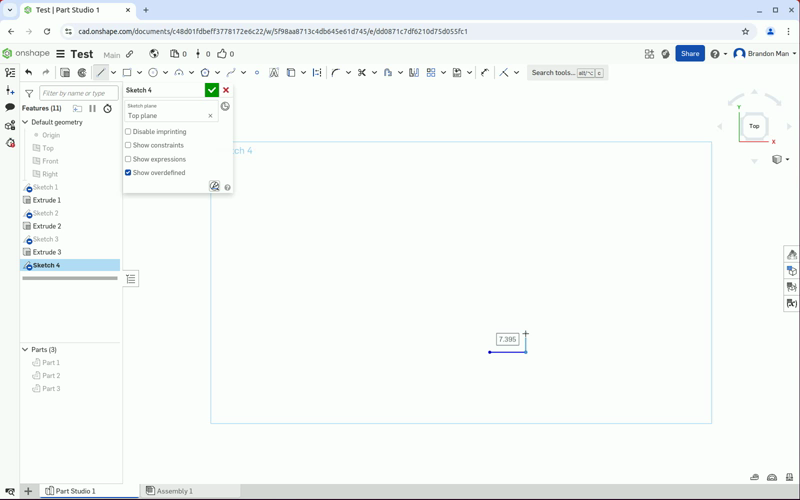
key_up(shift)
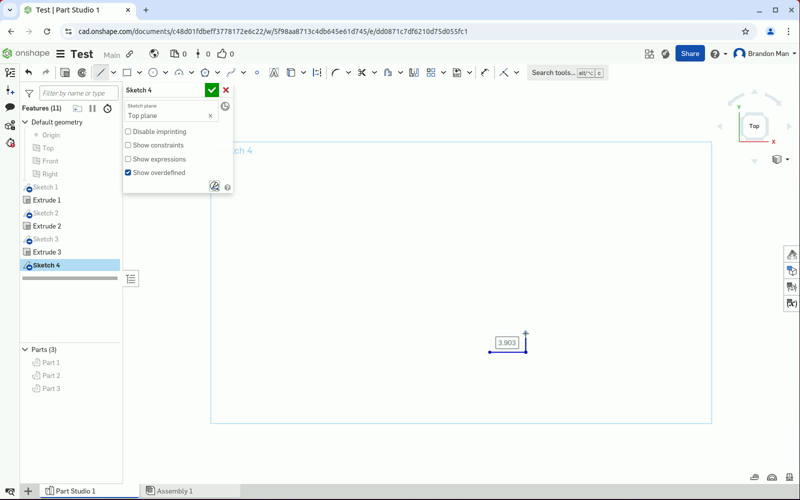
key_down(shift)
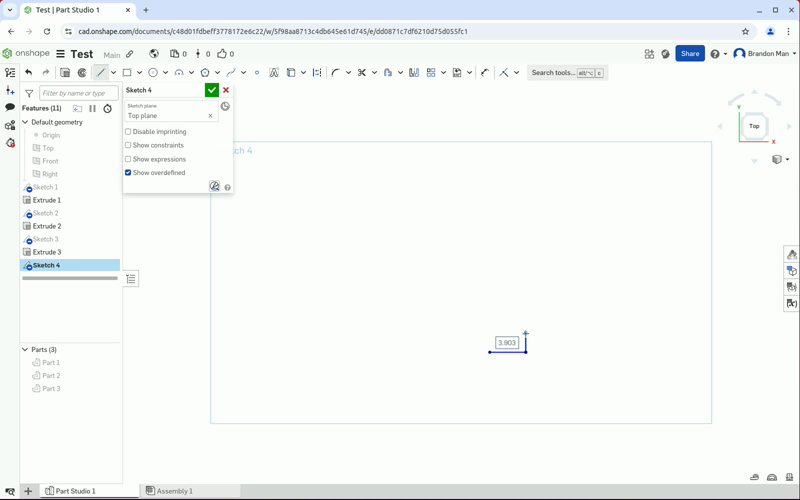
mouse_move(555, 333)
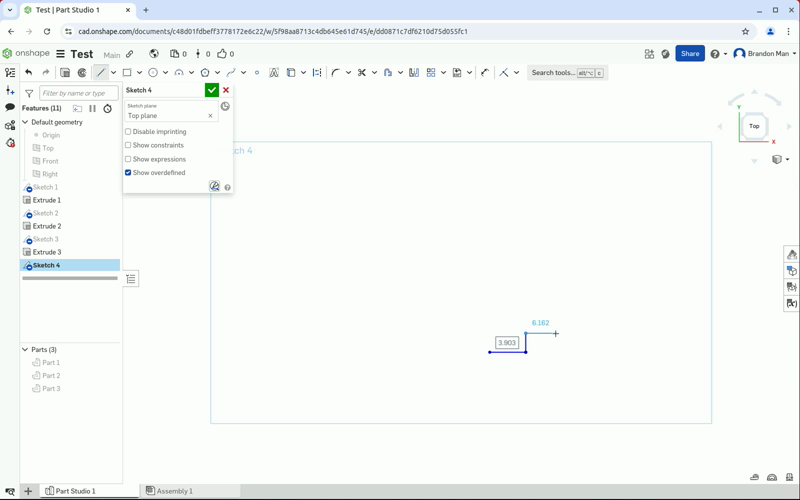
mouse_move(489, 333)
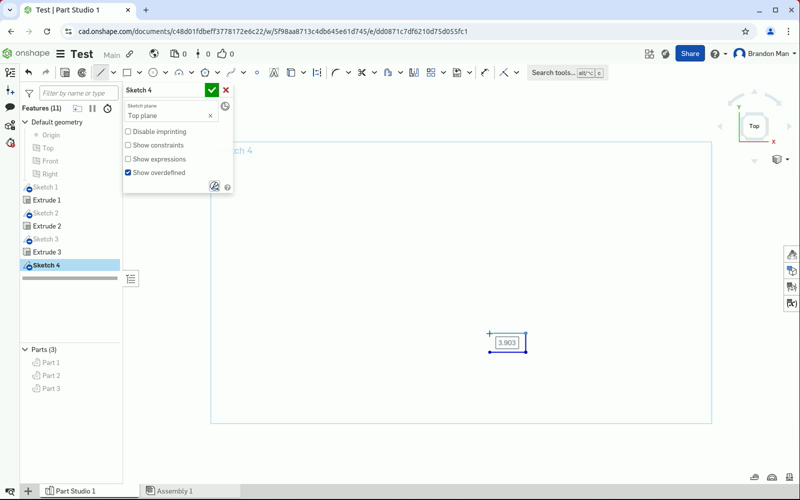
click(489, 333)
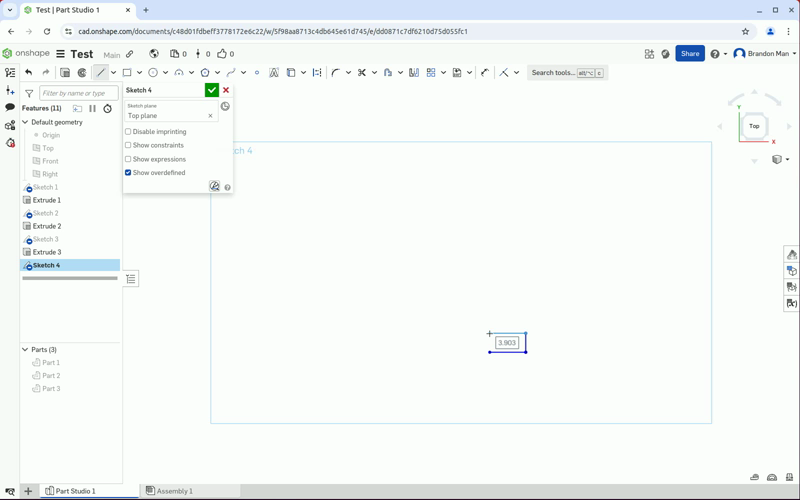
key_up(shift)
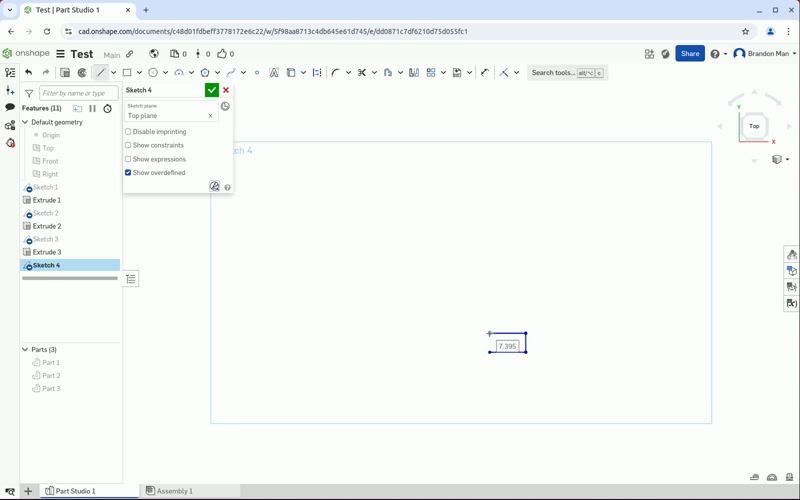
mouse_move(519, 333)
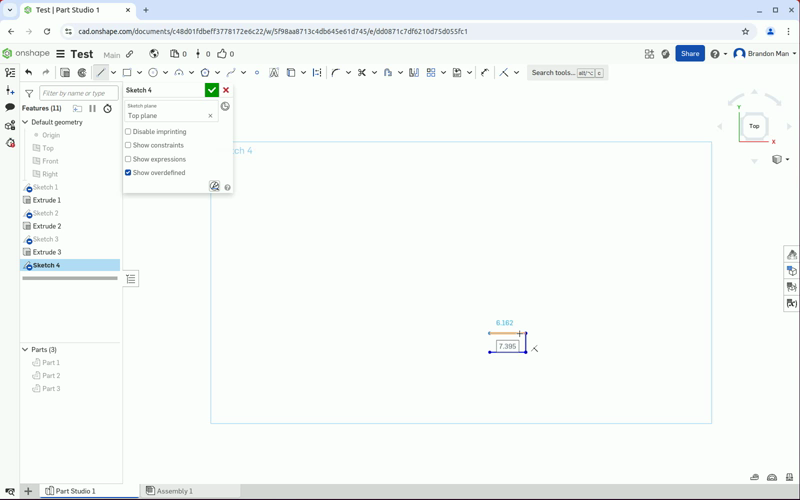
key_down(shift)
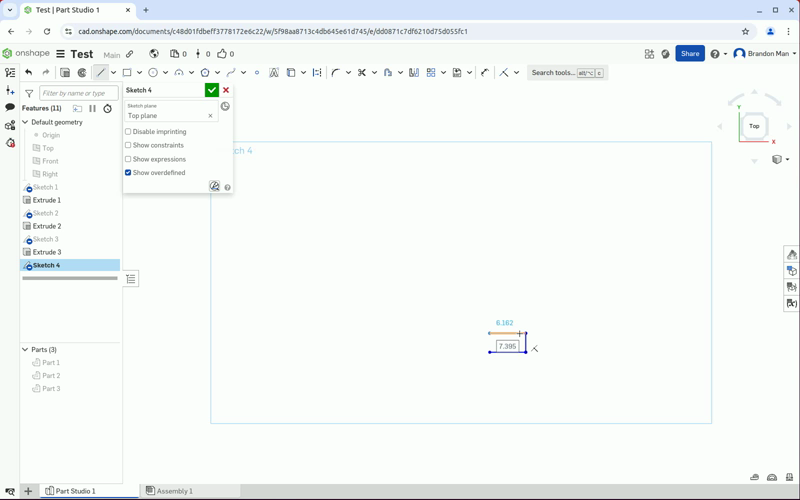
mouse_move(489, 352)
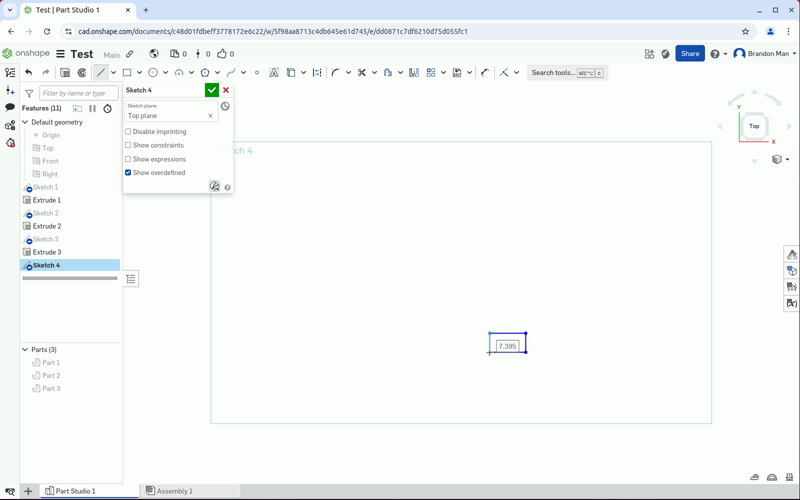
key_up(shift)
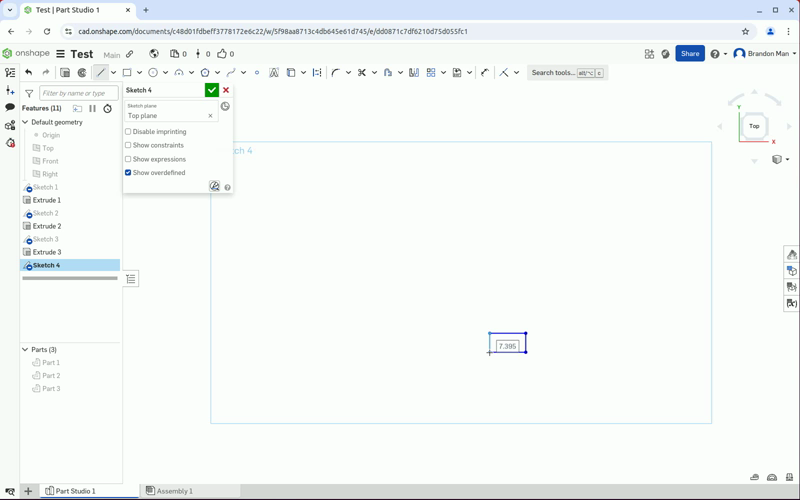
click(489, 352)
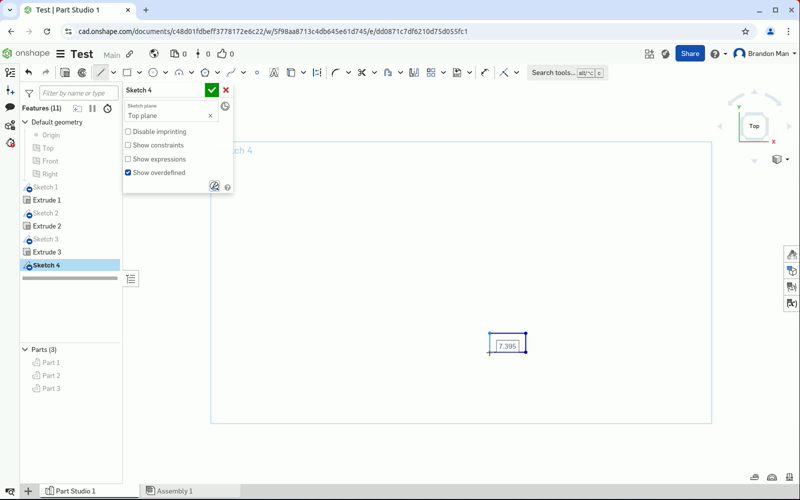
key(esc)
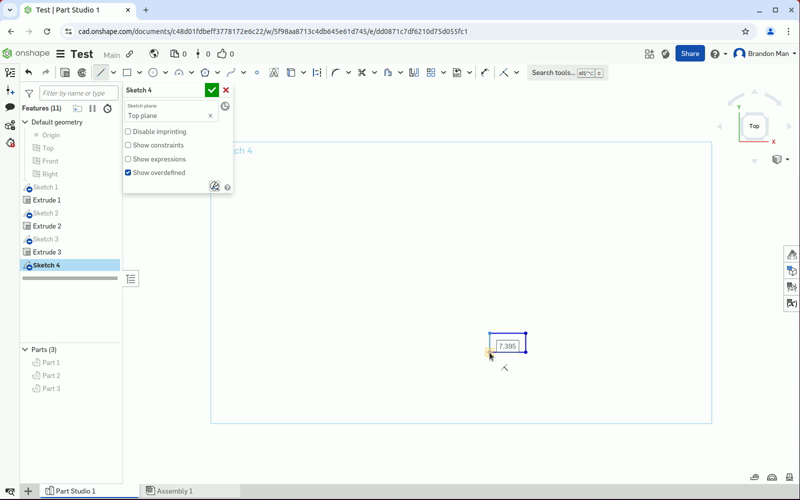
mouse_move(490, 345)
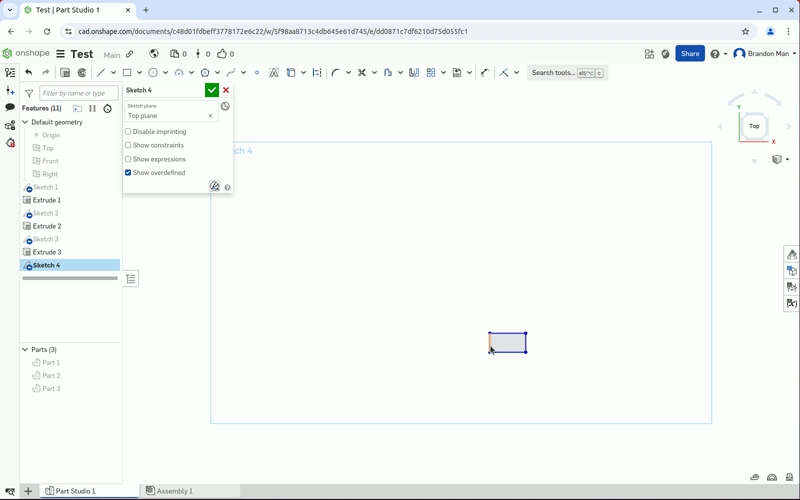
scroll(6)
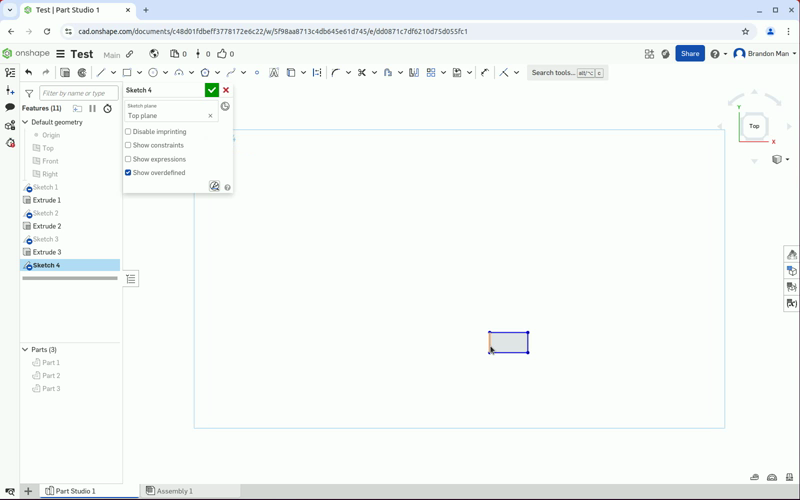
scroll(6)
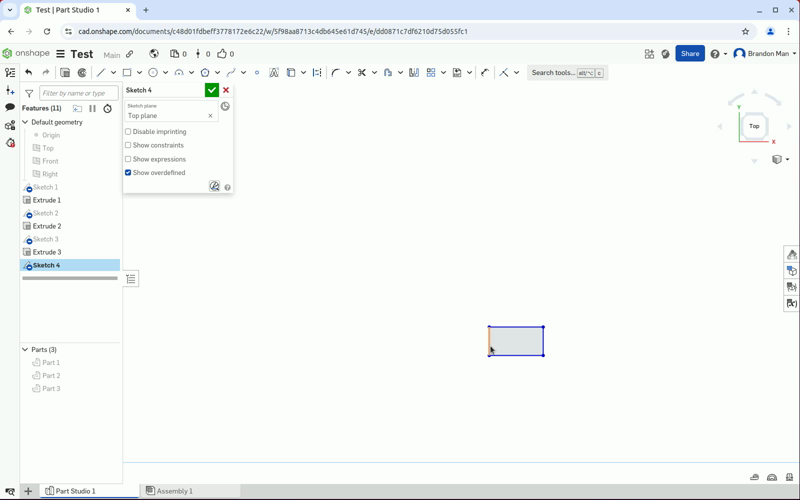
scroll(6)
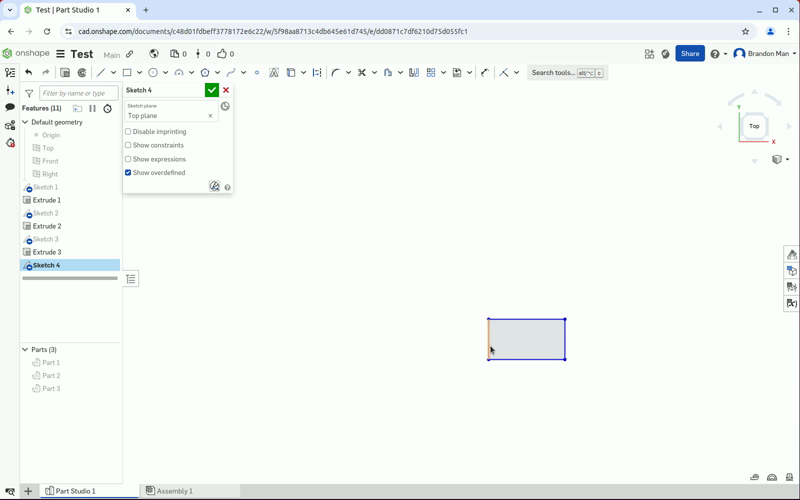
scroll(6)
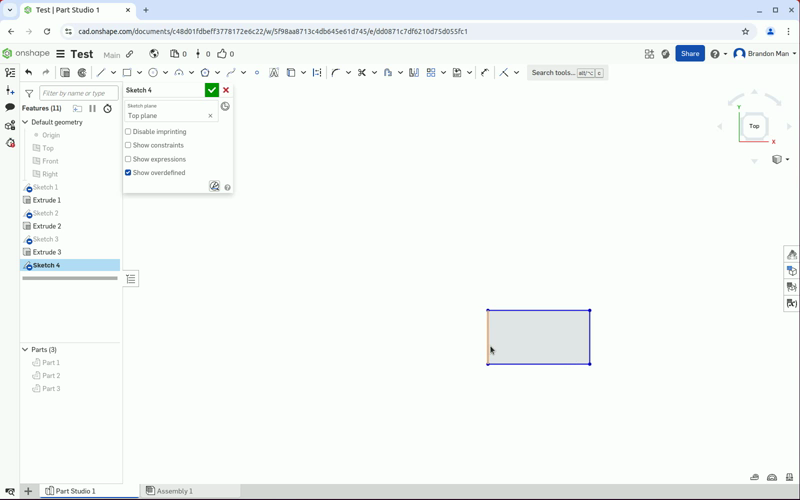
scroll(6)
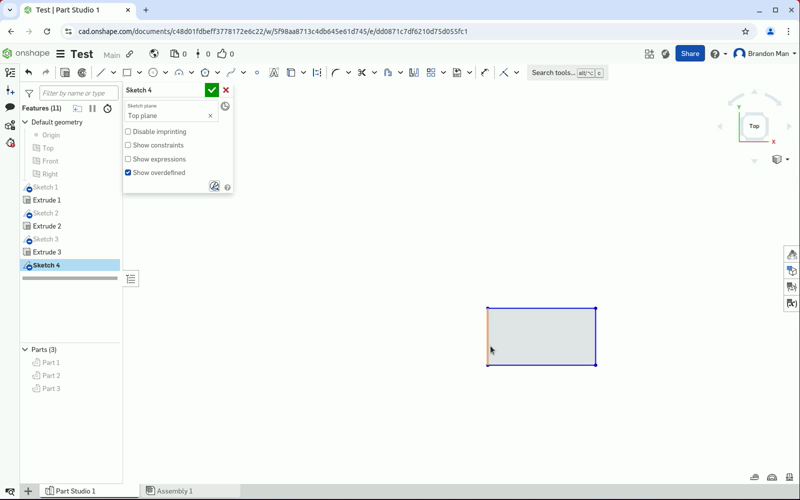
scroll(6)
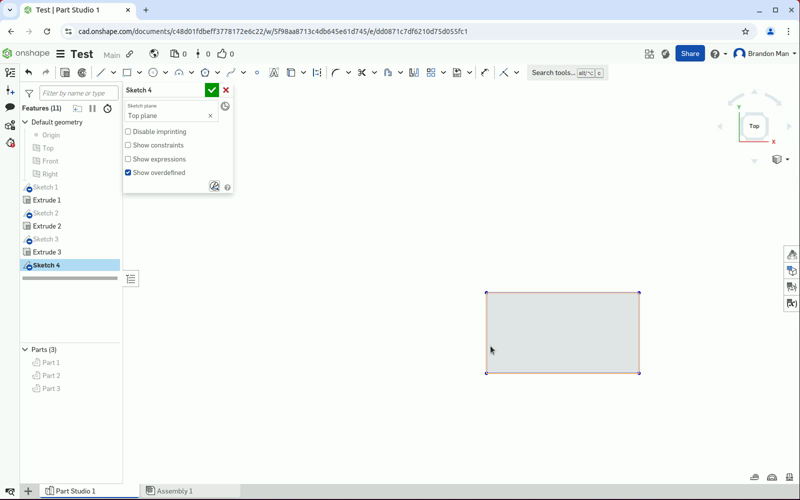
scroll(6)
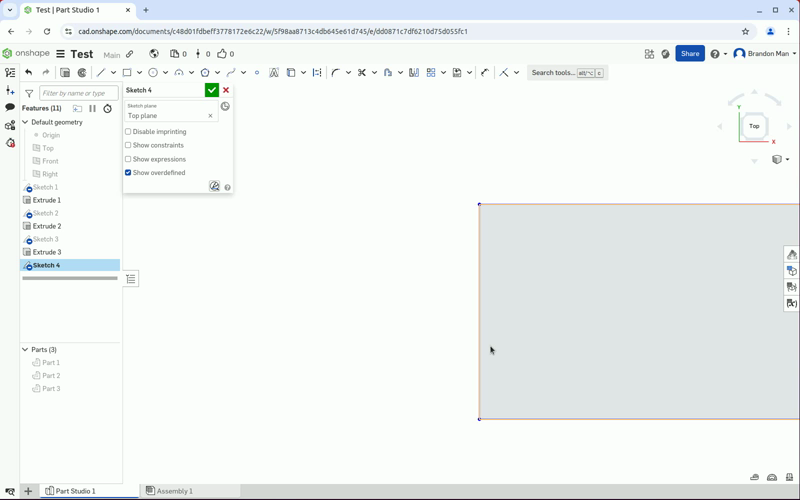
click(490, 345)
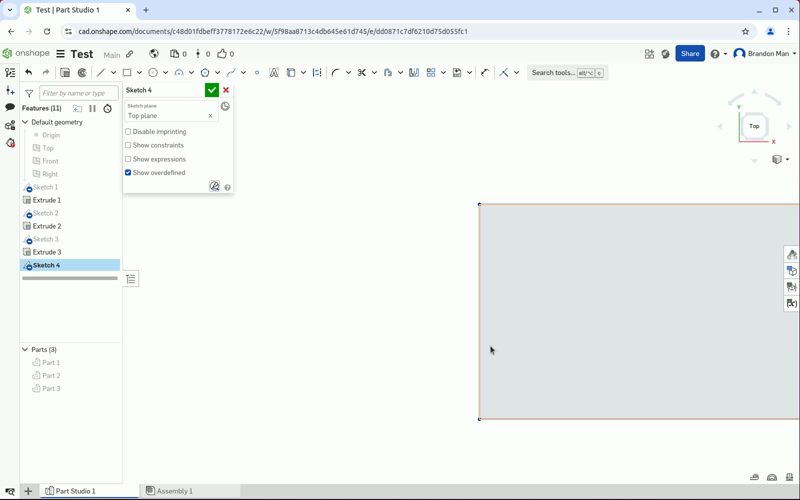
scroll(-6)
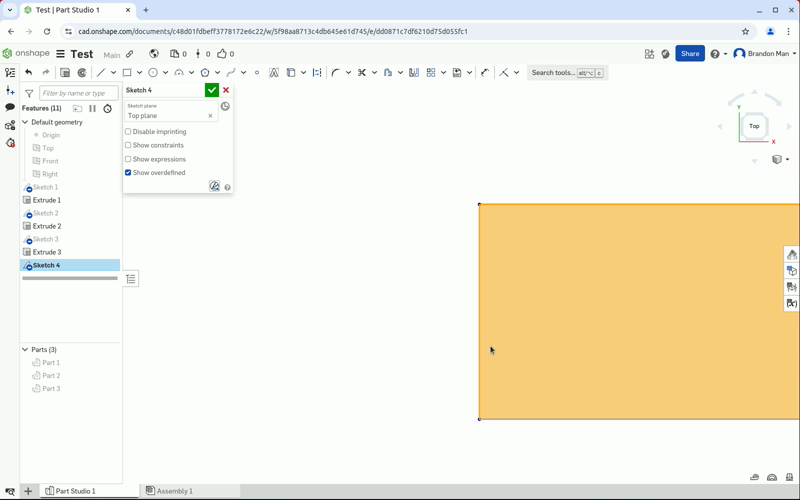
scroll(-6)
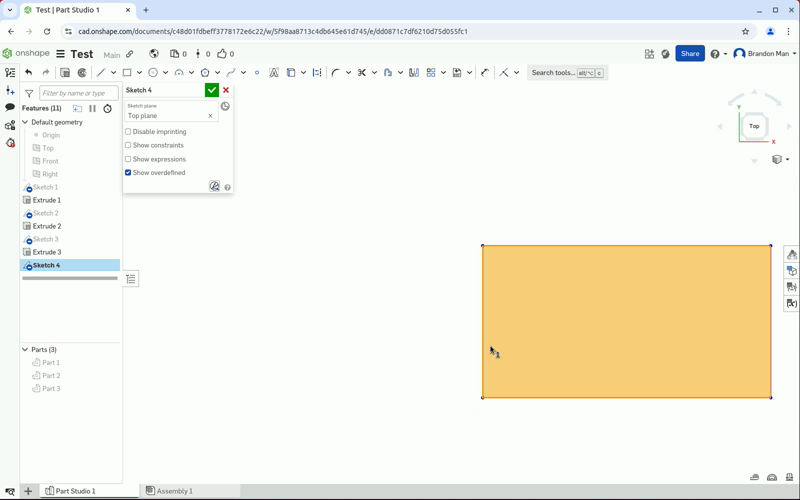
scroll(-6)
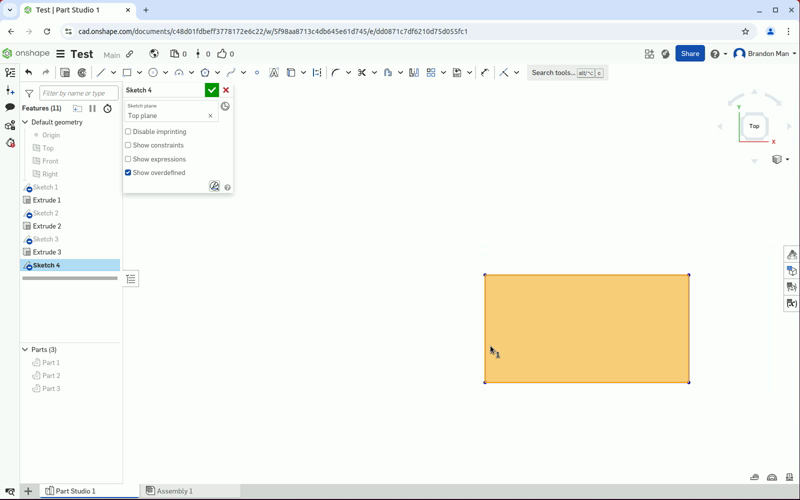
scroll(-6)
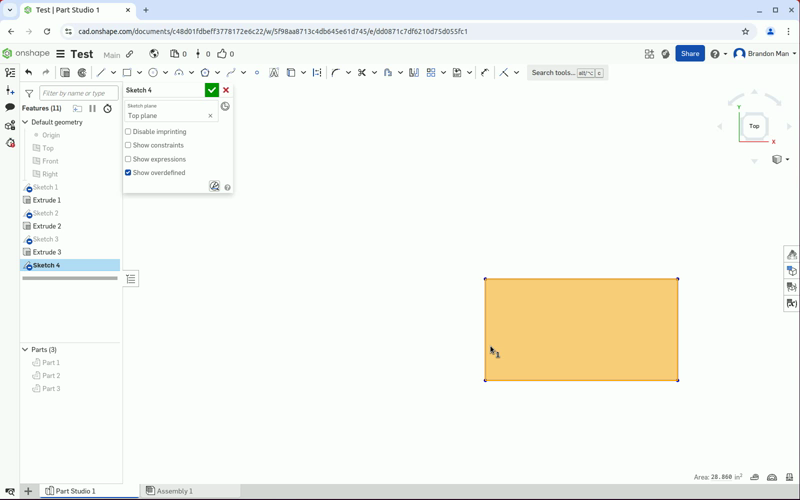
scroll(-6)
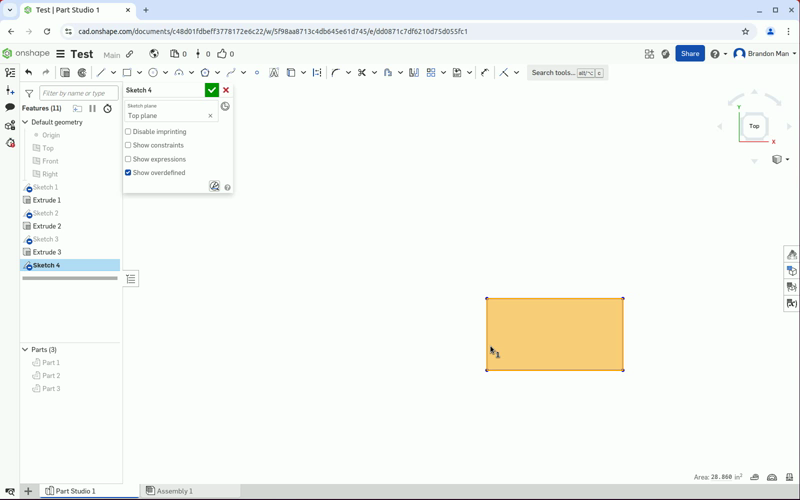
scroll(-6)
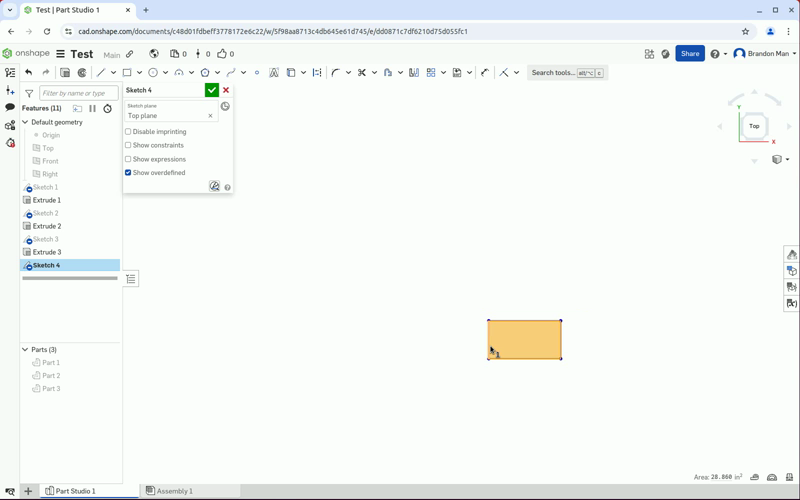
scroll(-6)
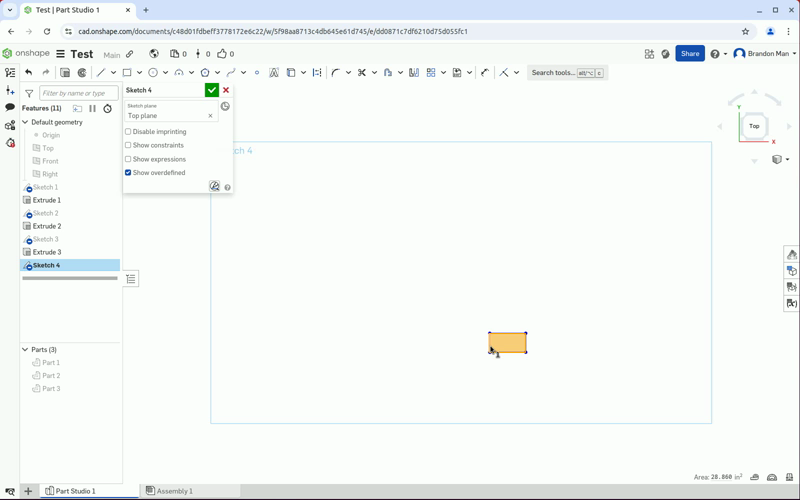
mouse_move(73, 352)
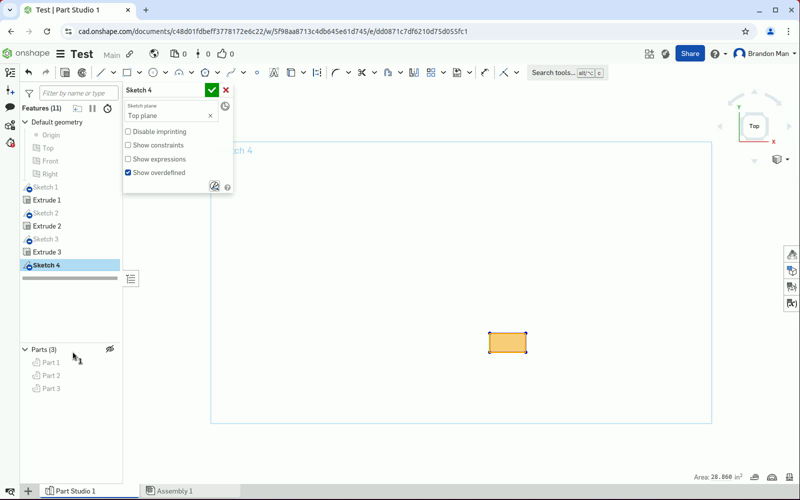
key(shift+y)
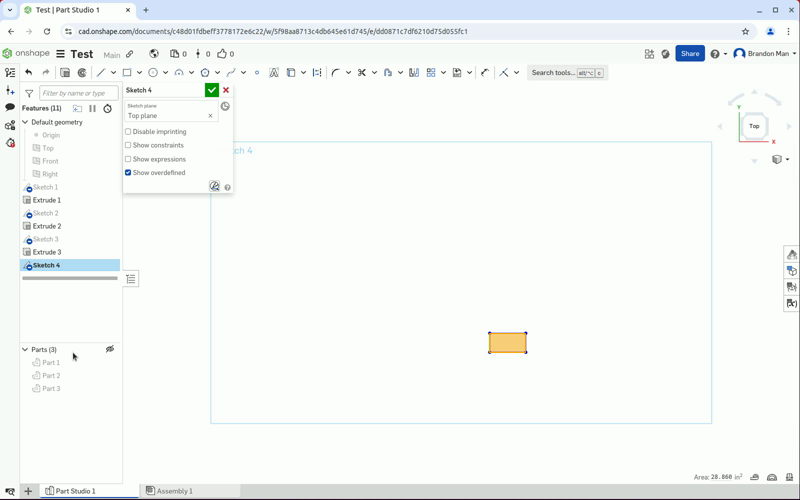
key(shift+e)
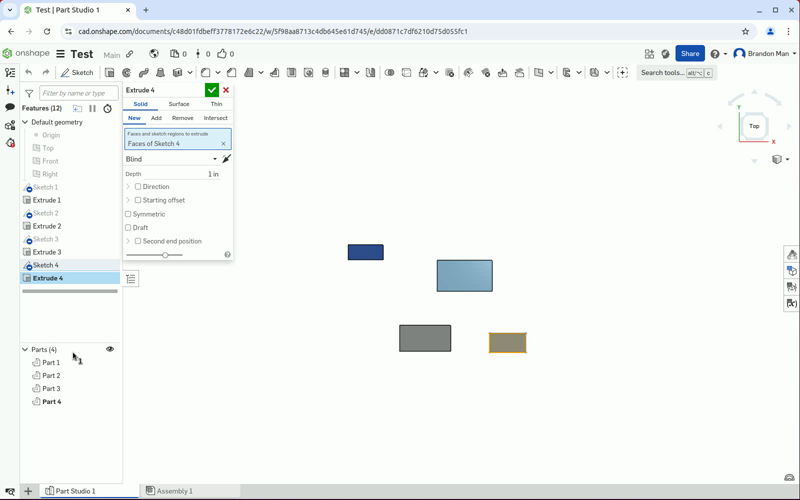
mouse_move(143, 106)
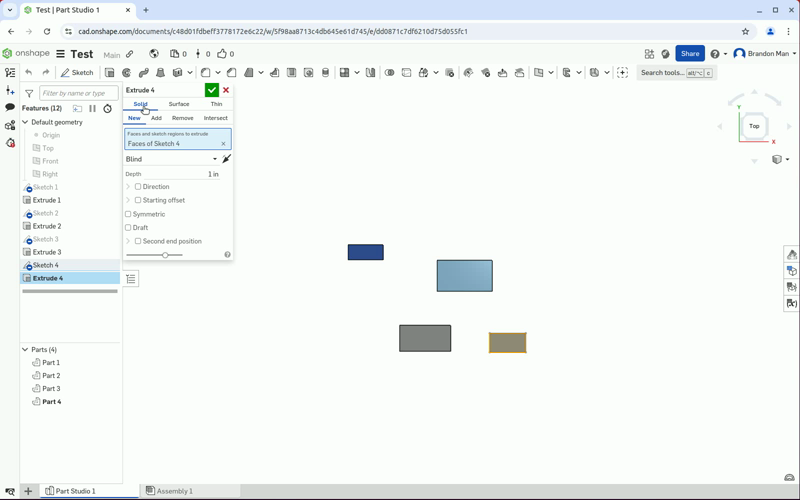
click(143, 106)
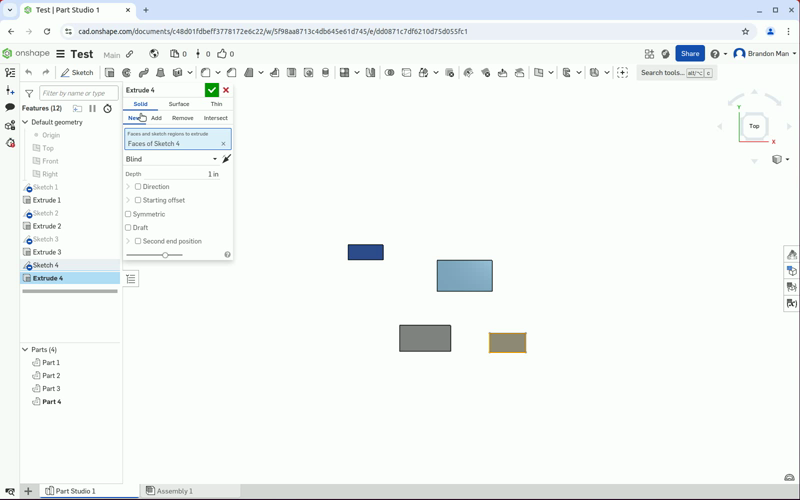
mouse_move(137, 120)
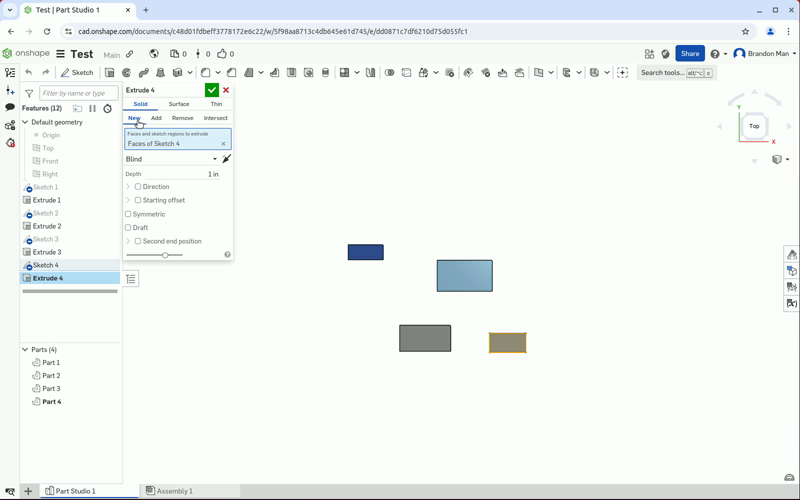
click(137, 120)
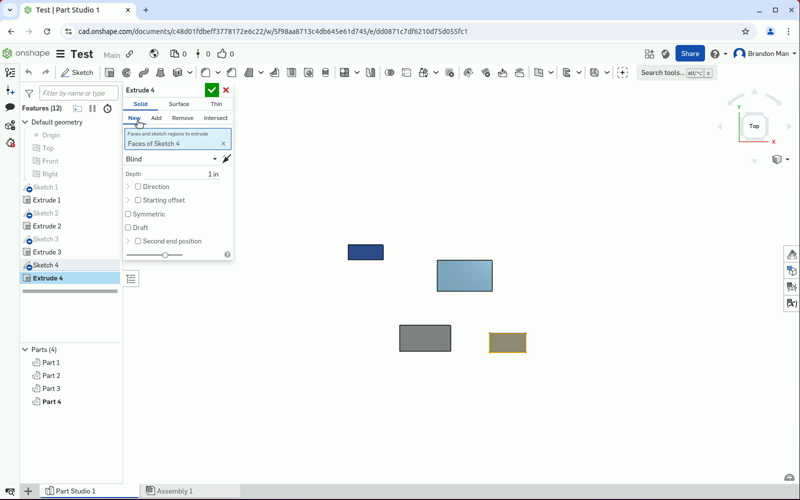
key(tab, 4)
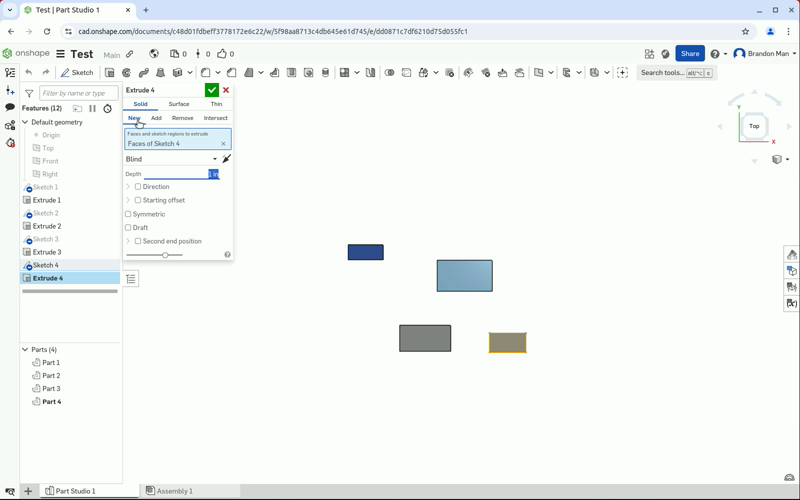
text(3.37)
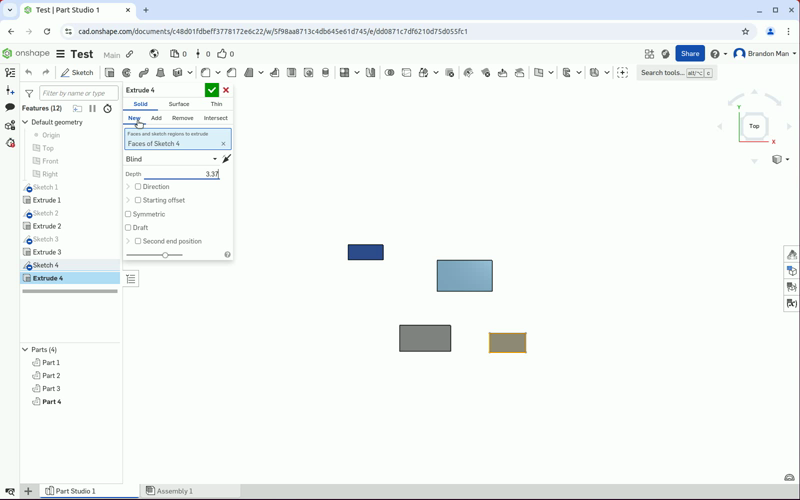
key(tab, 3)
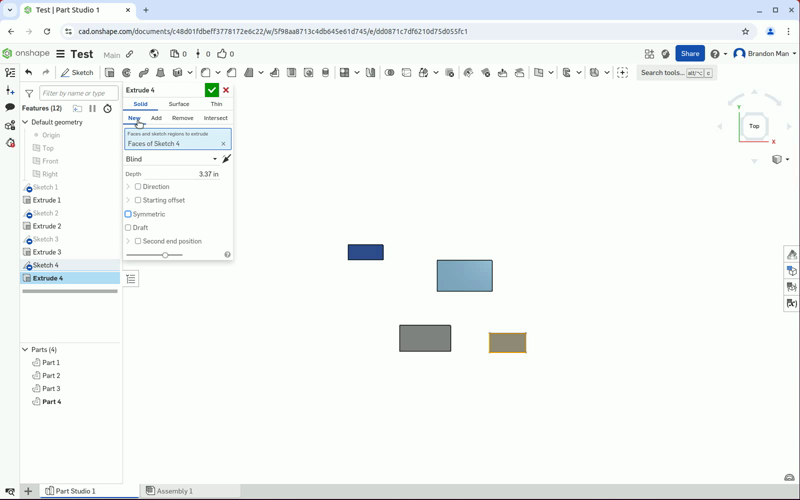
key(space)
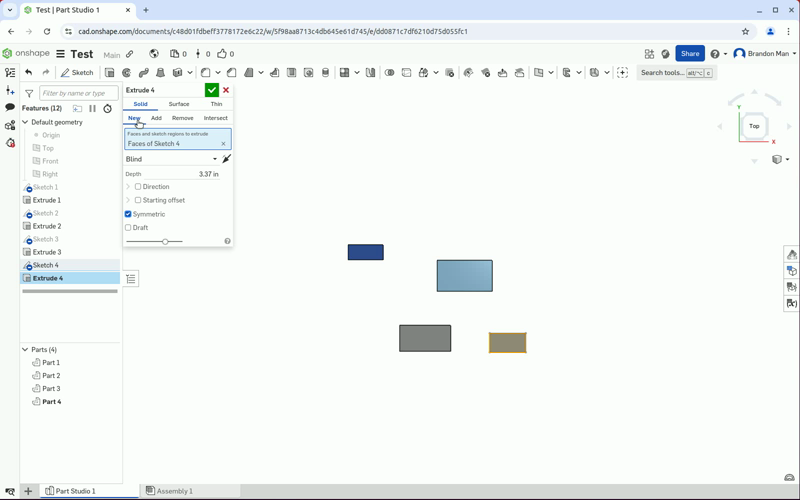
key(enter)
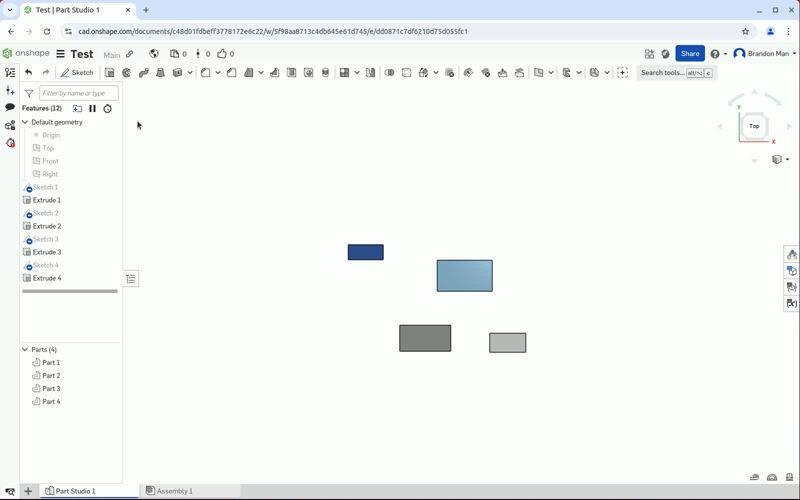
key(shift+h)
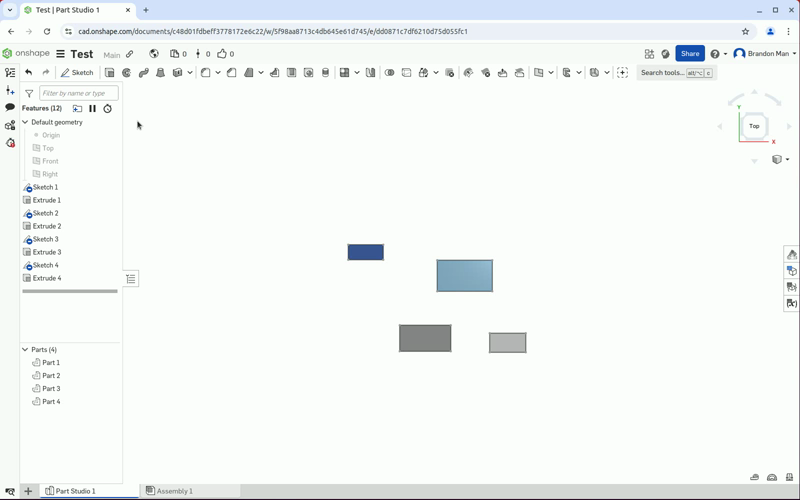
key(shift+h)
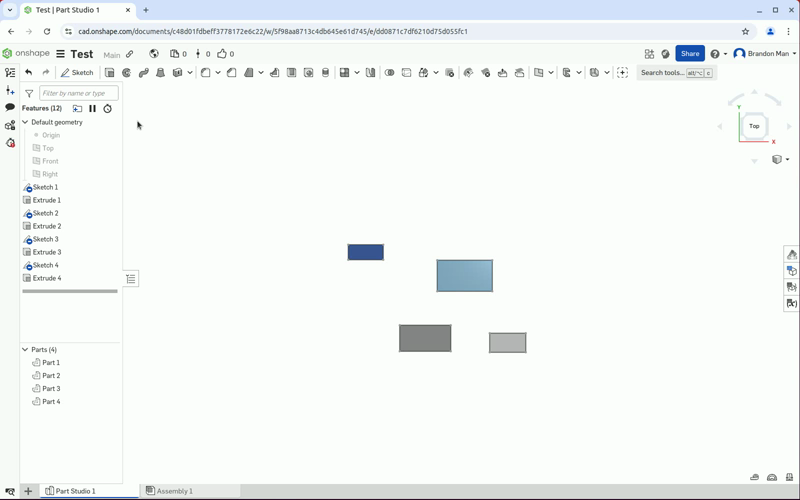
key(shift+7)
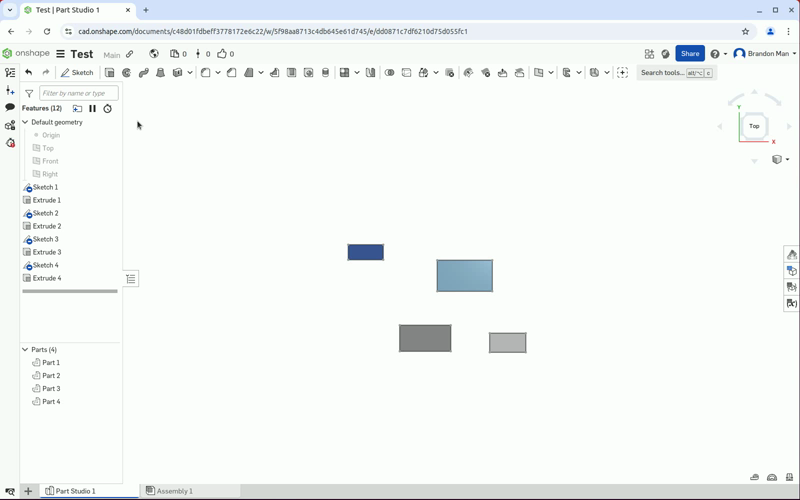
key(up, 3)
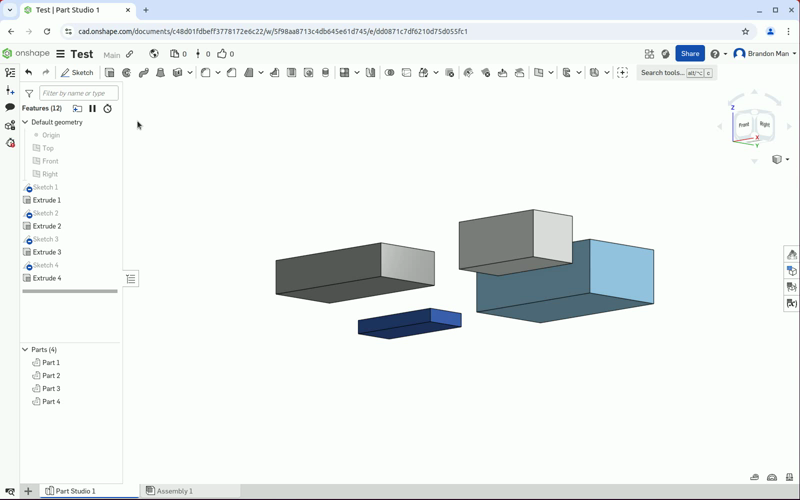
key(left, 3)
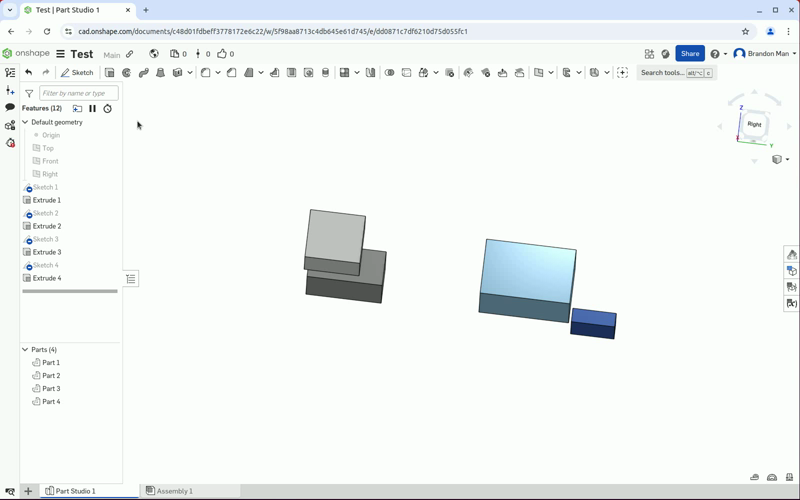
key(right, 3)
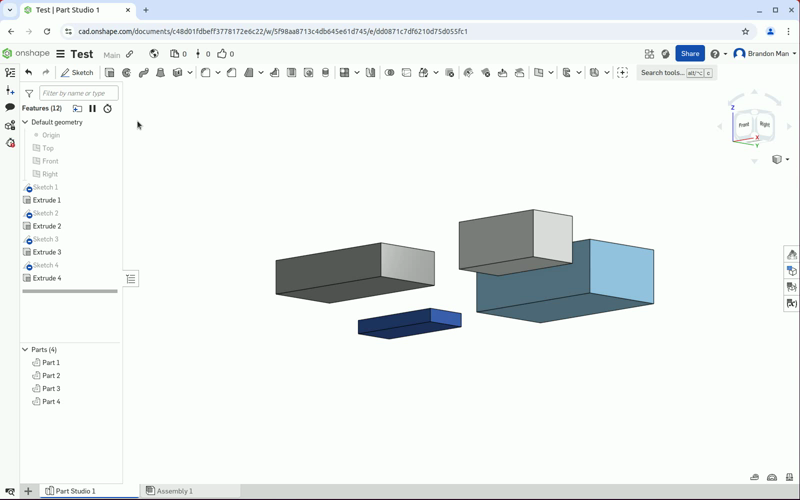
key(down, 3)
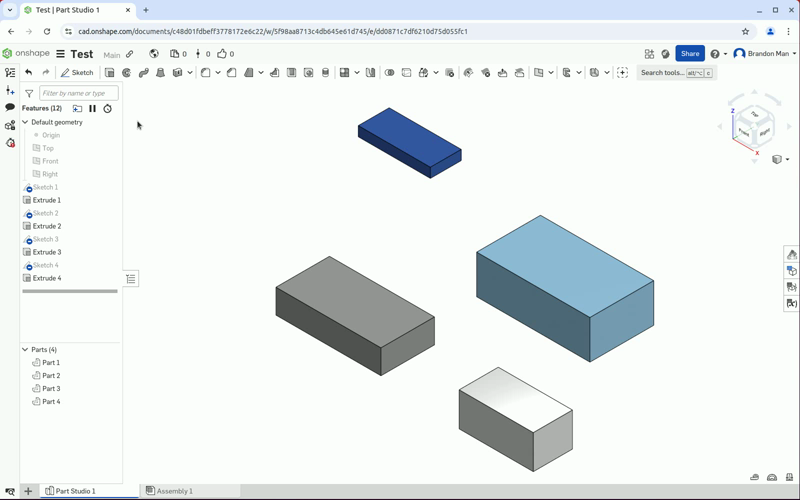
mouse_move(73, 189)
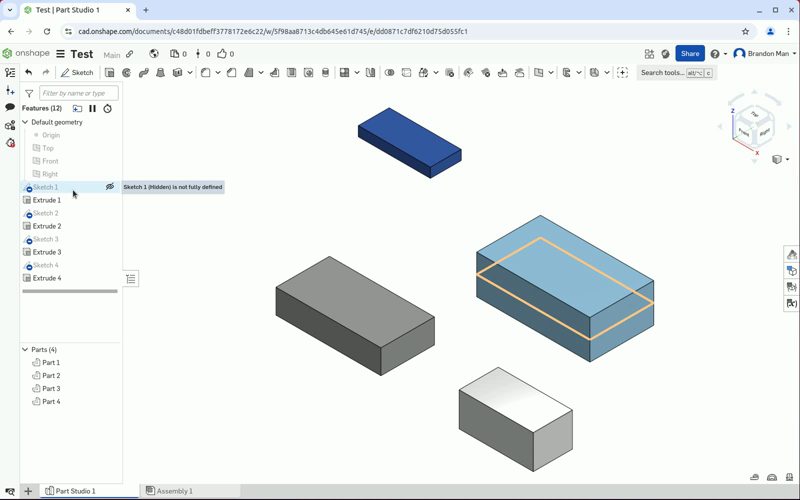
click(73, 189)